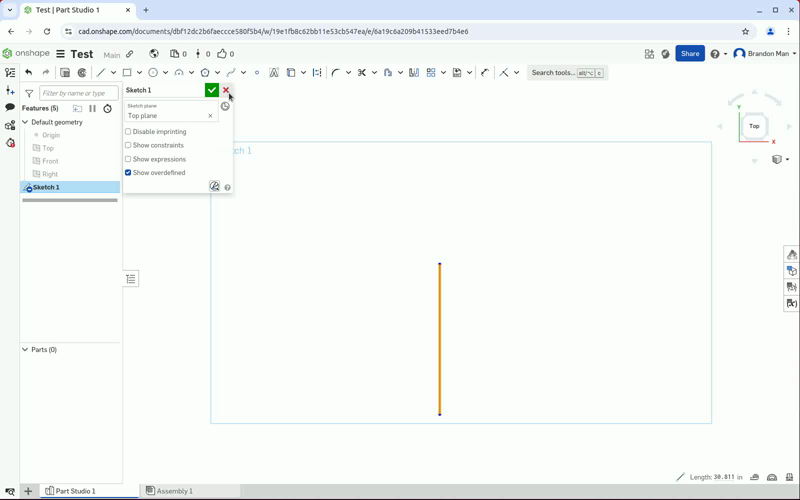
key(shift+h)
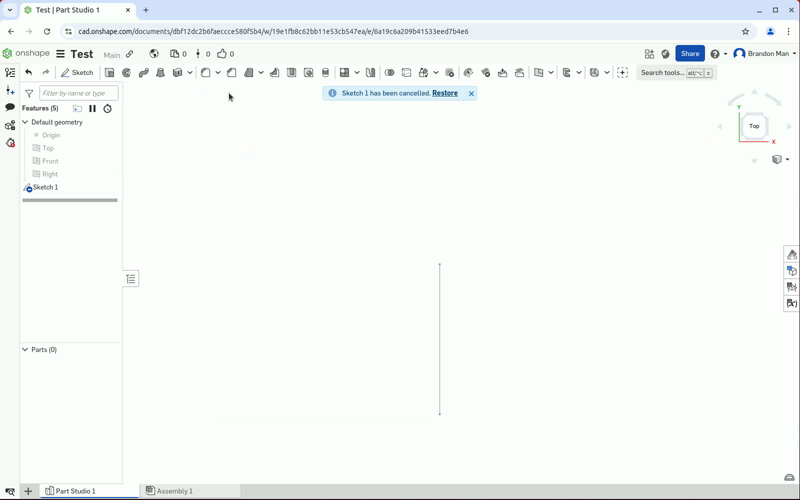
key(shift+s)
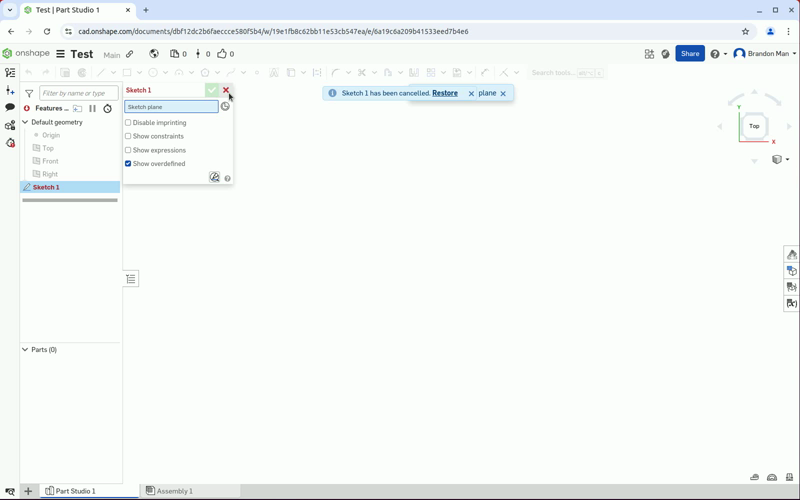
mouse_move(73, 150)
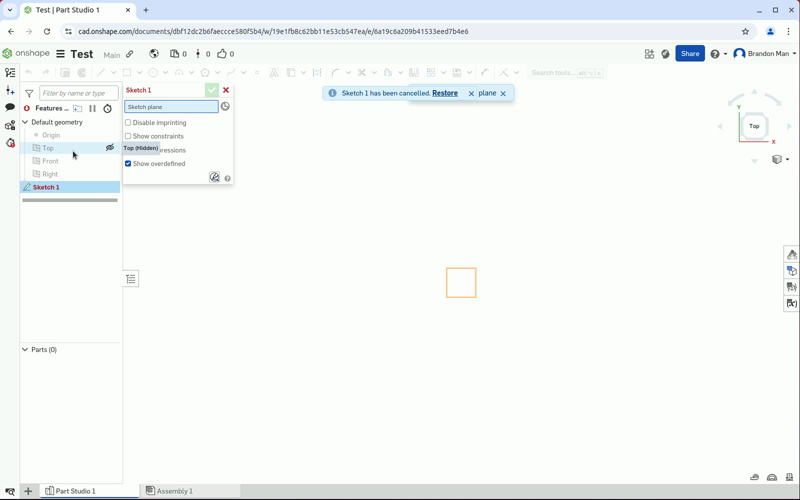
click(73, 150)
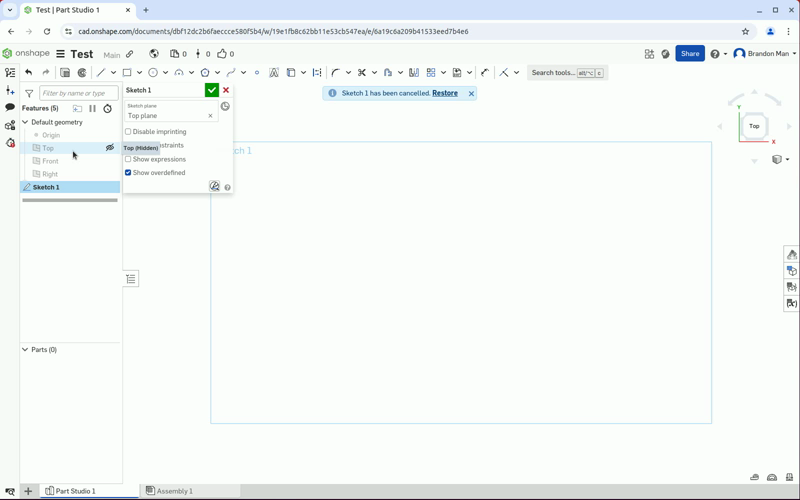
mouse_move(73, 352)
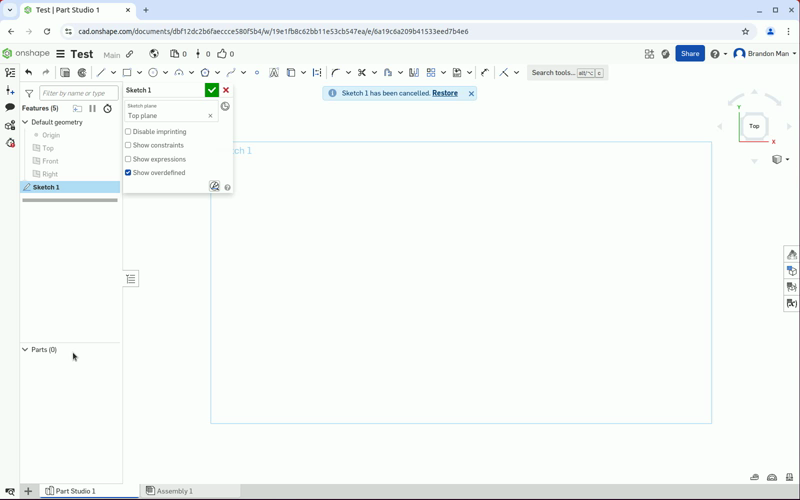
key(y)
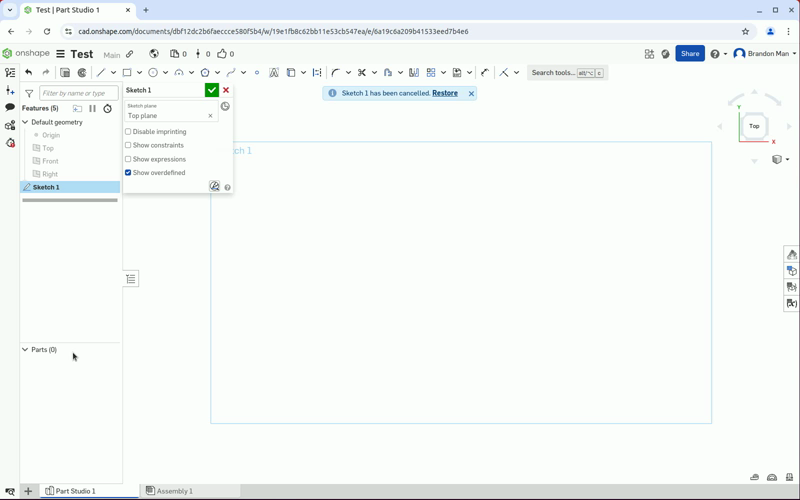
key(c)
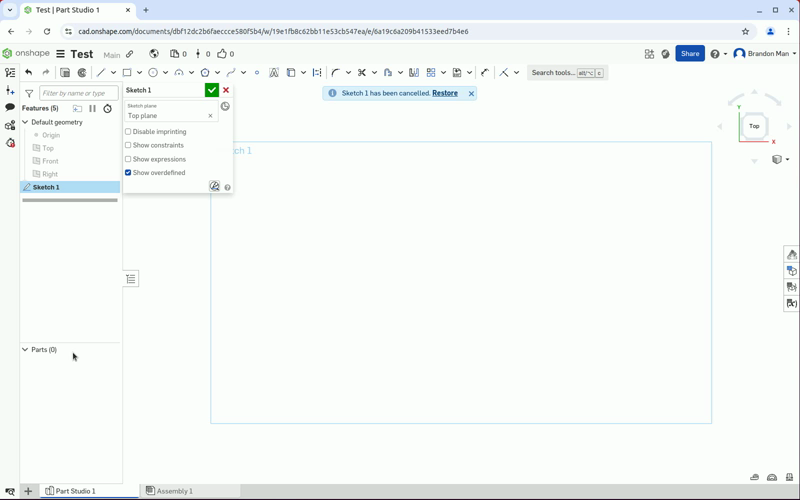
key_down(shift)
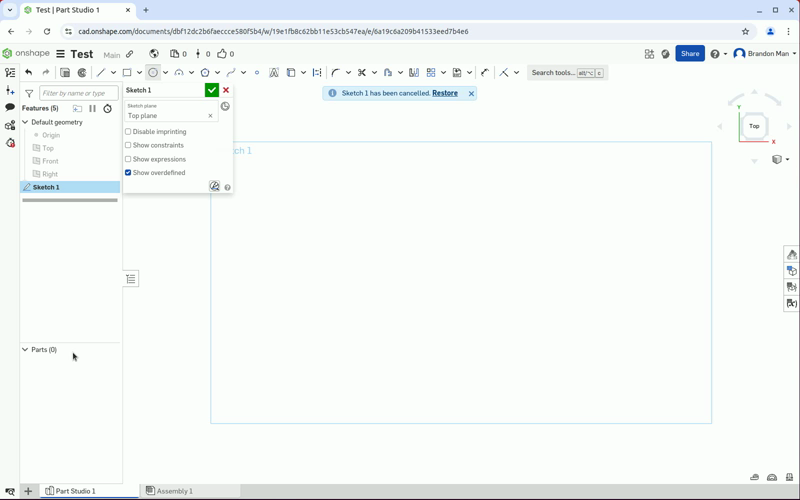
mouse_move(376, 197)
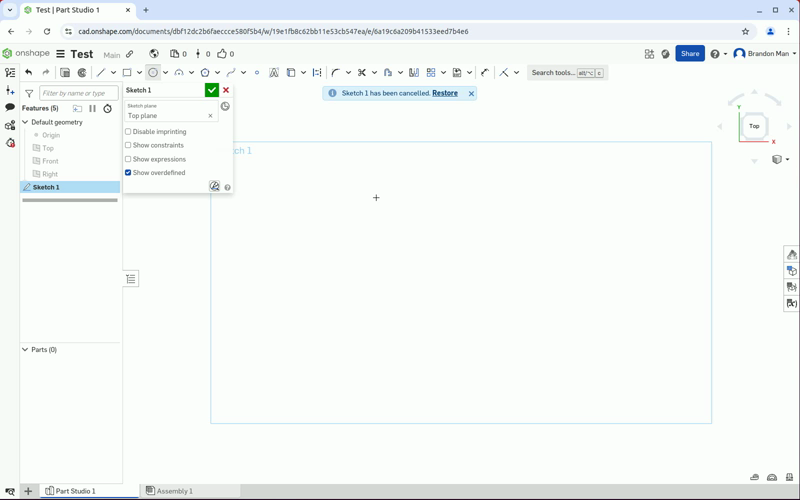
click(376, 197)
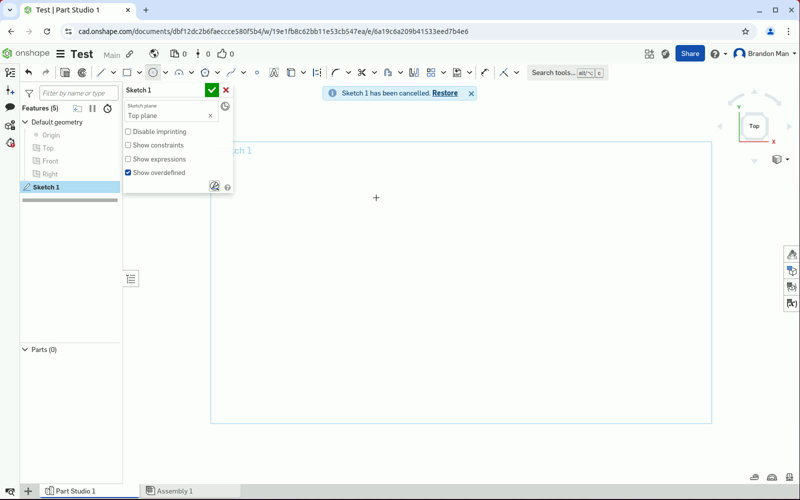
key_up(shift)
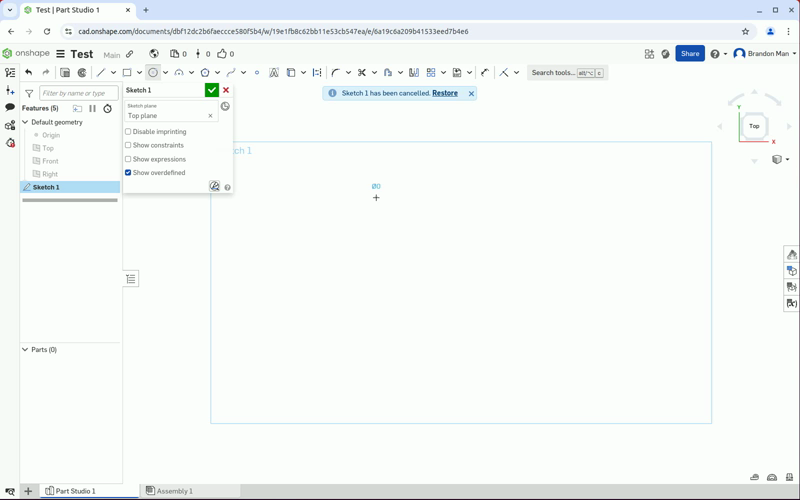
mouse_move(404, 197)
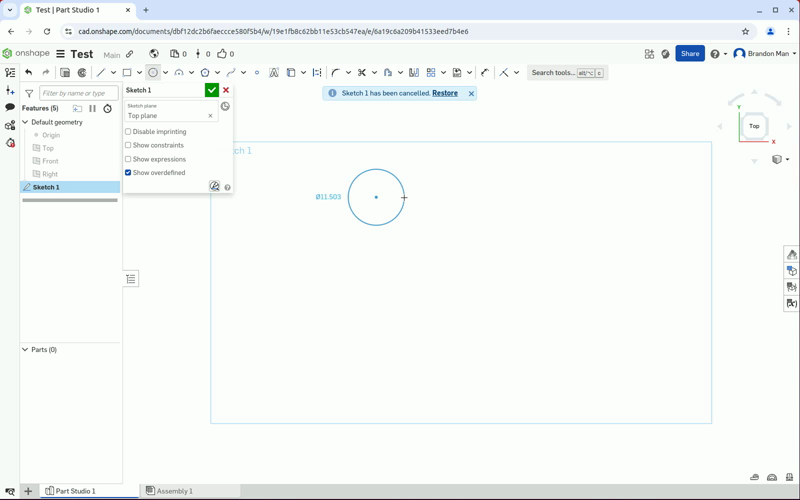
click(404, 197)
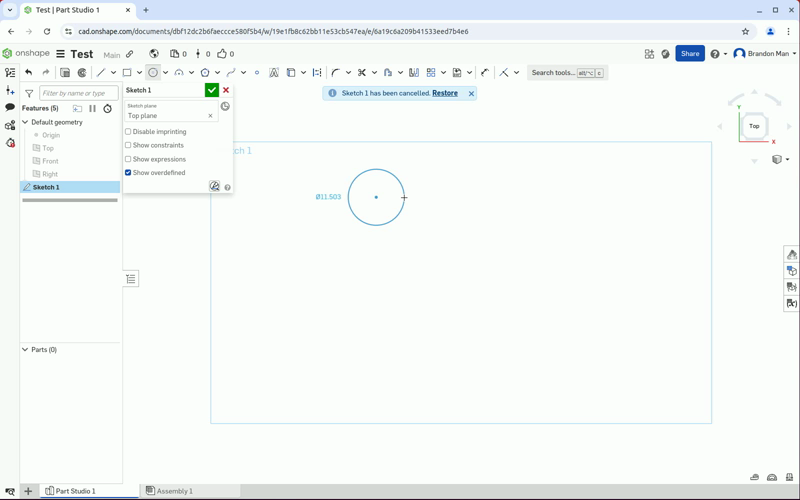
key(esc)
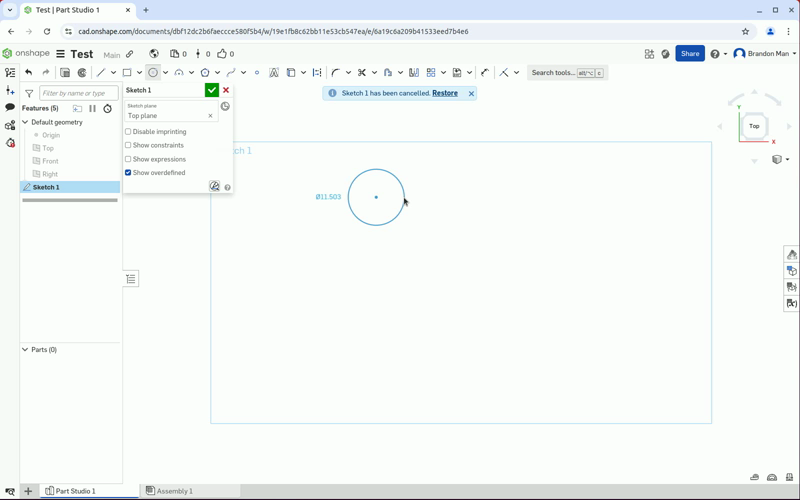
key(c)
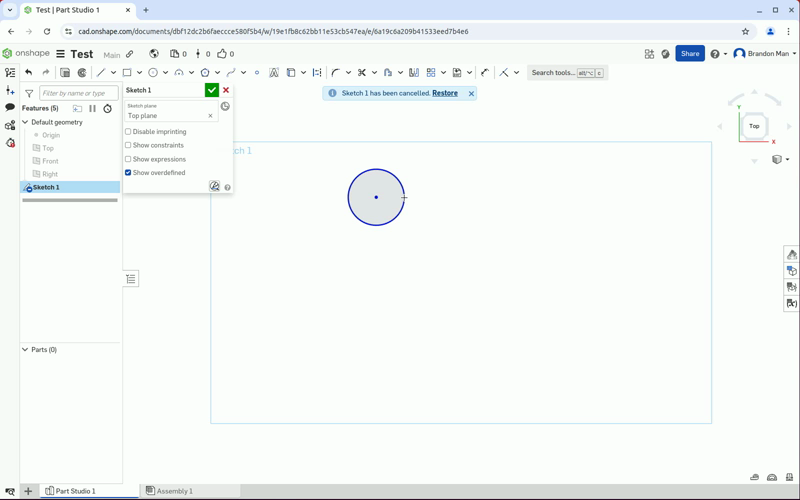
key_down(shift)
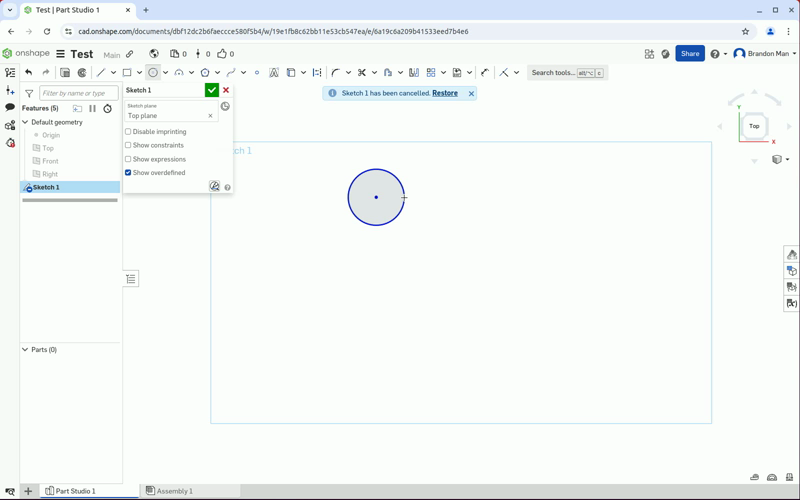
mouse_move(376, 197)
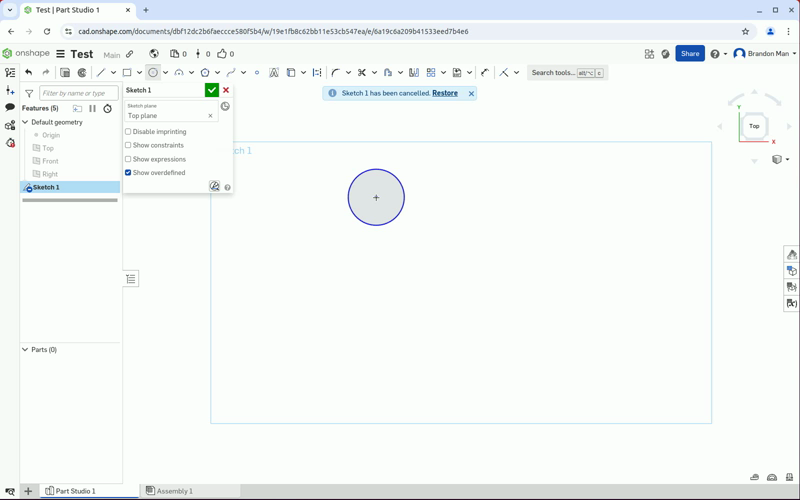
click(376, 197)
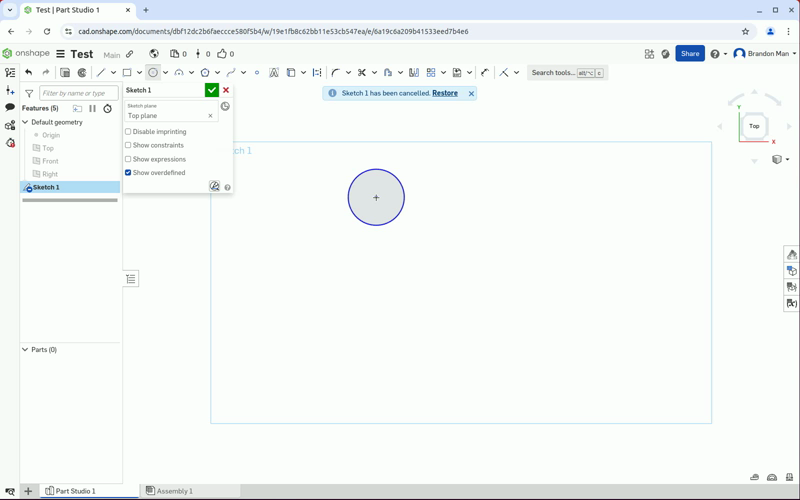
key_up(shift)
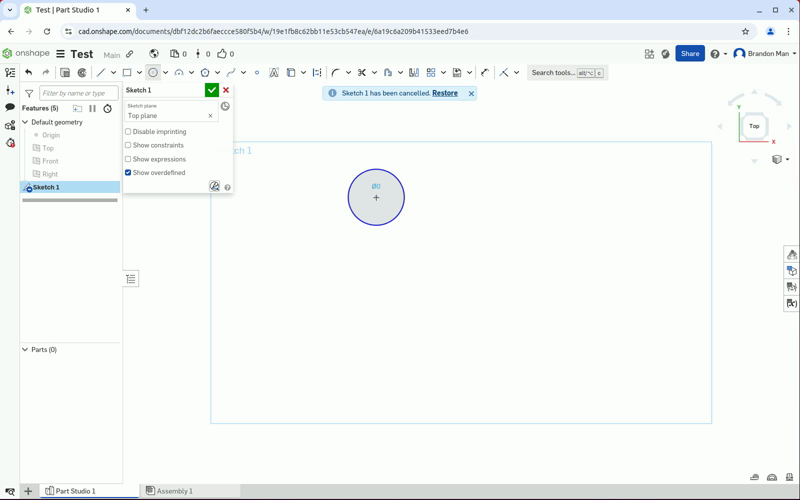
mouse_move(386, 197)
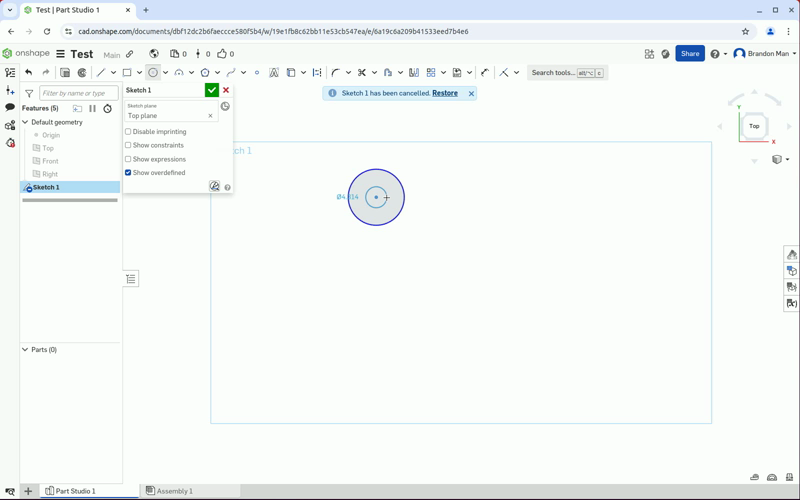
click(386, 197)
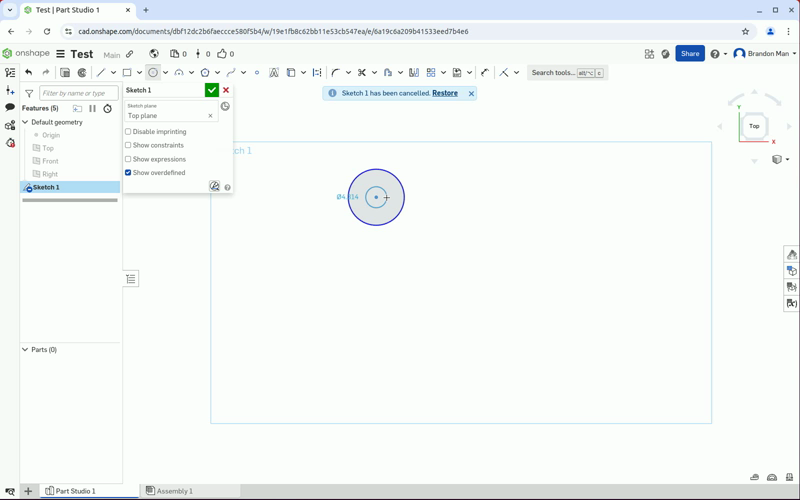
key(esc)
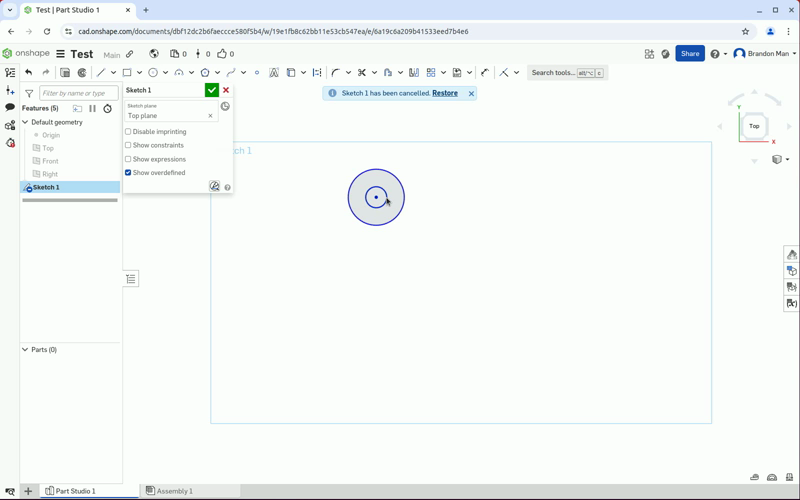
mouse_move(378, 213)
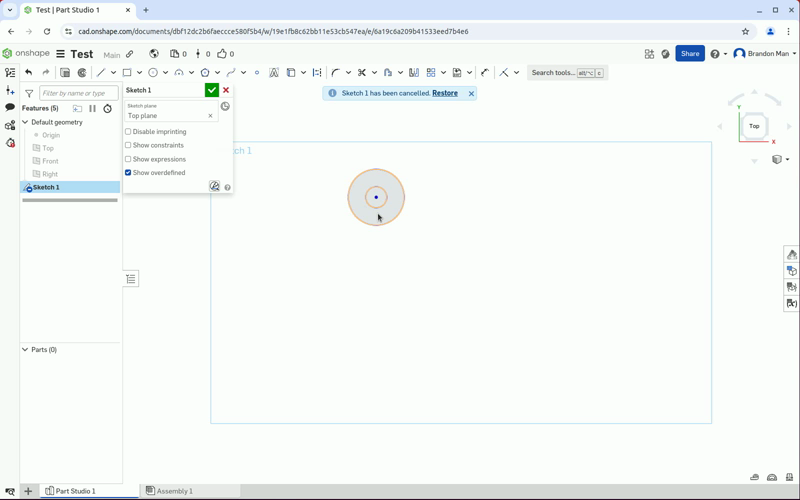
click(378, 213)
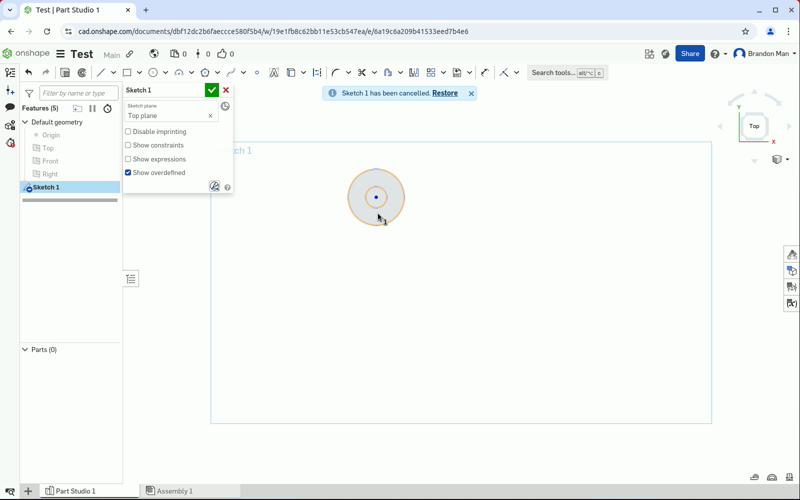
mouse_move(73, 352)
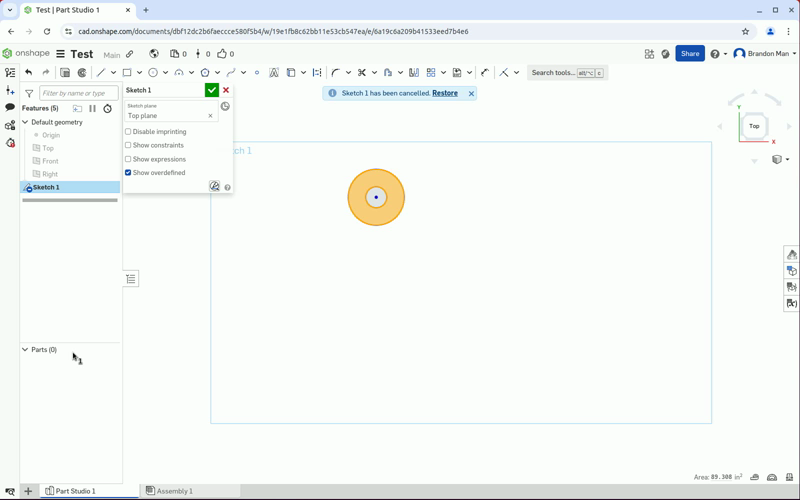
key(shift+y)
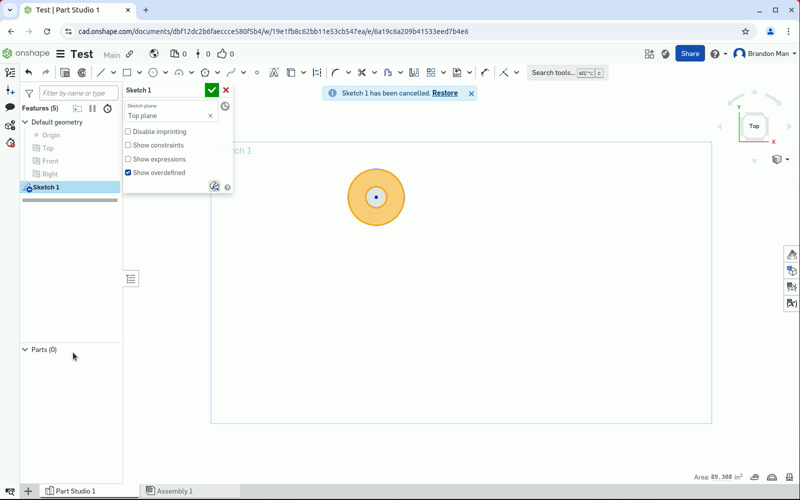
key(shift+e)
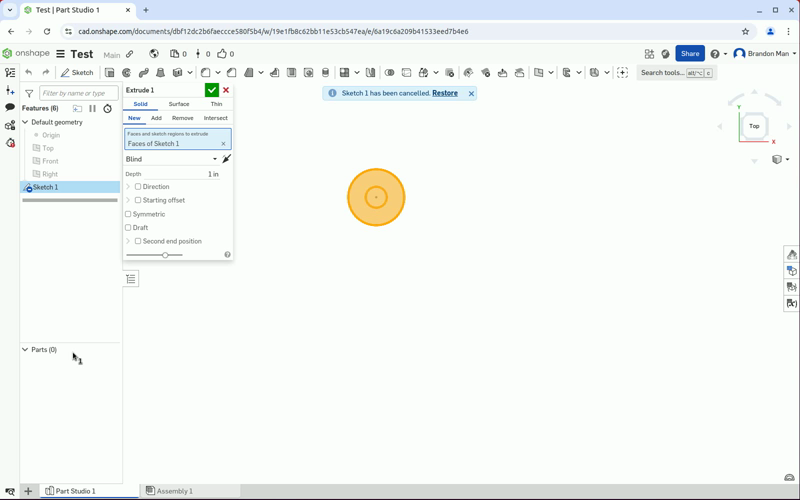
mouse_move(143, 106)
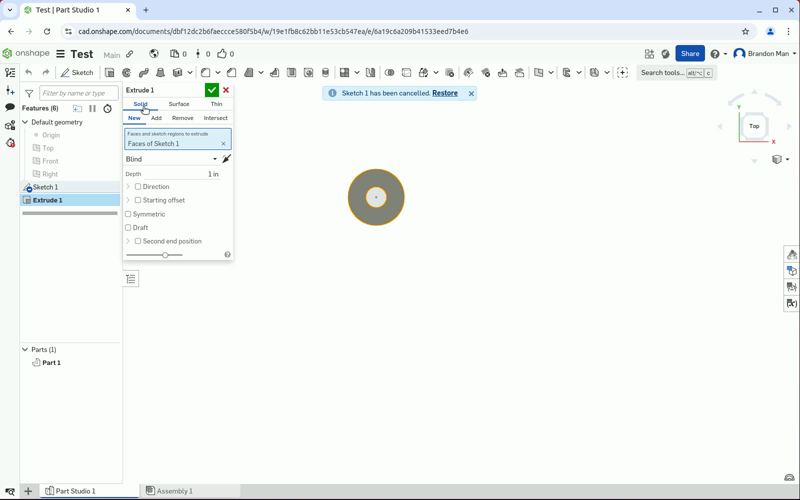
click(143, 106)
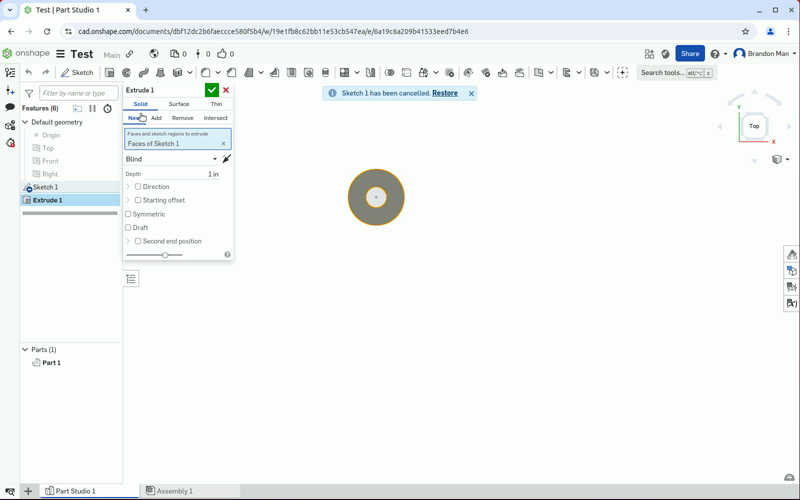
mouse_move(137, 120)
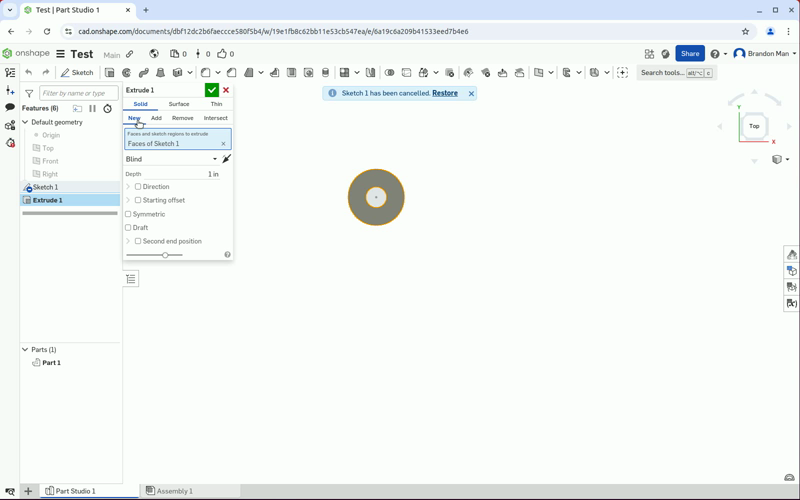
click(137, 120)
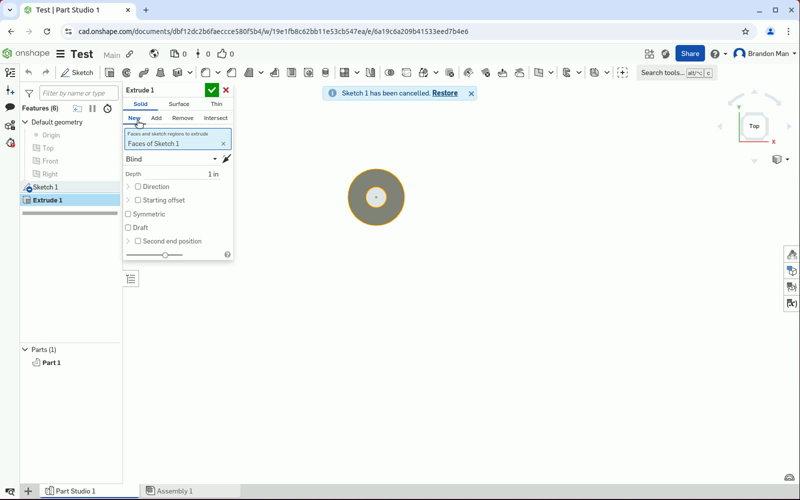
key(tab, 4)
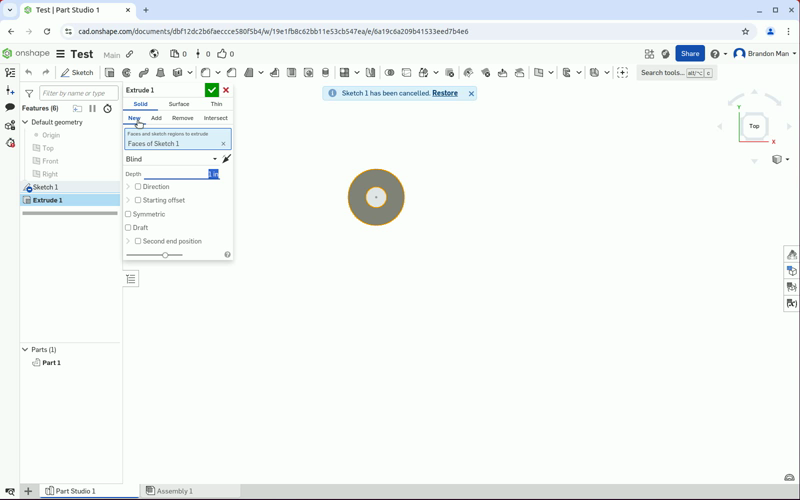
text(3.37)
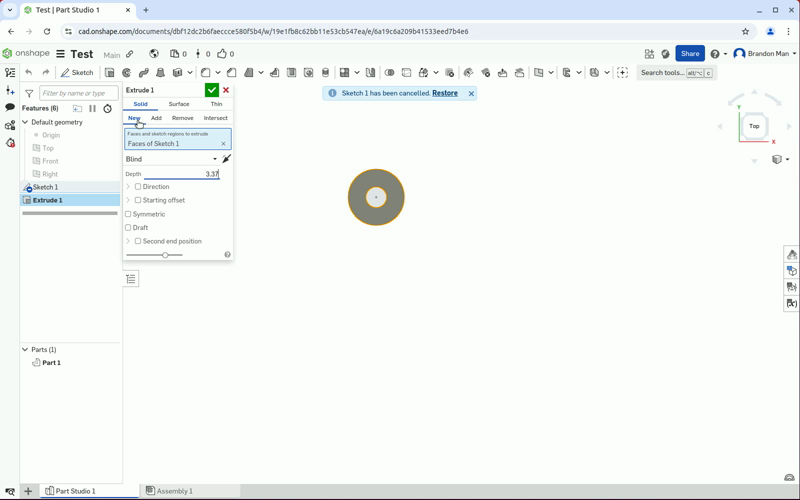
key(enter)
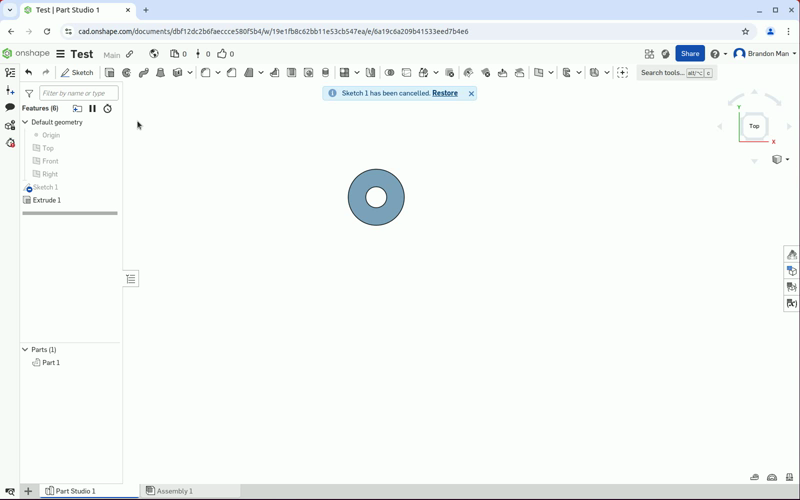
key(shift+h)
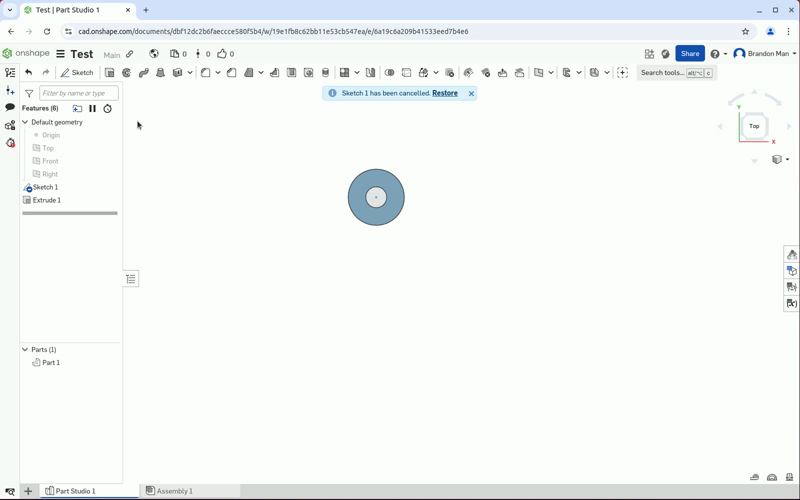
key(shift+h)
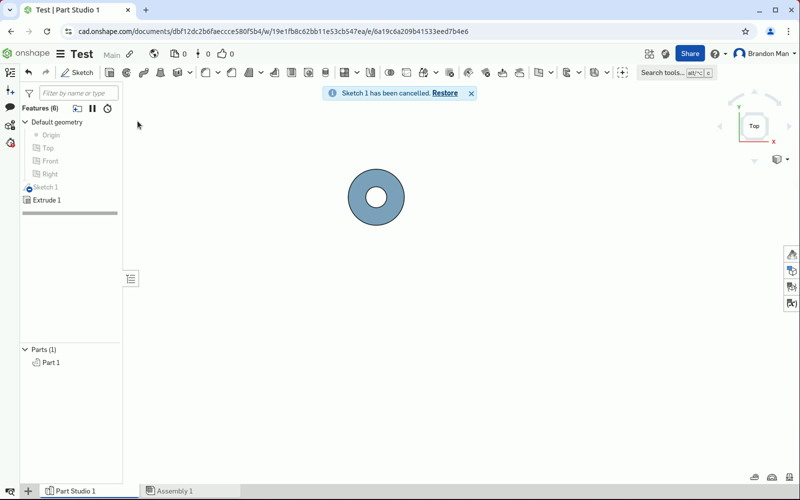
mouse_move(73, 189)
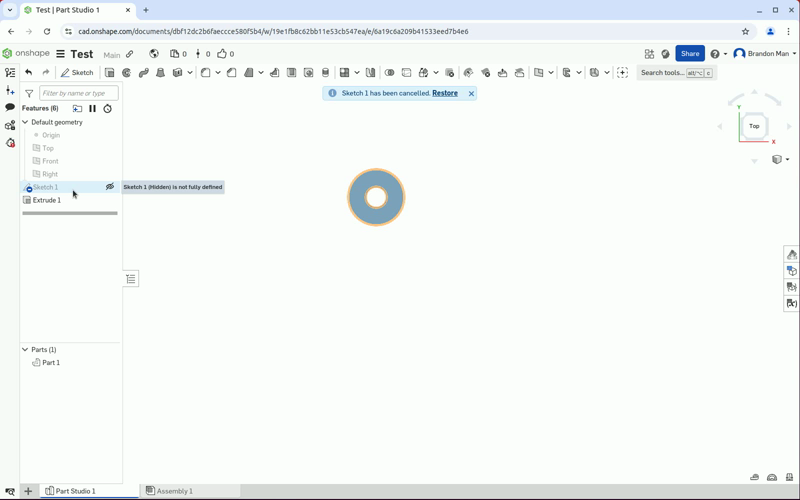
click(73, 189)
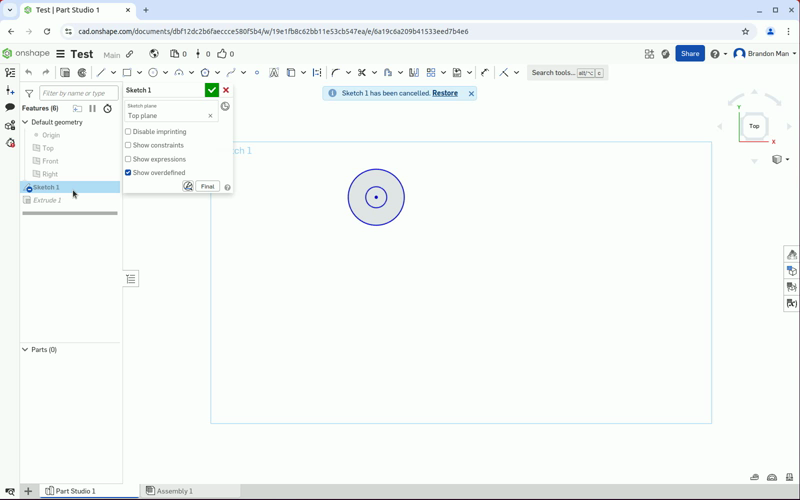
mouse_move(229, 92)
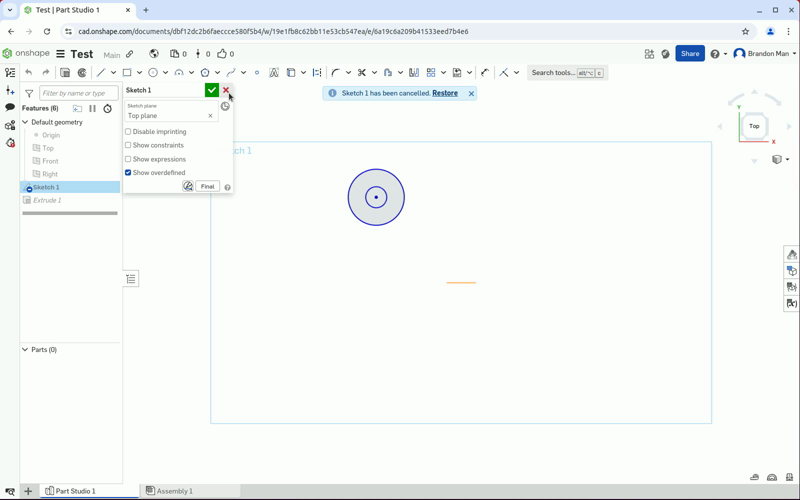
click(229, 92)
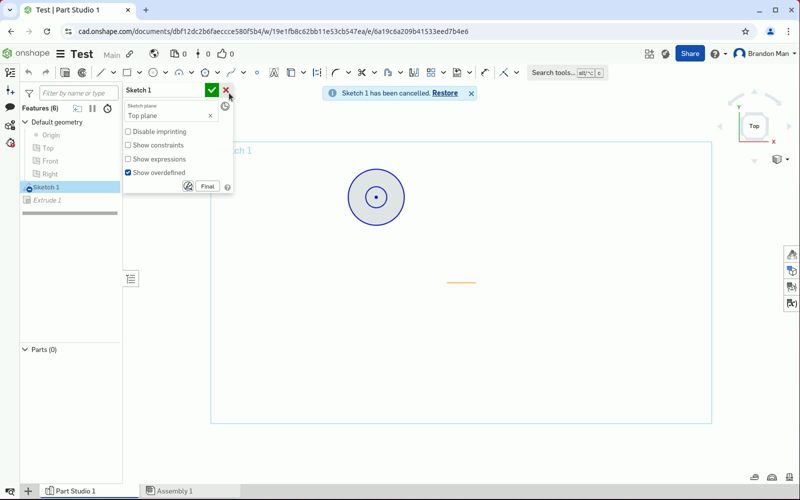
key(shift+s)
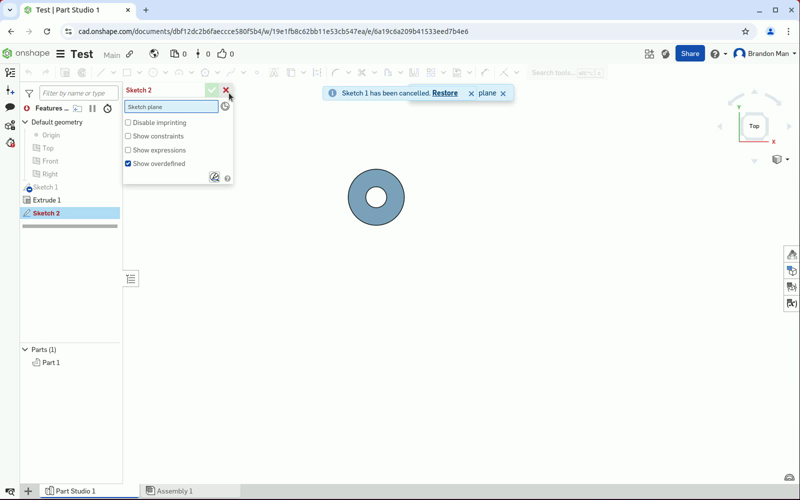
mouse_move(73, 150)
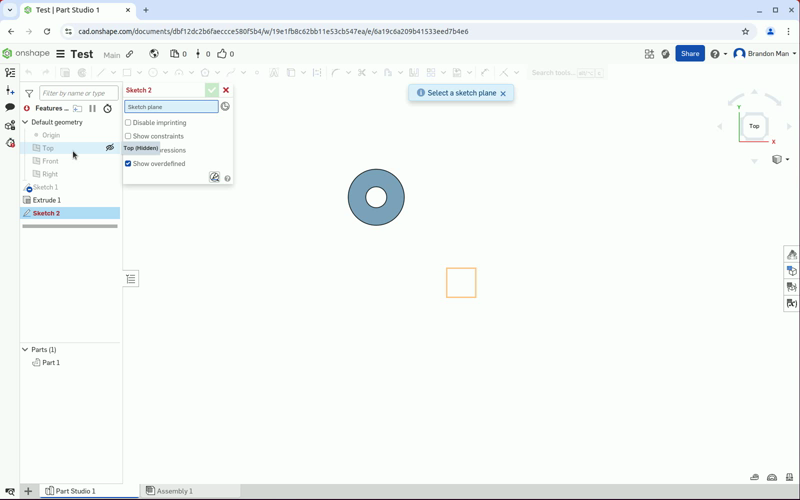
click(73, 150)
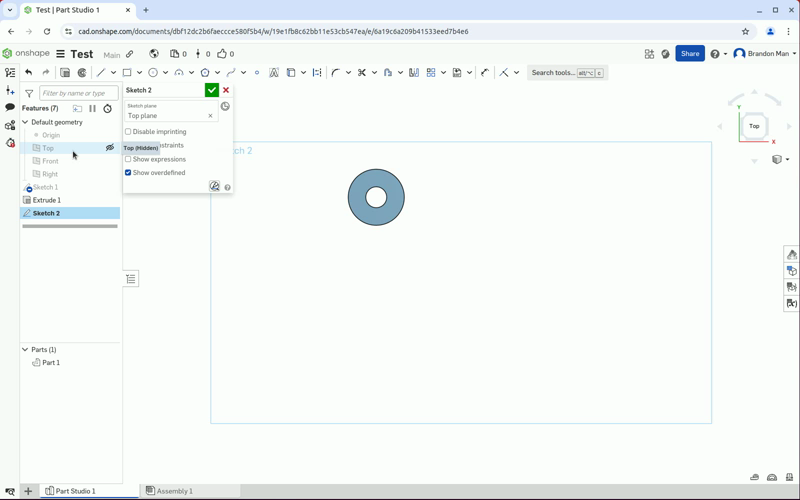
mouse_move(73, 352)
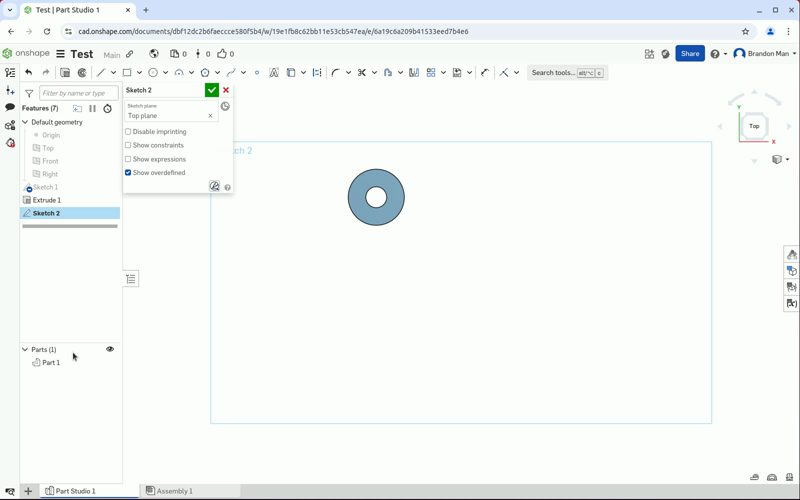
key(y)
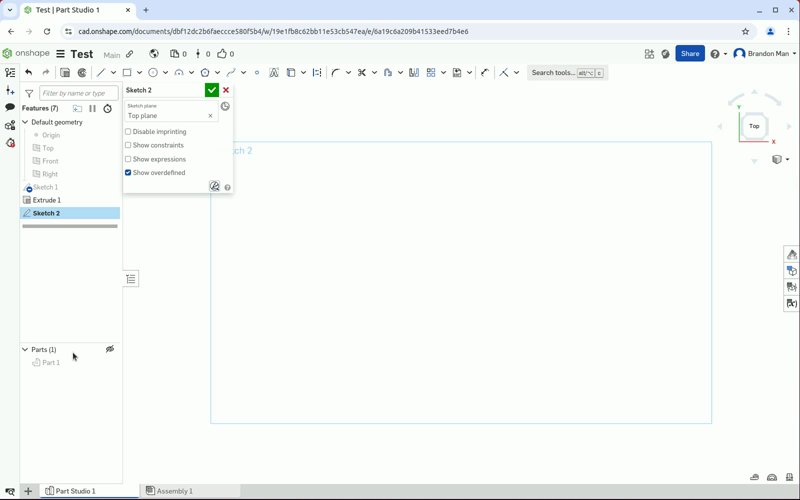
key(a)
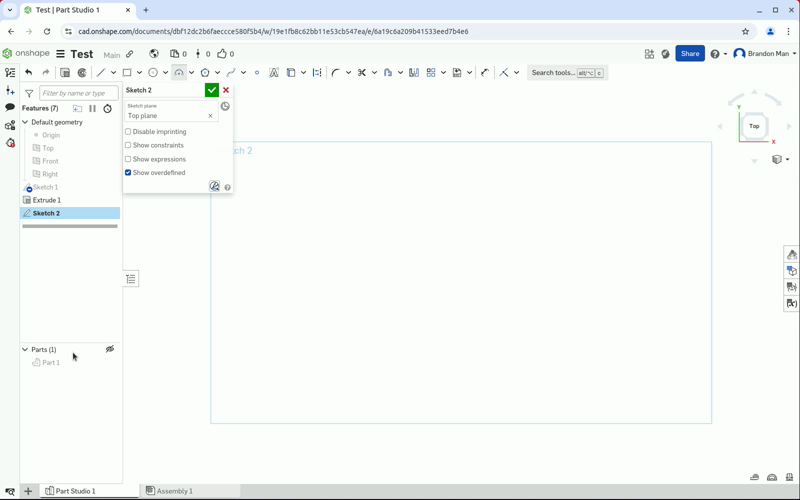
key_down(shift)
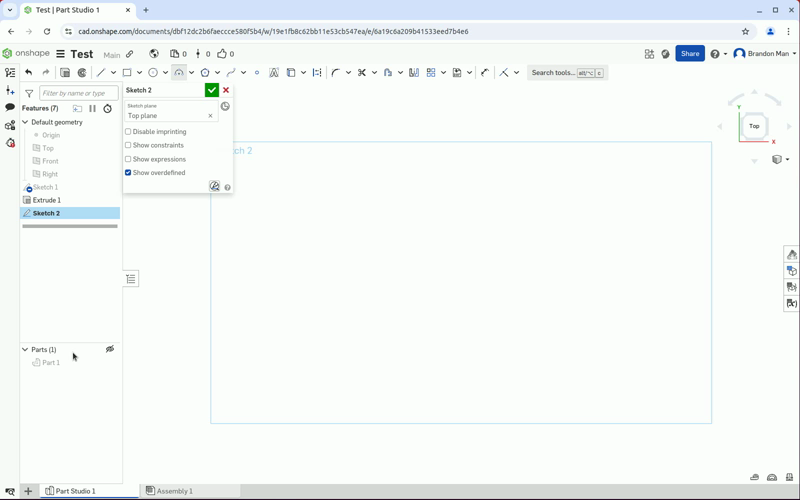
mouse_move(348, 368)
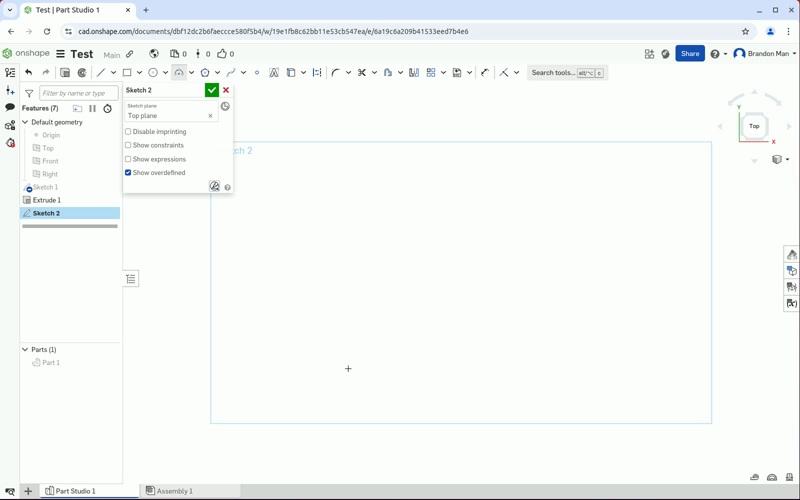
click(348, 368)
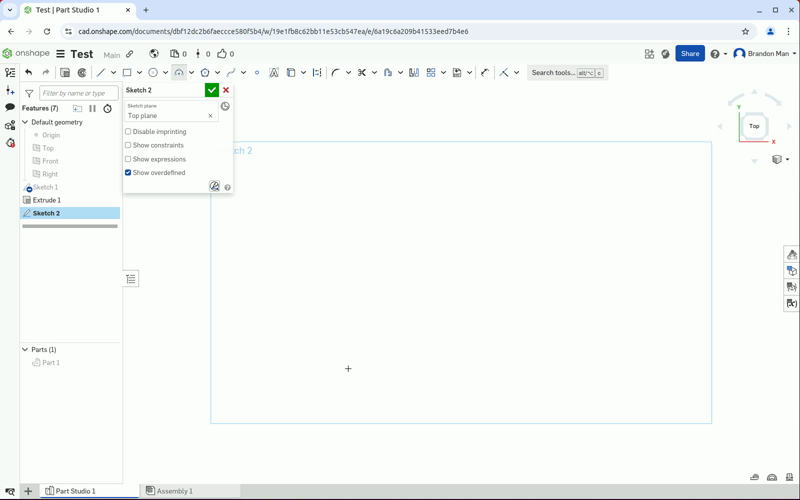
key_up(shift)
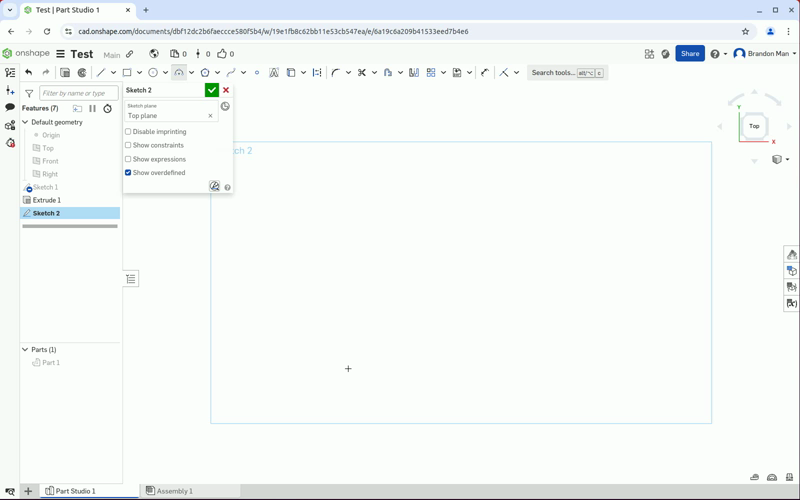
key_down(shift)
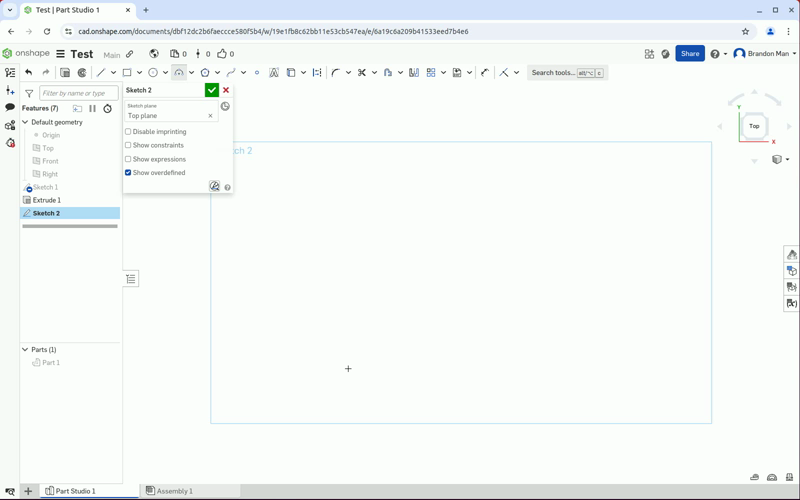
mouse_move(391, 389)
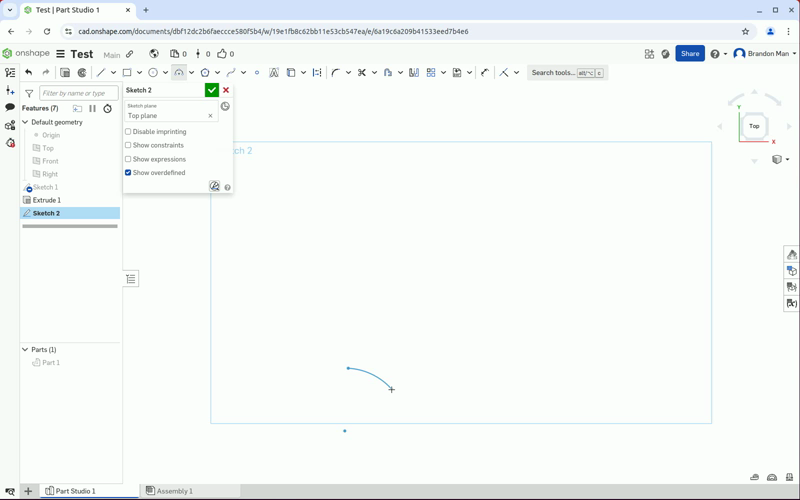
click(391, 389)
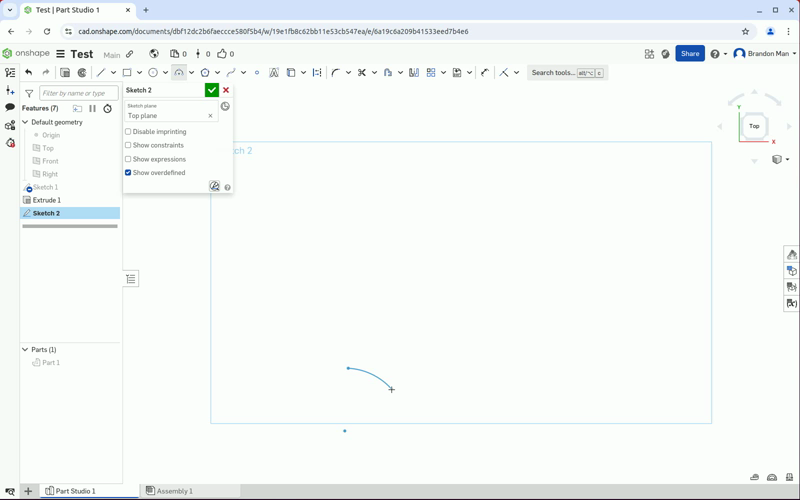
mouse_move(386, 344)
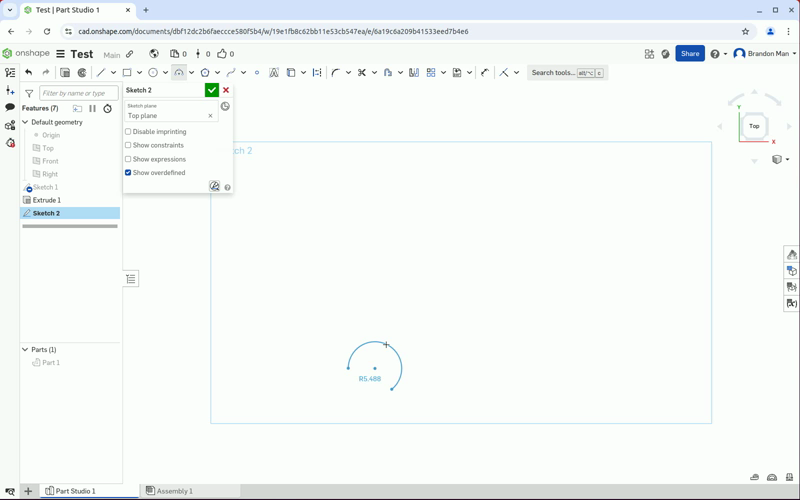
click(386, 344)
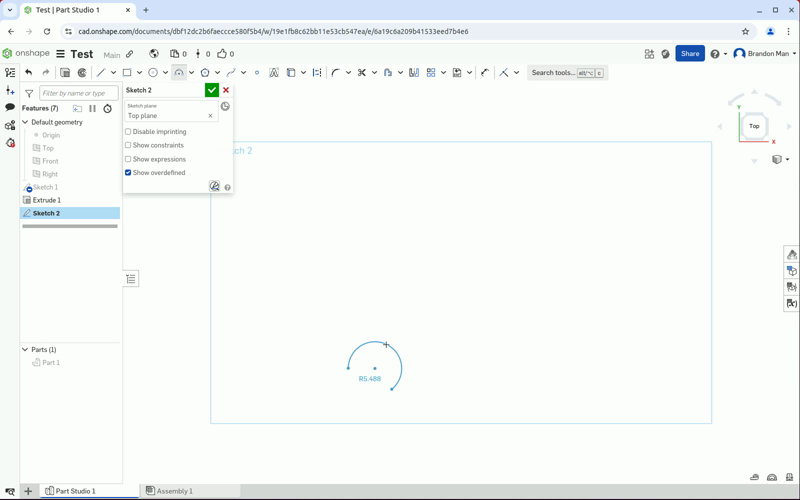
key_up(shift)
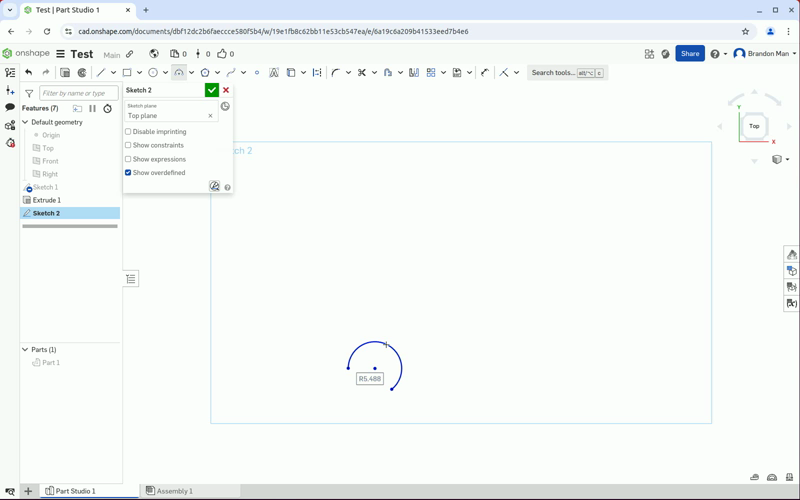
mouse_move(391, 389)
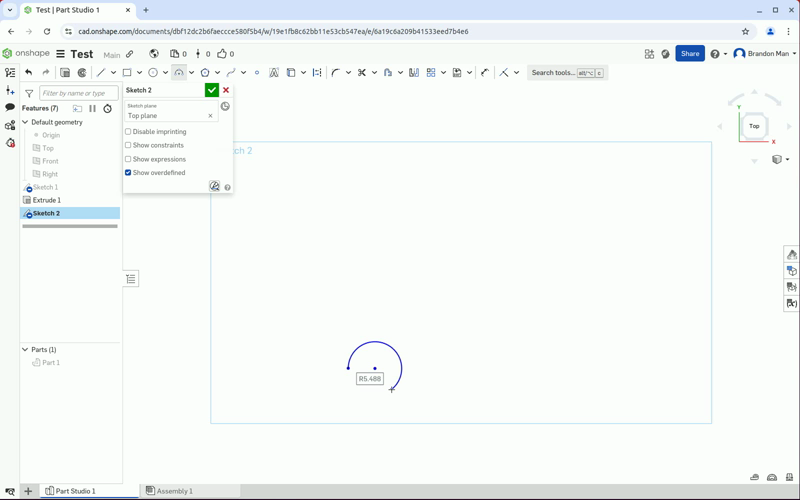
click(391, 389)
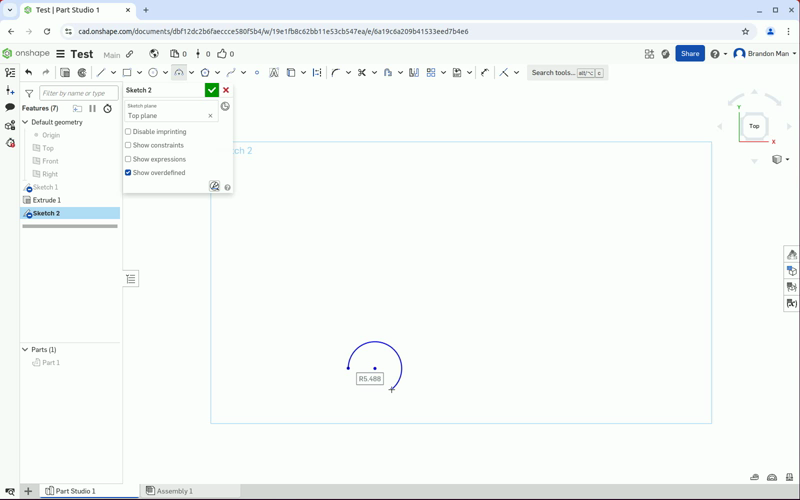
key_down(shift)
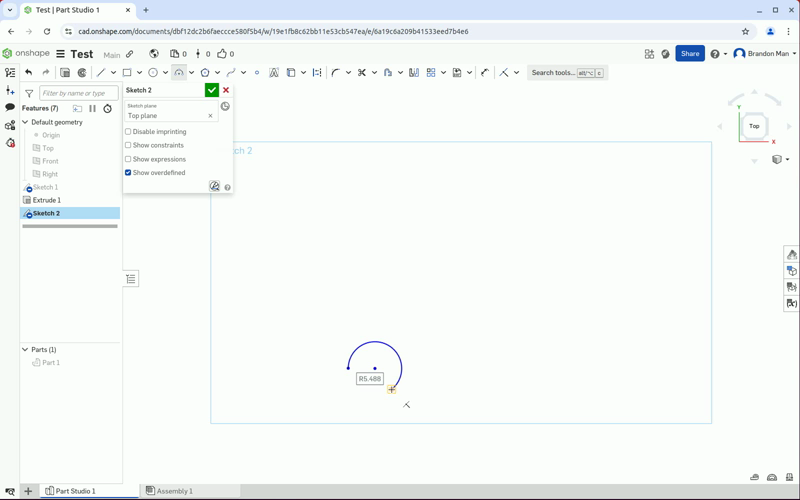
mouse_move(405, 318)
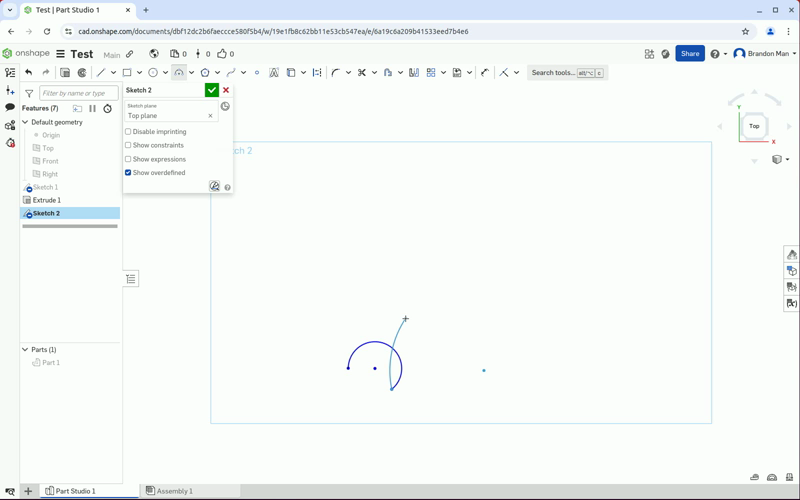
click(405, 318)
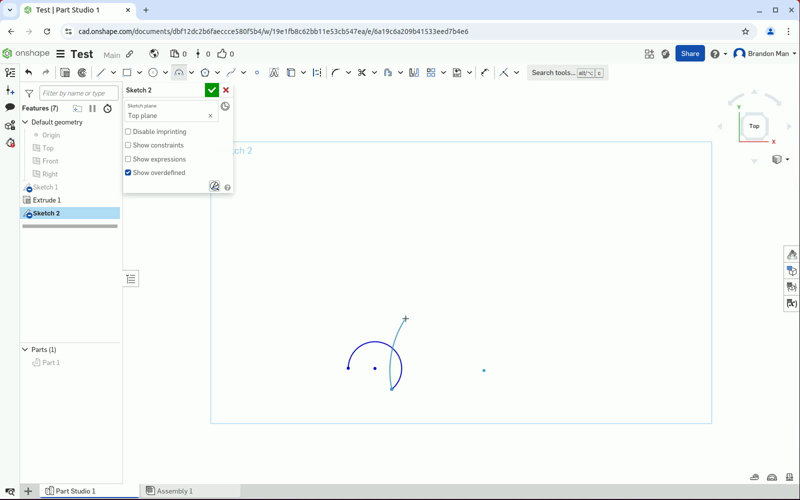
mouse_move(412, 356)
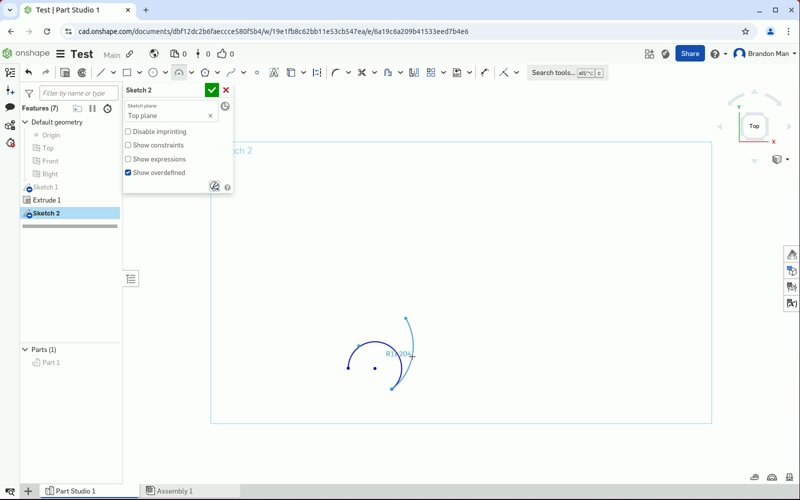
click(412, 356)
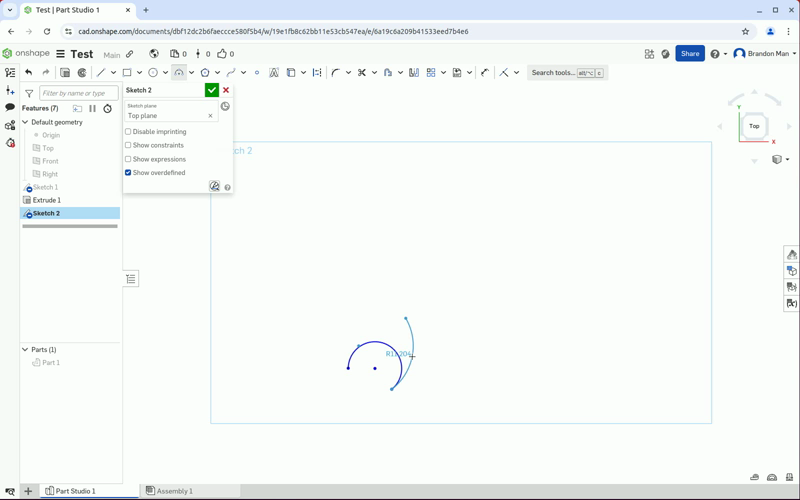
key_up(shift)
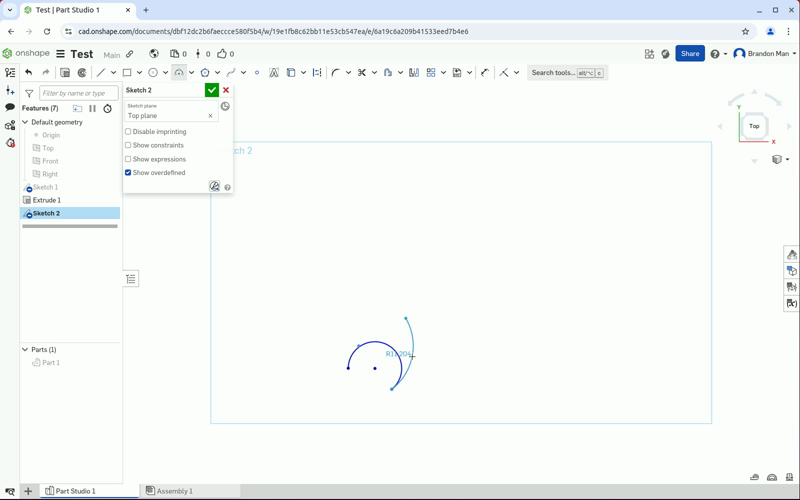
mouse_move(405, 318)
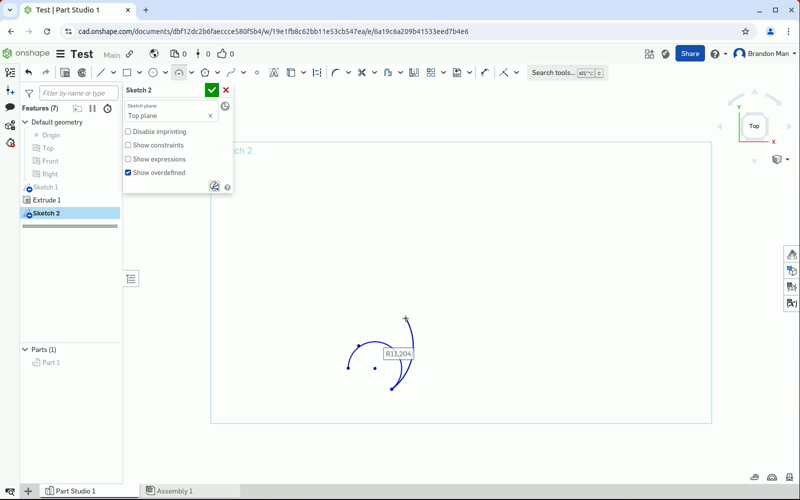
click(405, 318)
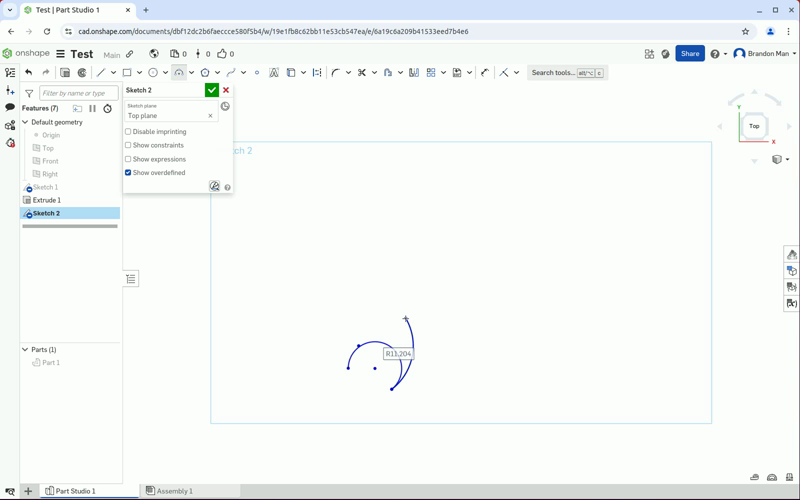
key_down(shift)
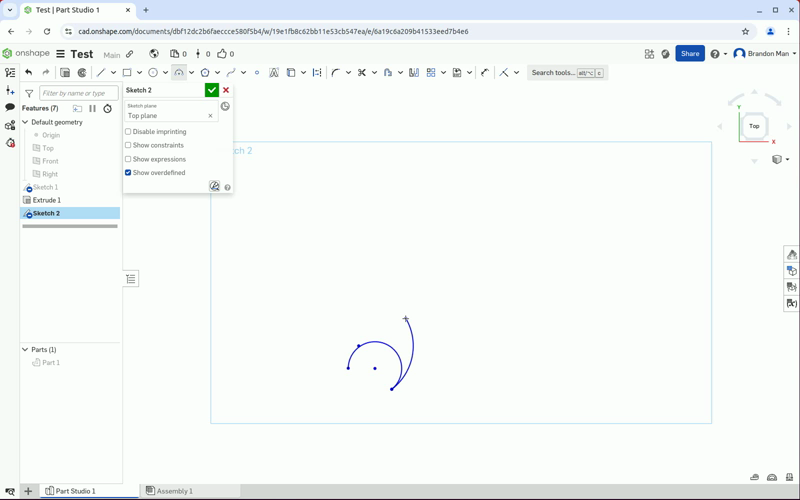
mouse_move(495, 228)
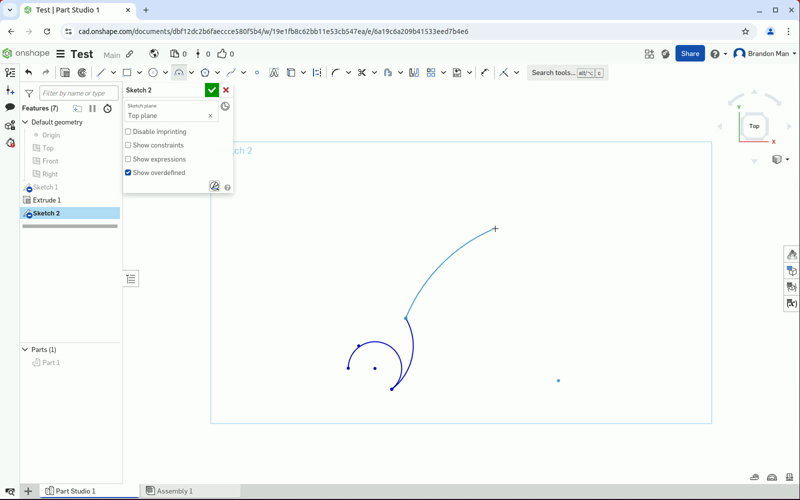
click(495, 228)
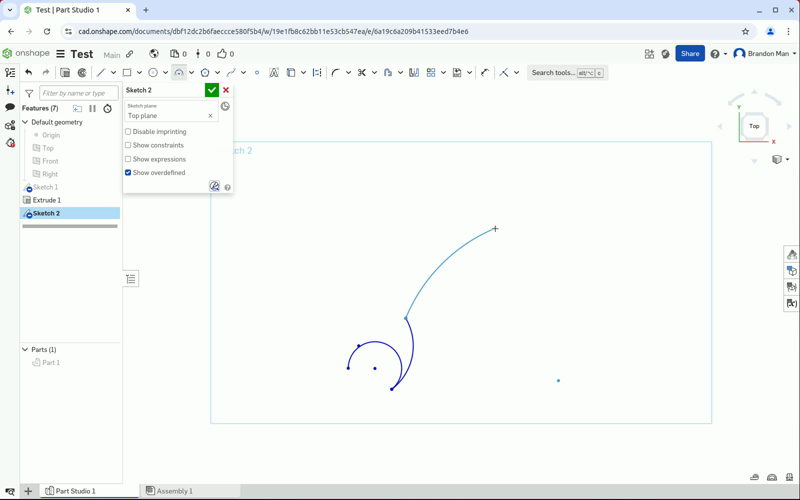
mouse_move(415, 237)
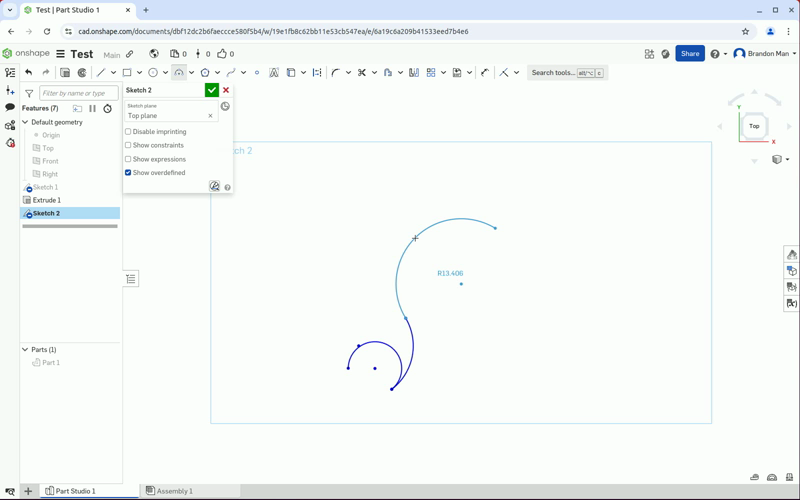
click(415, 237)
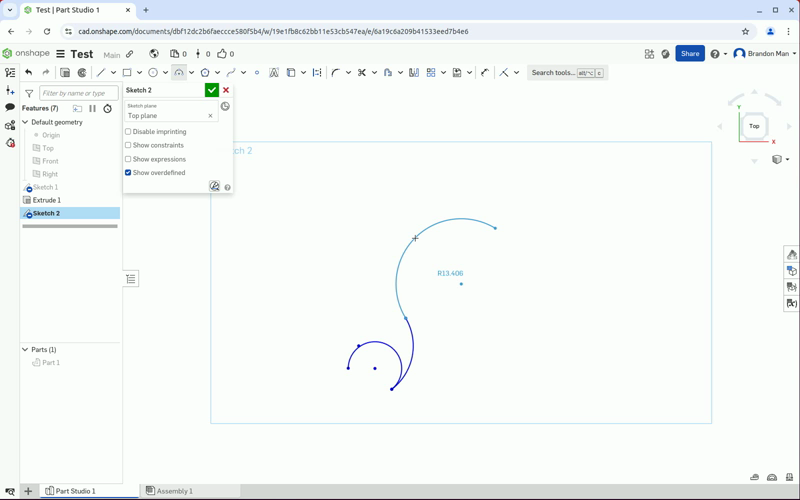
key_up(shift)
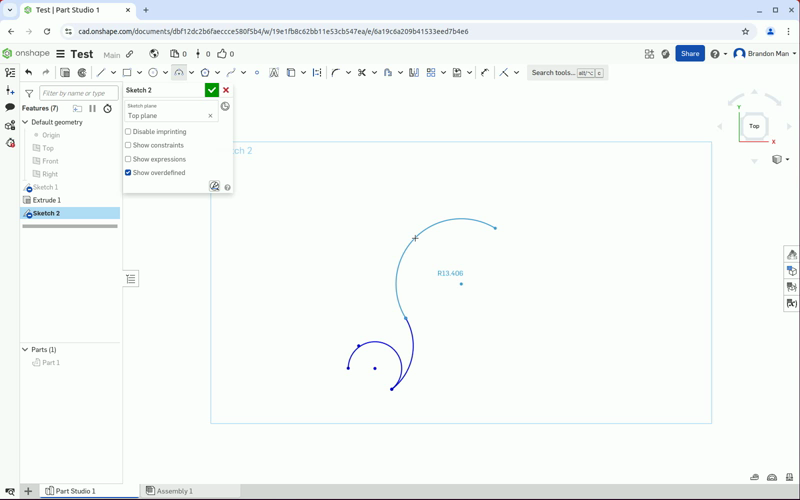
mouse_move(495, 228)
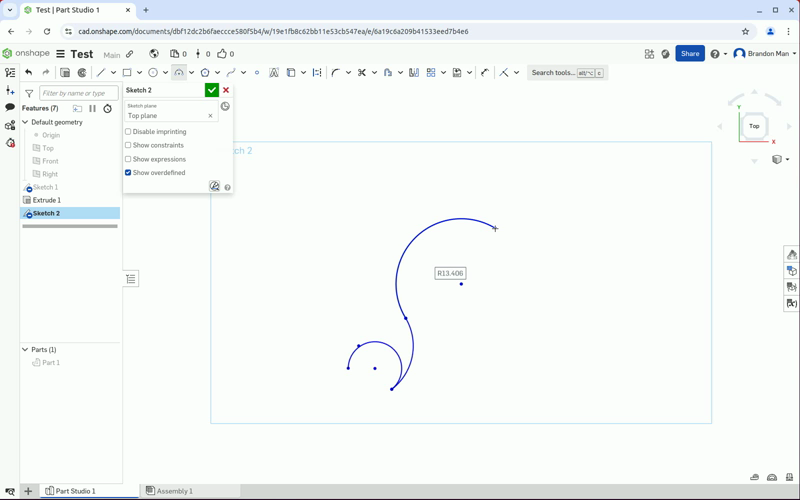
click(495, 228)
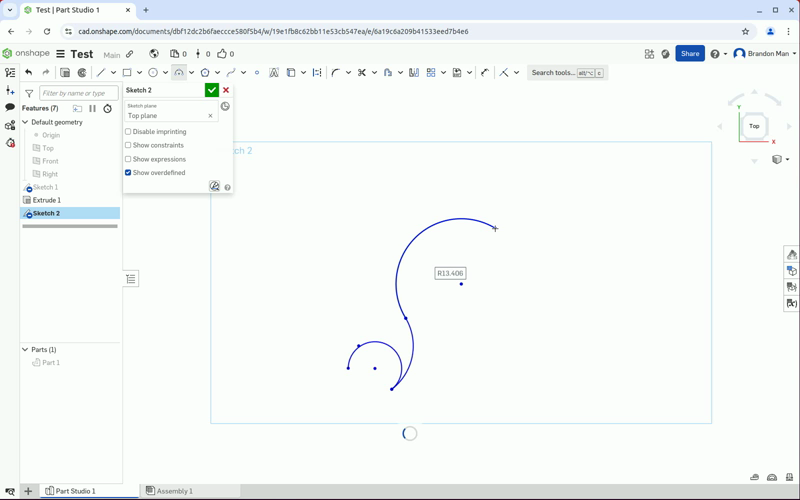
key_down(shift)
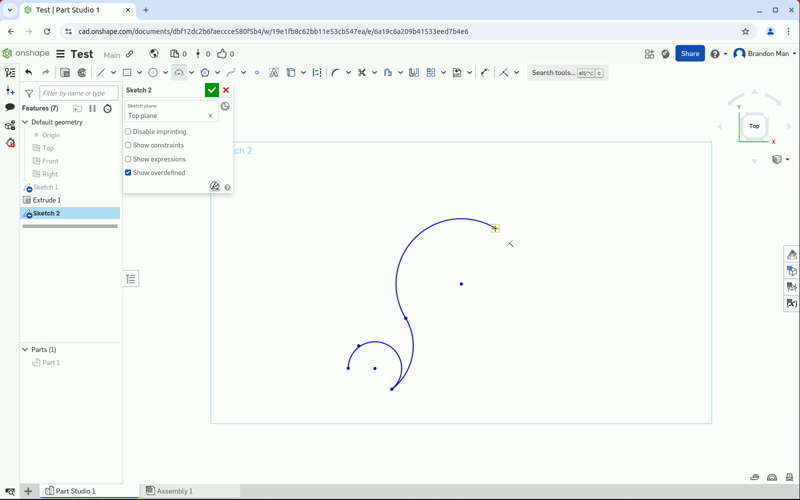
mouse_move(566, 216)
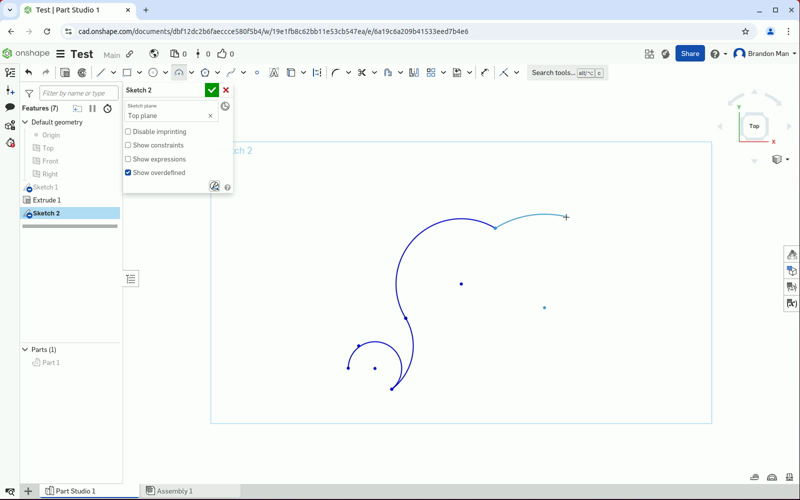
click(566, 216)
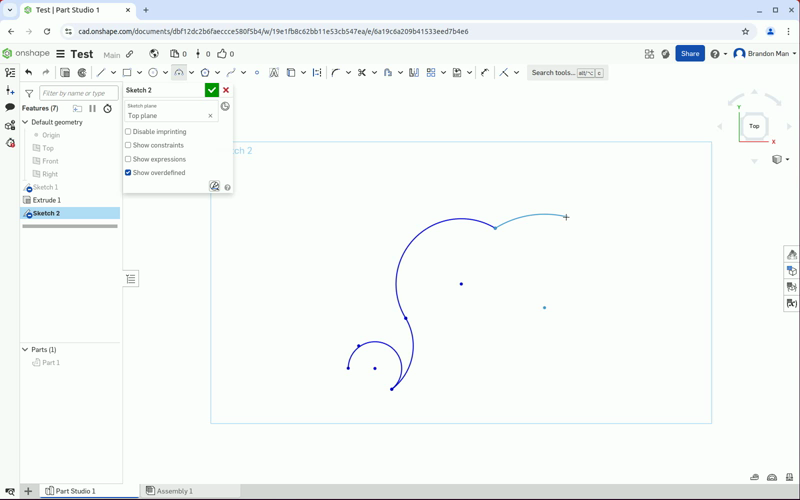
mouse_move(532, 236)
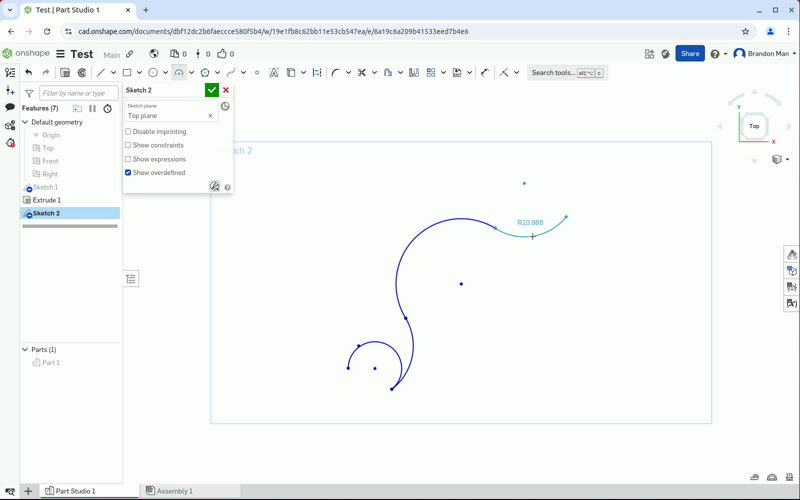
click(532, 236)
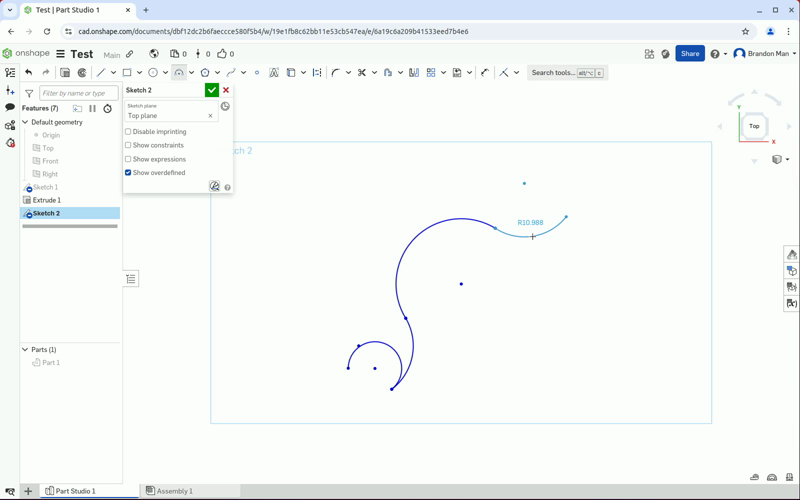
key_up(shift)
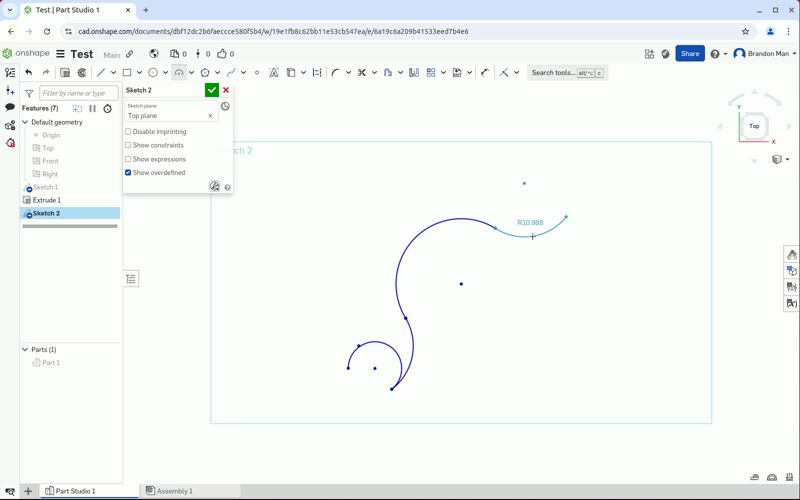
mouse_move(566, 216)
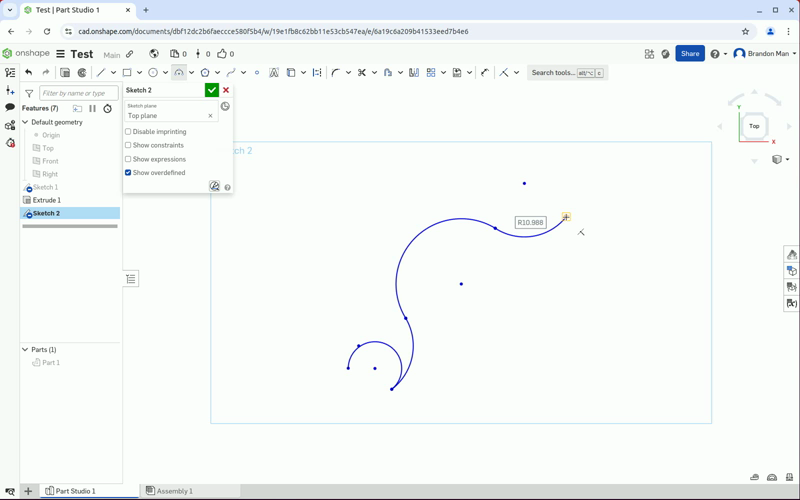
click(566, 216)
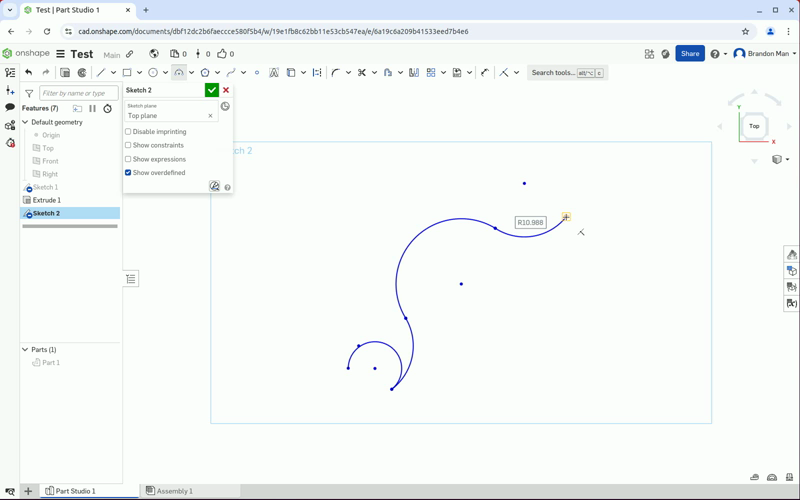
key_down(shift)
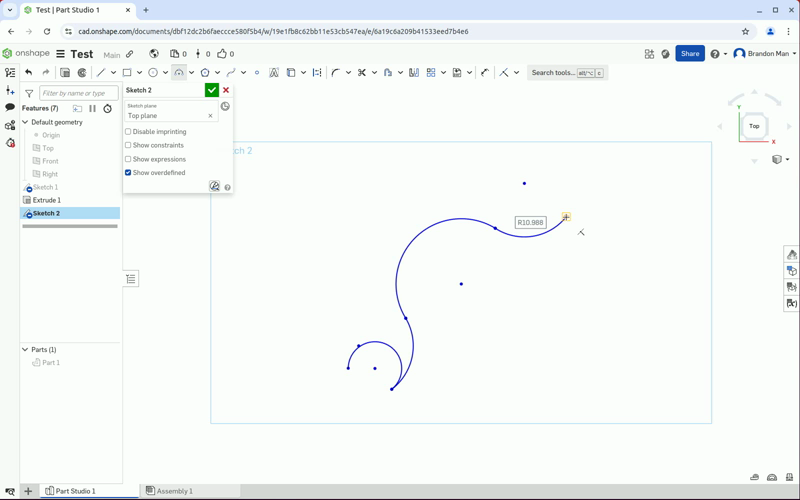
mouse_move(545, 170)
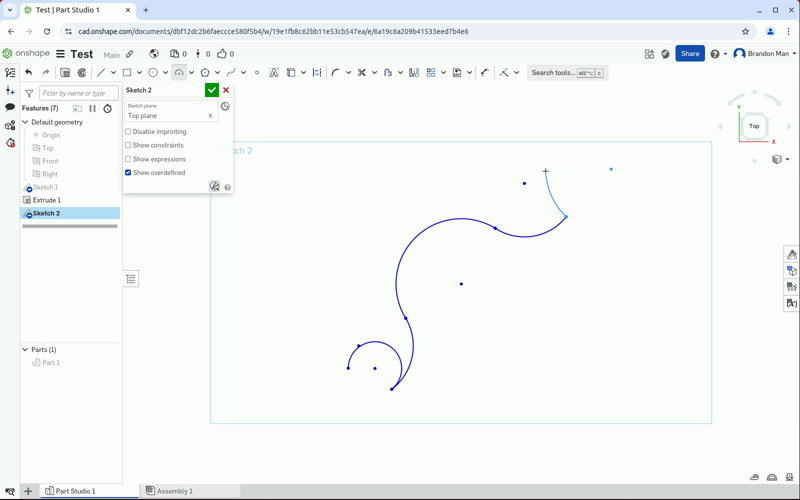
click(545, 170)
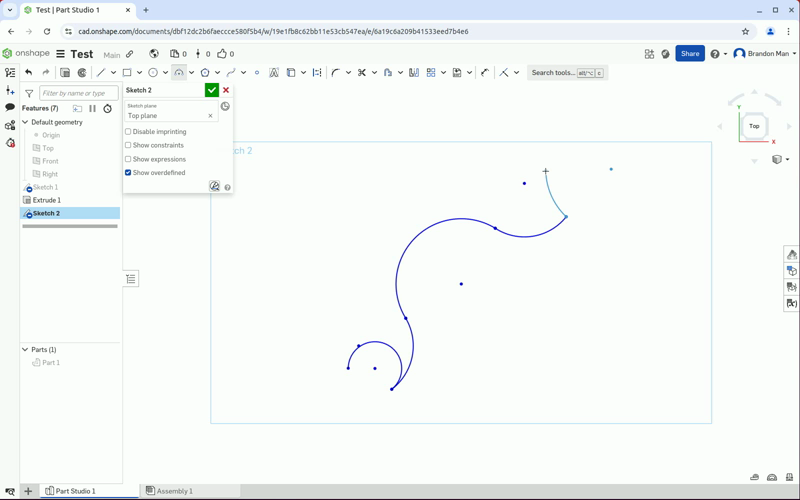
mouse_move(519, 210)
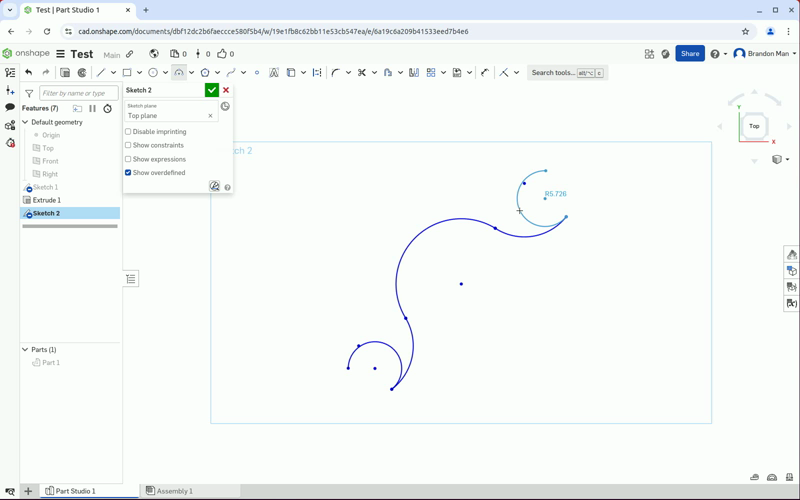
click(519, 210)
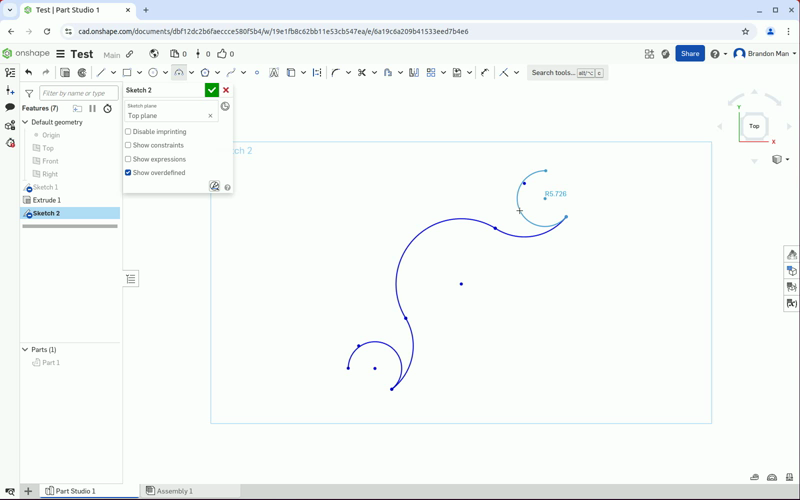
key_up(shift)
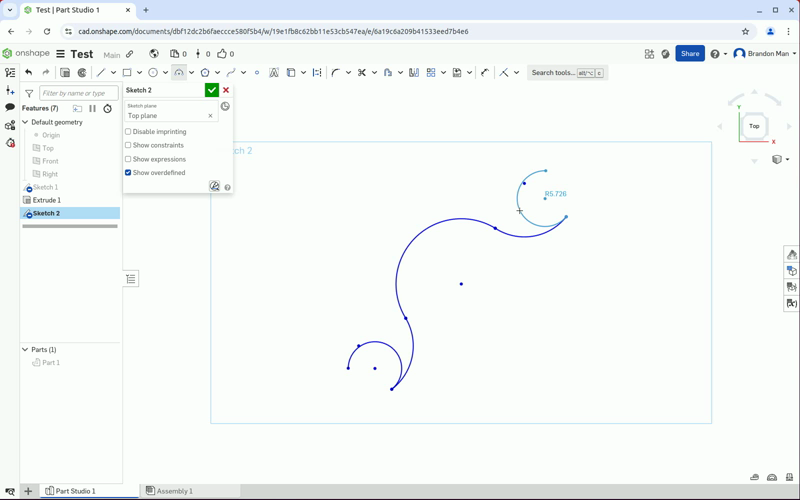
key(esc)
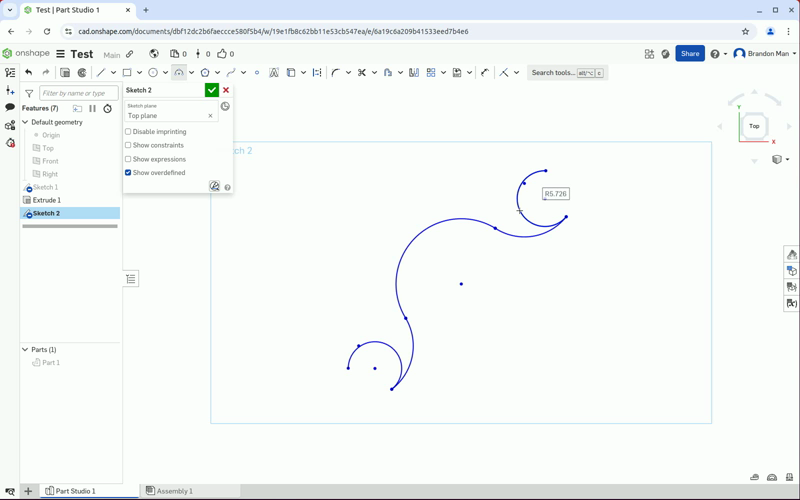
key(l)
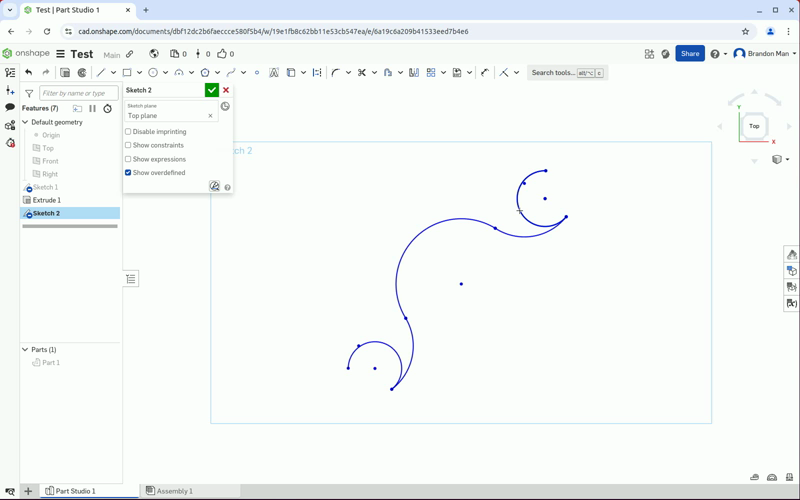
mouse_move(545, 170)
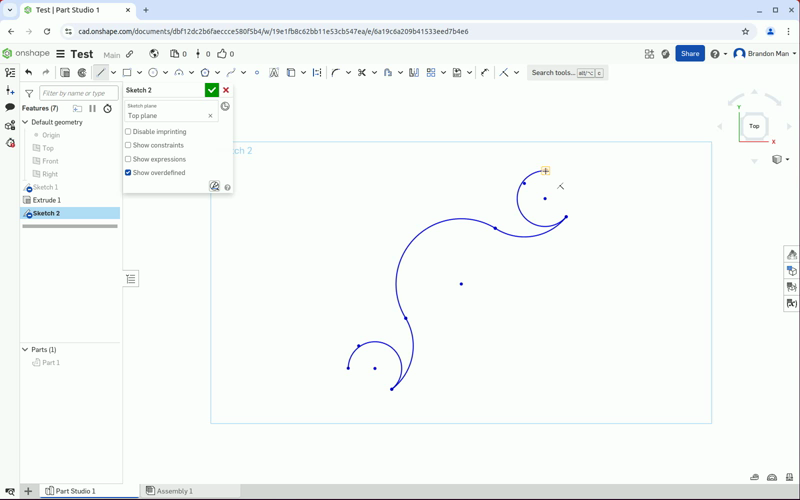
click(545, 170)
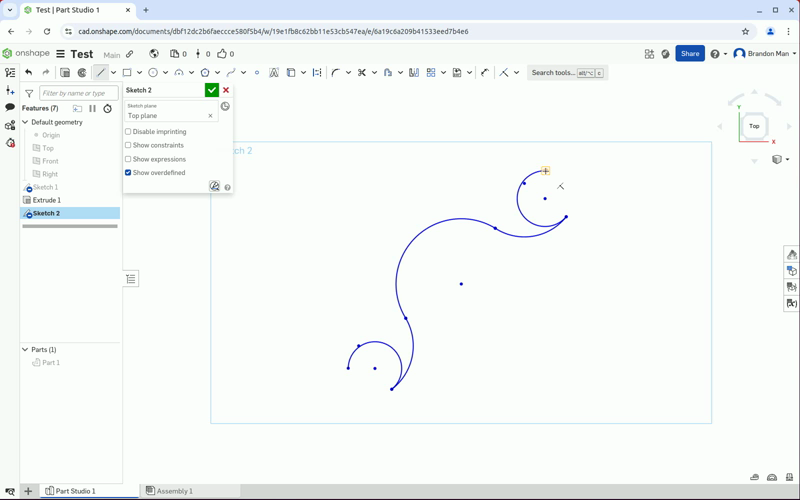
key_down(shift)
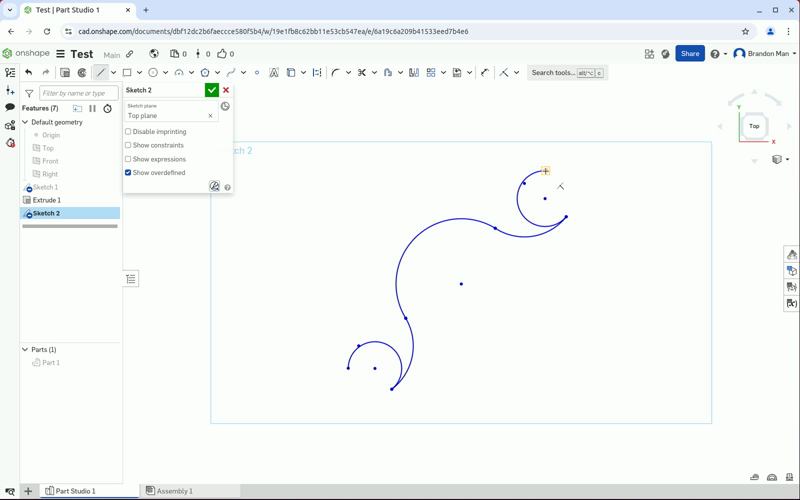
mouse_move(375, 170)
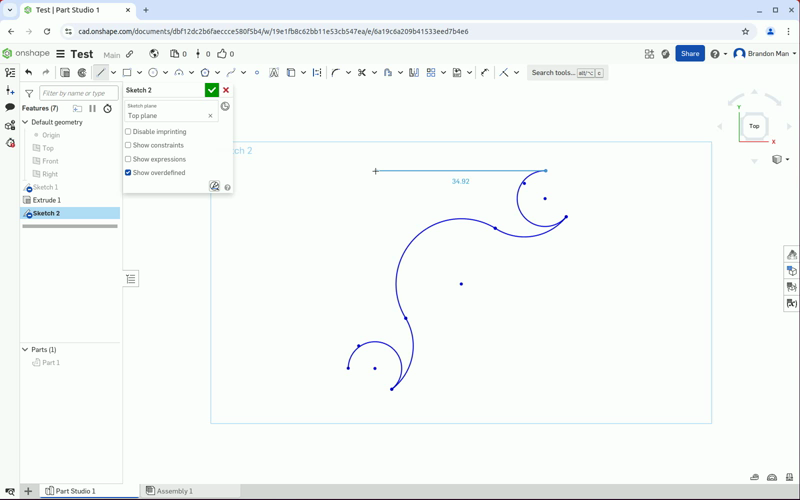
click(375, 170)
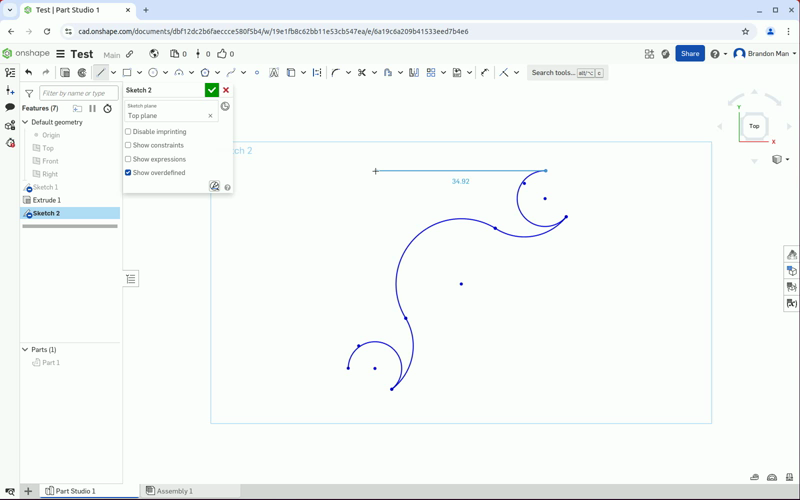
key_up(shift)
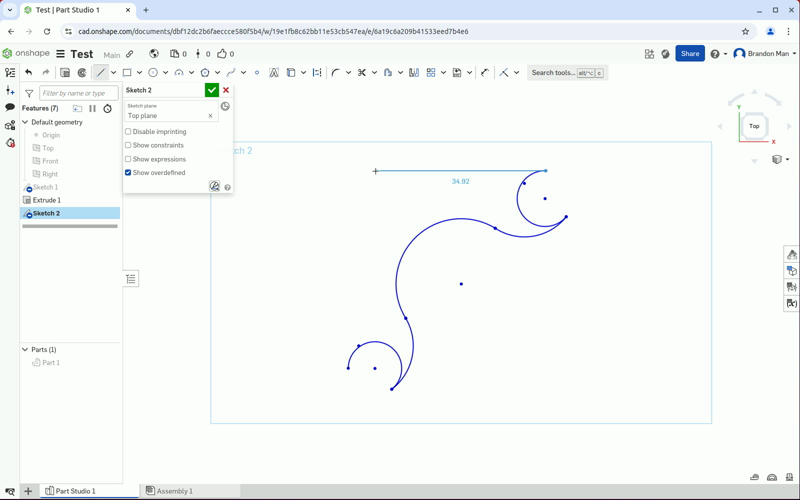
key(esc)
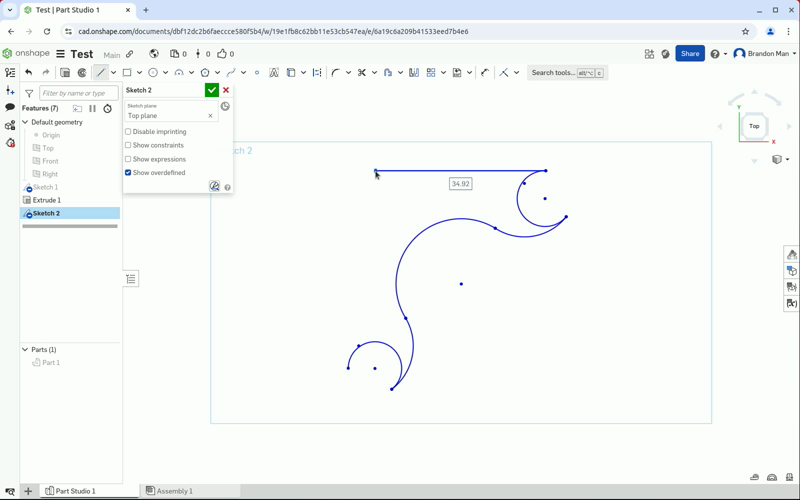
key(a)
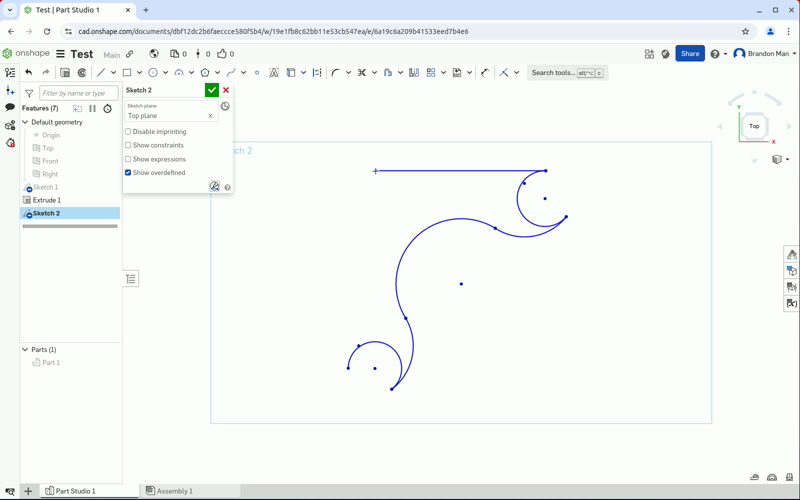
mouse_move(375, 170)
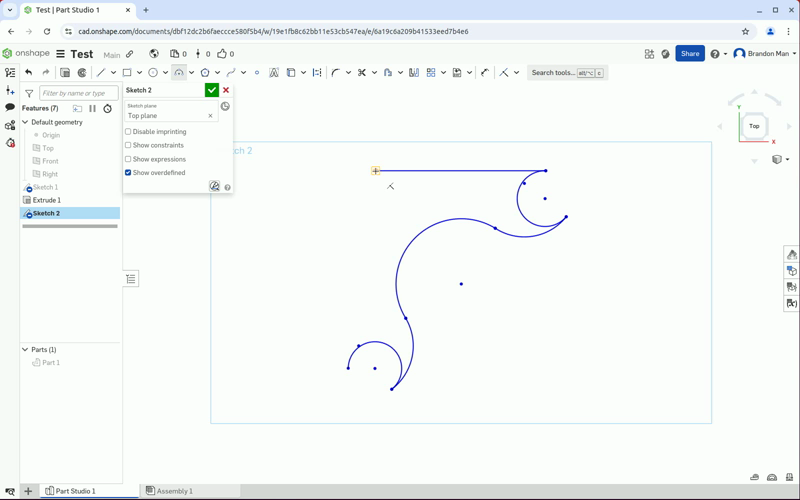
click(375, 170)
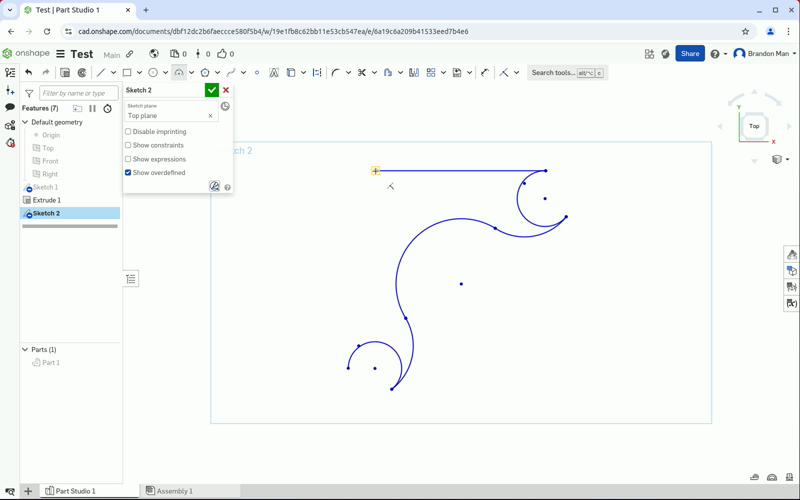
key_down(shift)
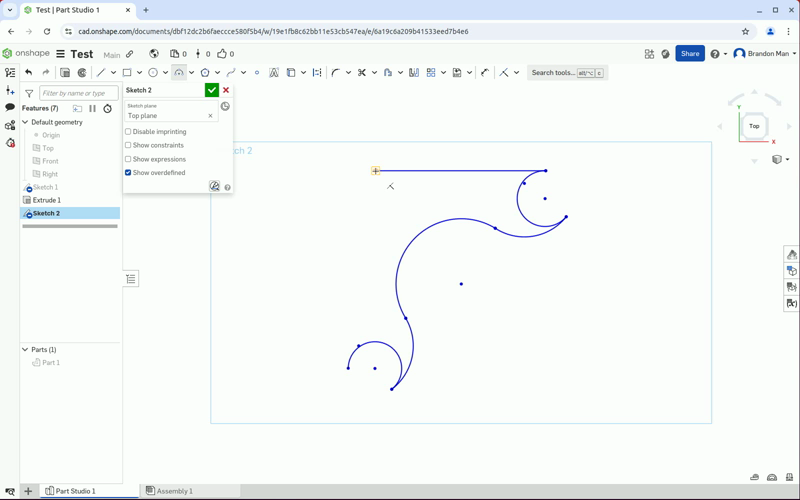
mouse_move(348, 198)
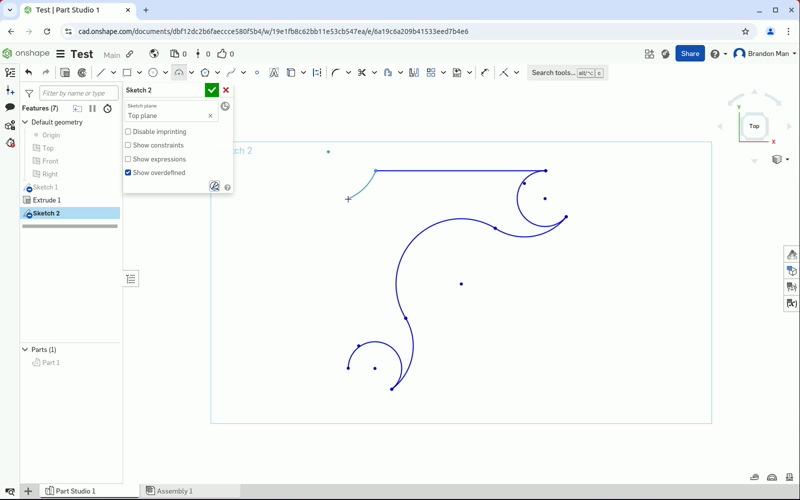
click(348, 198)
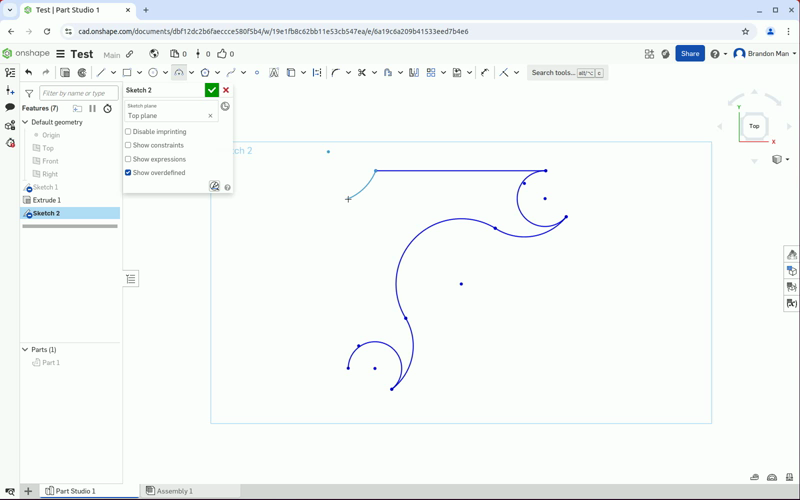
mouse_move(395, 218)
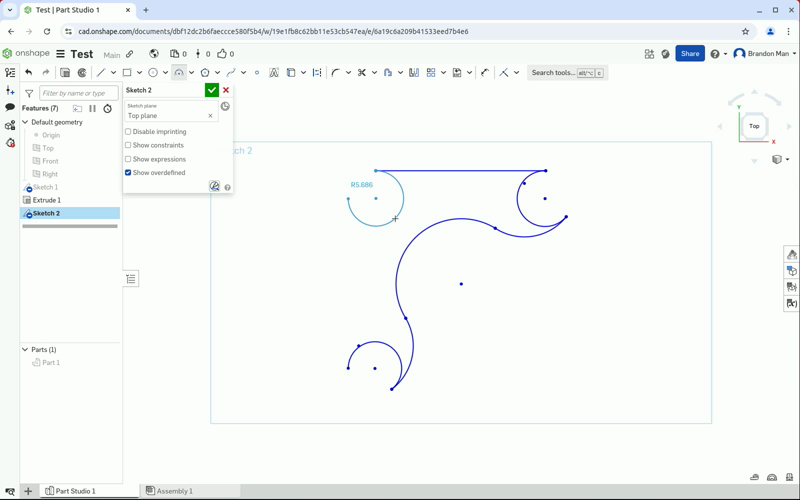
click(395, 218)
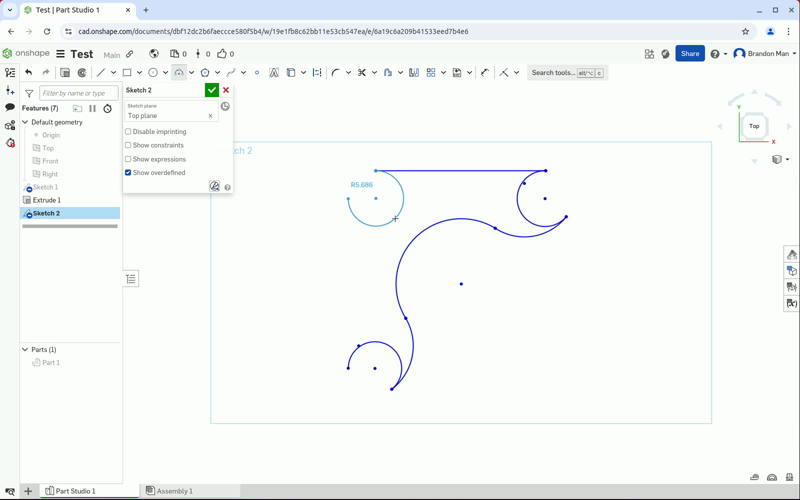
key_up(shift)
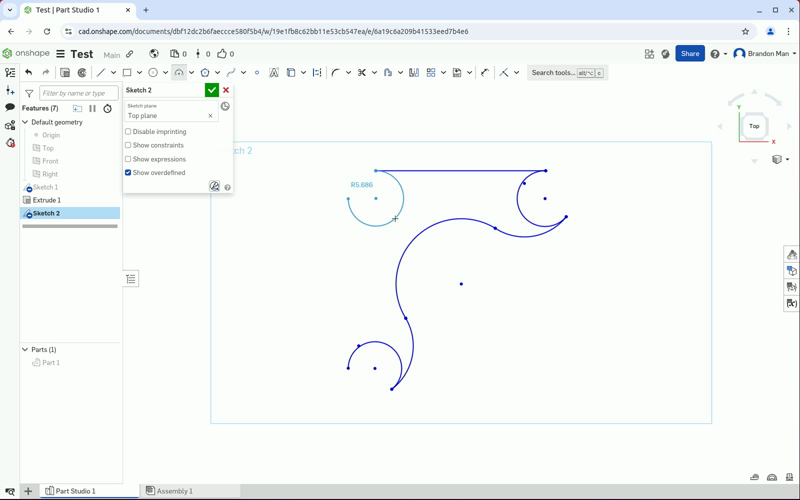
key(esc)
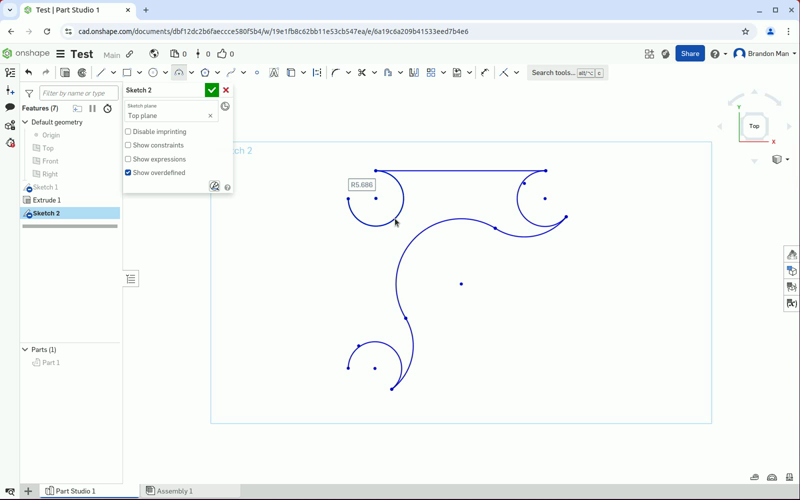
key(l)
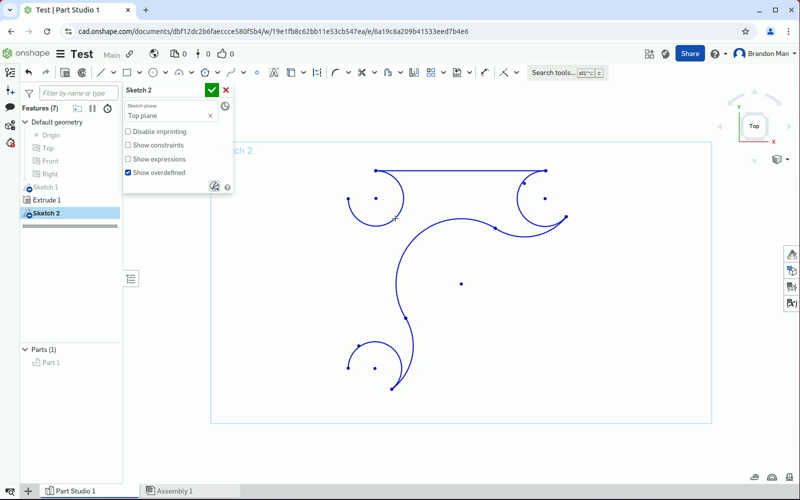
mouse_move(348, 198)
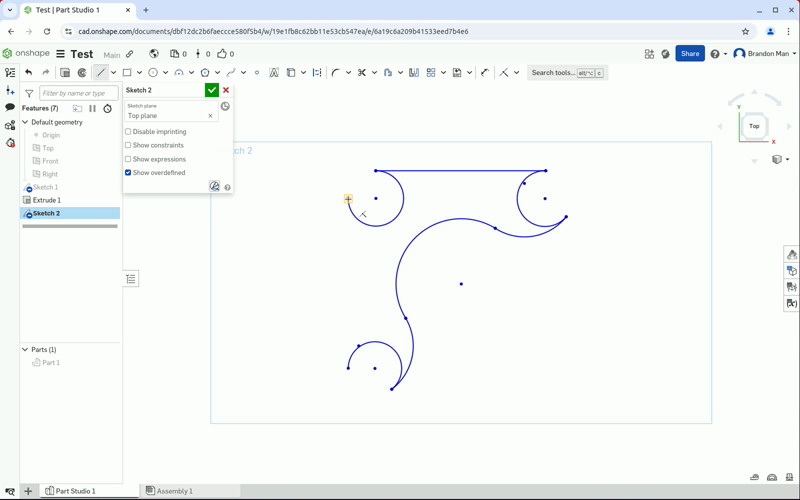
click(348, 198)
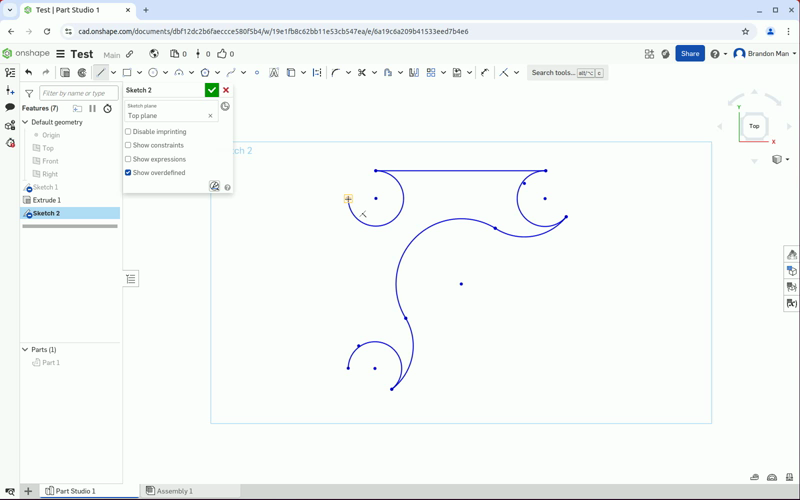
key_down(shift)
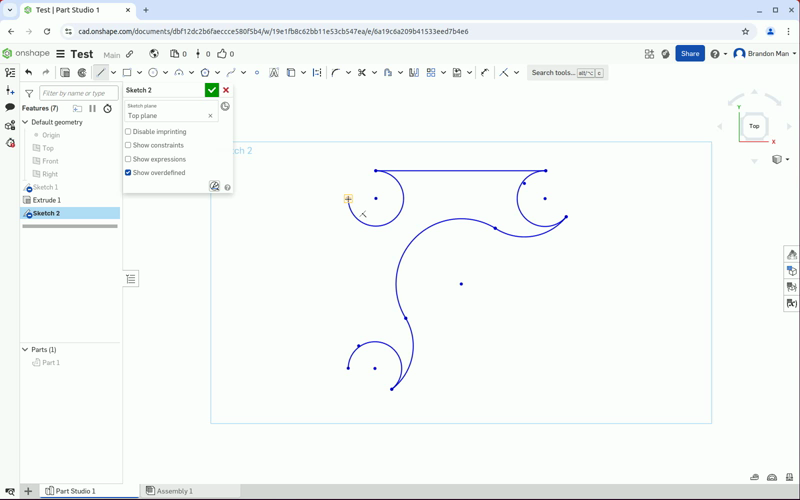
mouse_move(348, 368)
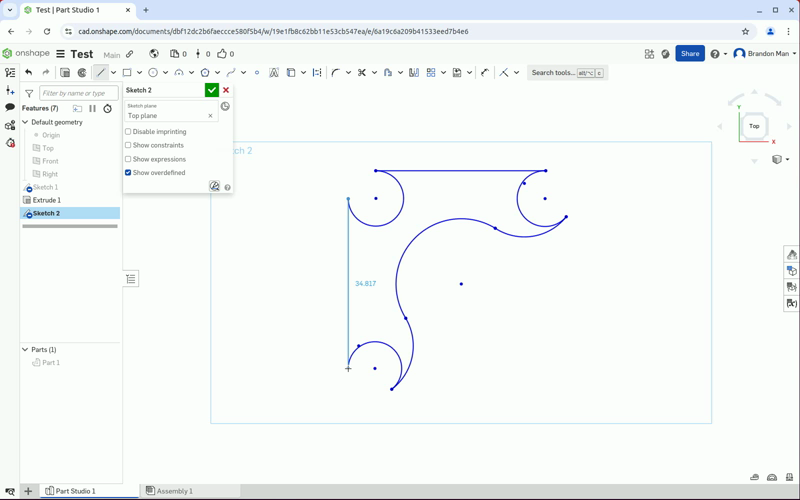
key_up(shift)
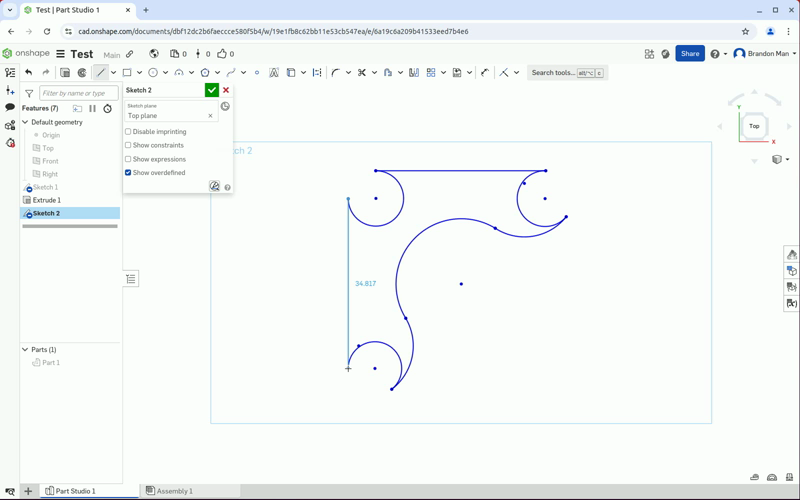
click(348, 368)
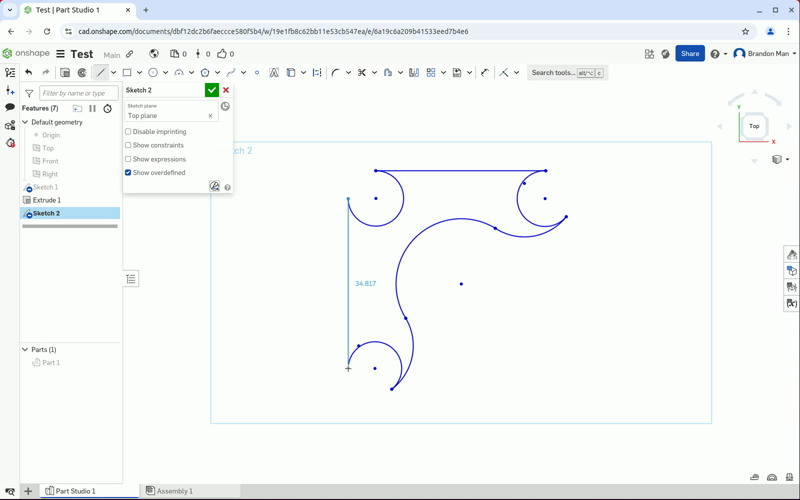
key(esc)
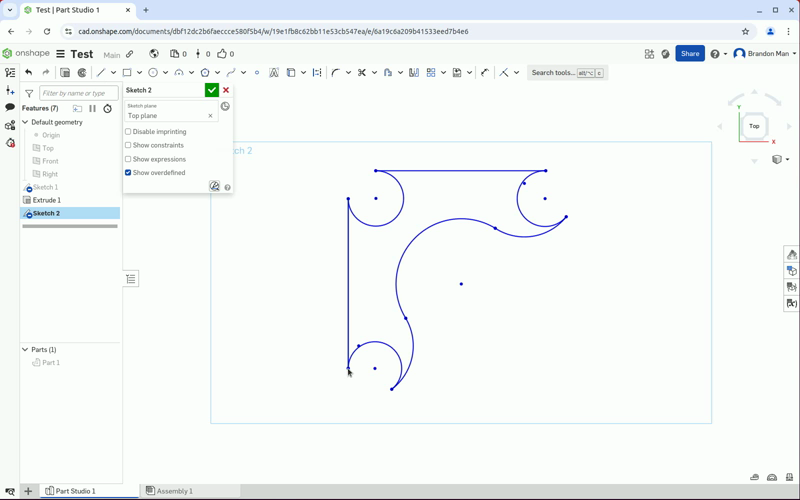
mouse_move(505, 217)
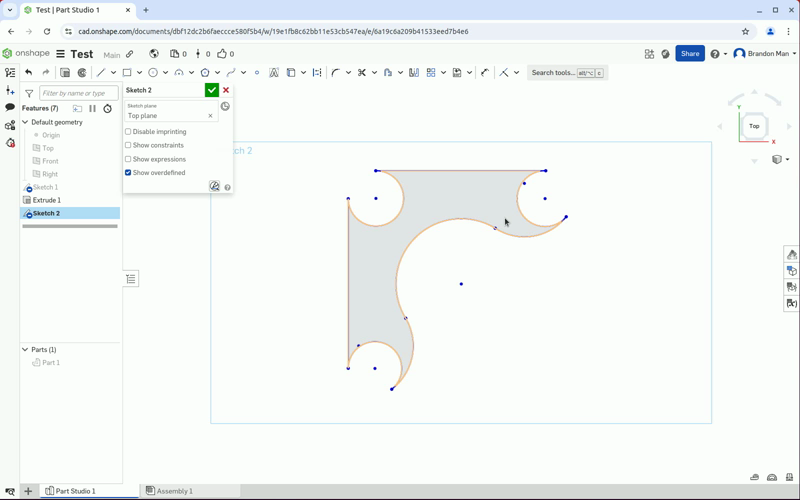
click(505, 217)
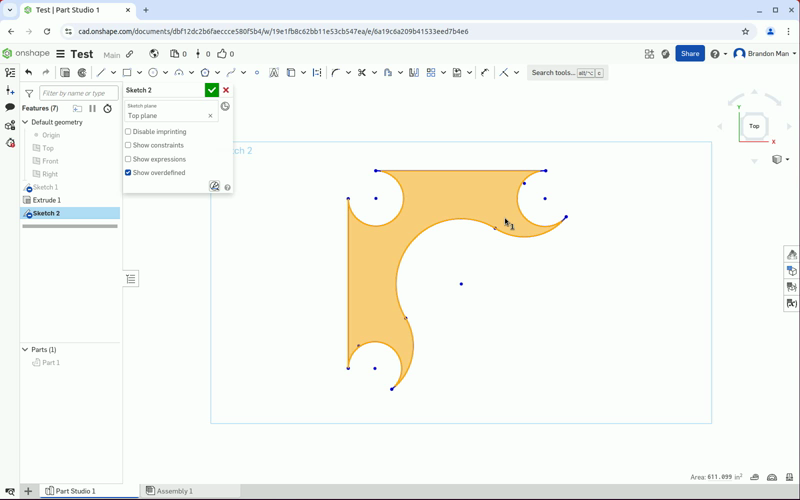
mouse_move(73, 352)
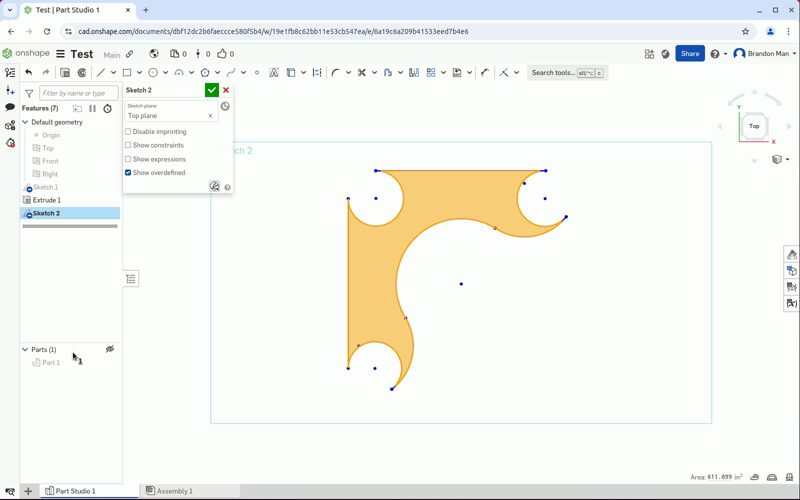
key(shift+y)
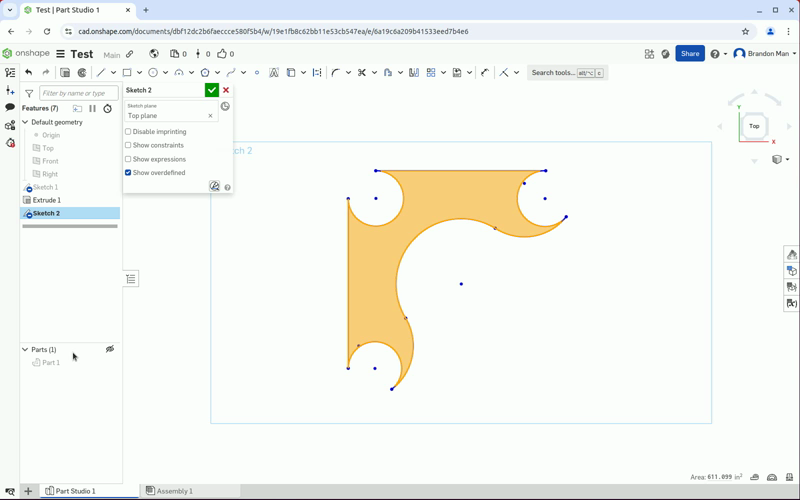
key(shift+e)
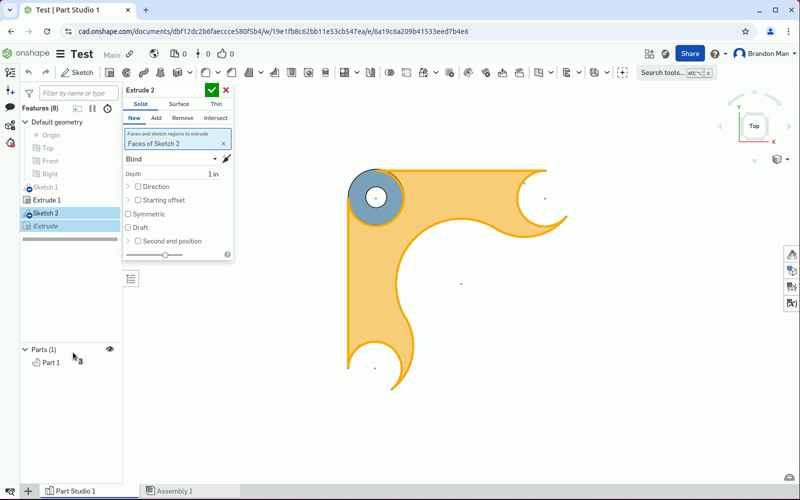
mouse_move(143, 106)
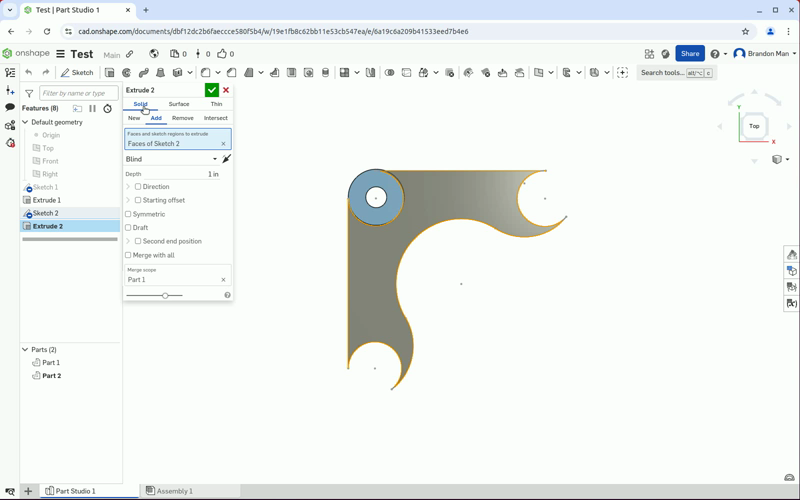
click(143, 106)
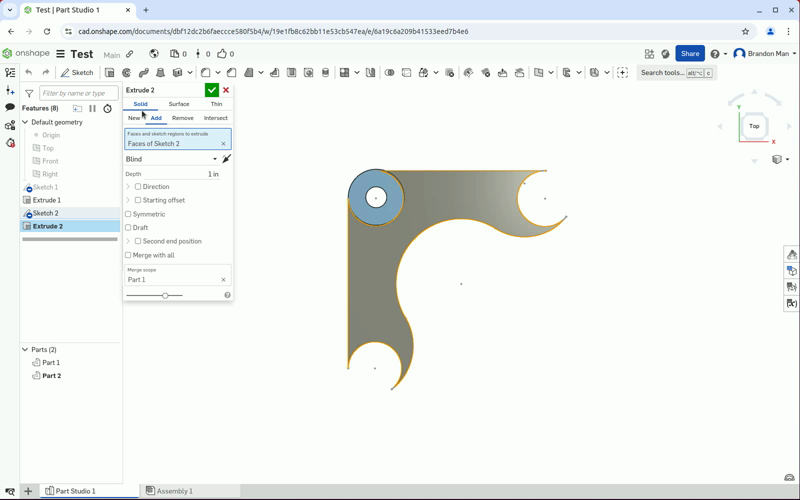
mouse_move(137, 120)
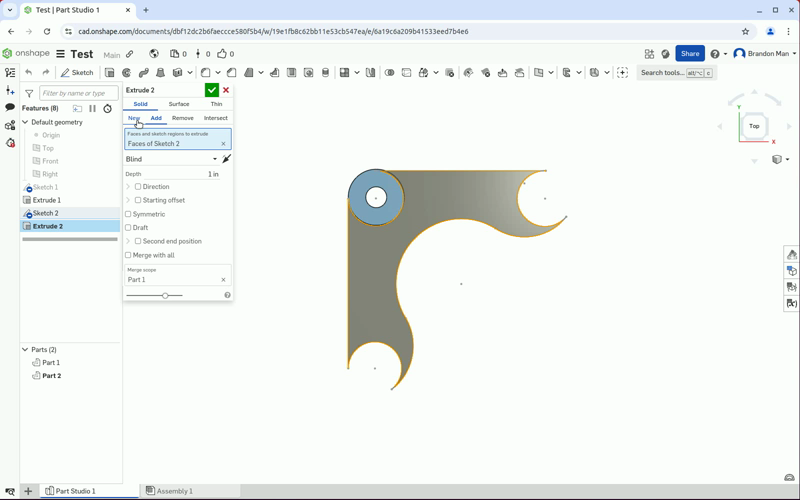
click(137, 120)
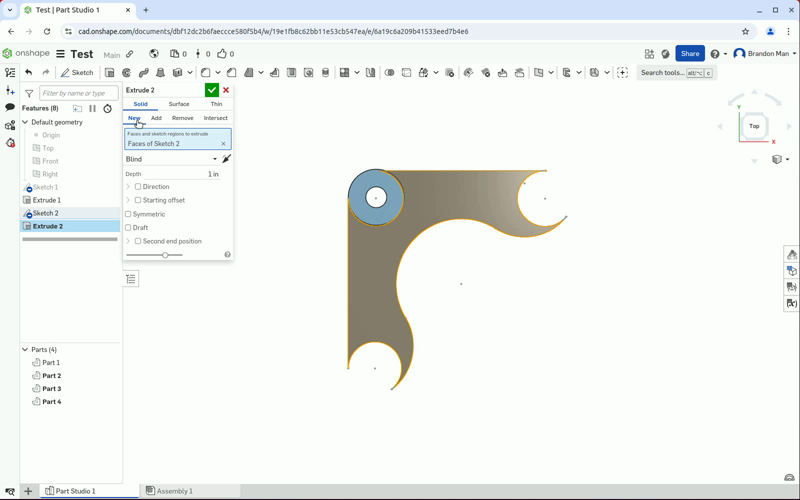
key(tab, 4)
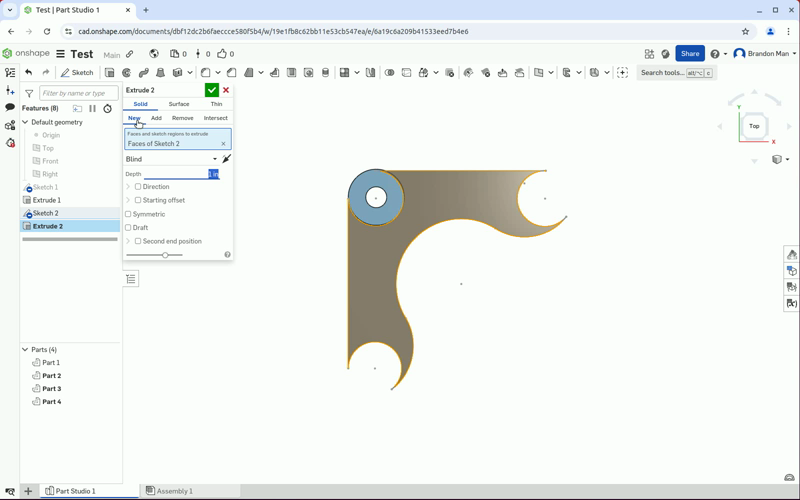
text(3.37)
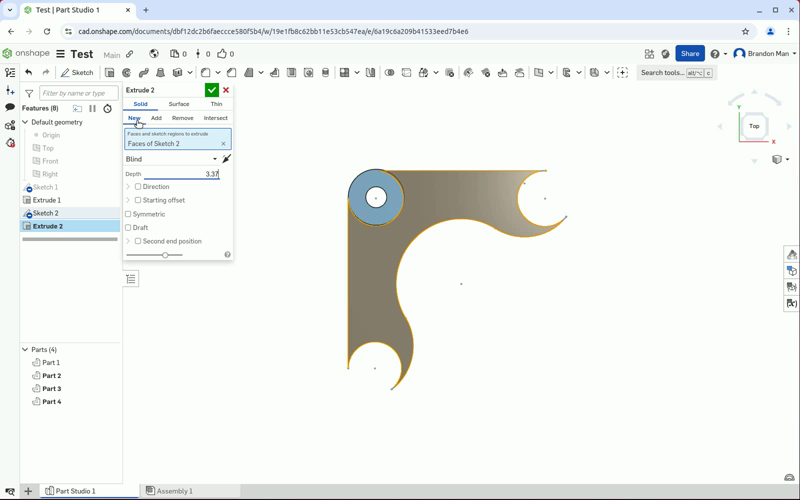
key(enter)
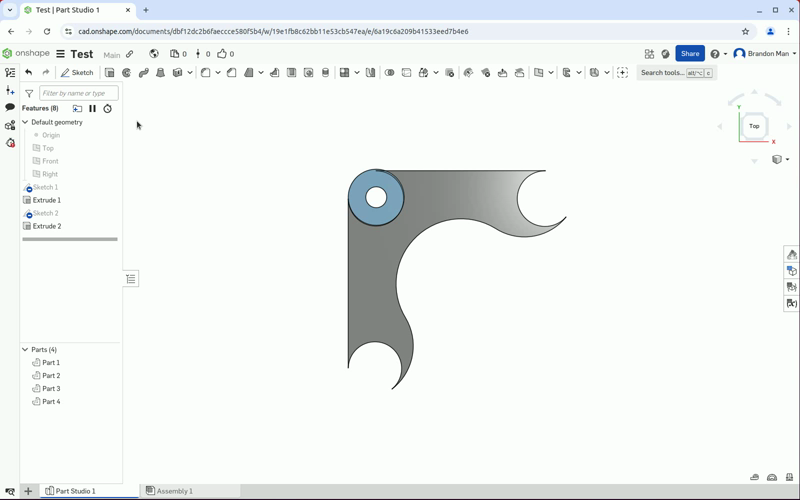
key(shift+h)
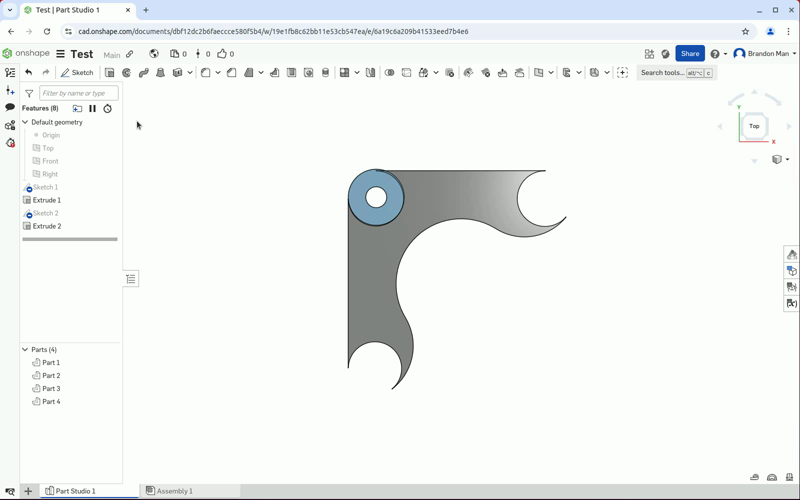
key(shift+h)
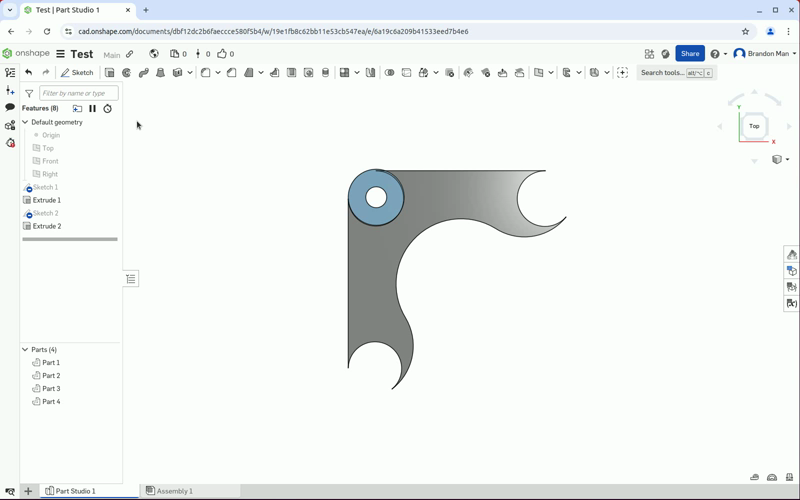
mouse_move(73, 189)
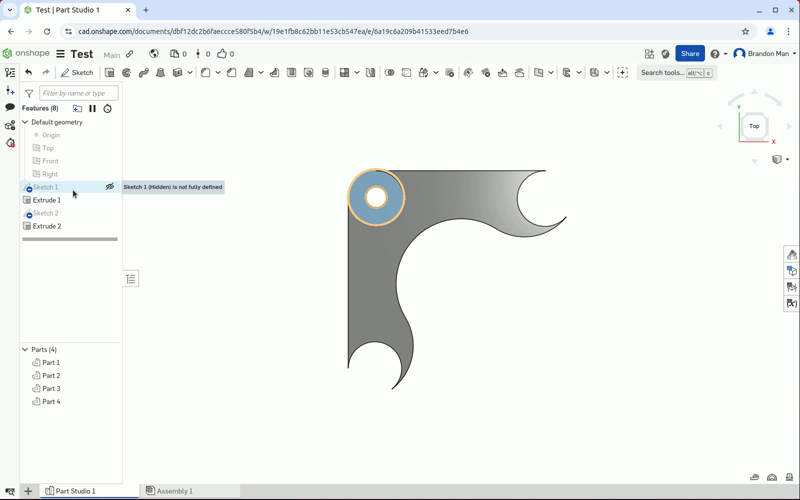
click(73, 189)
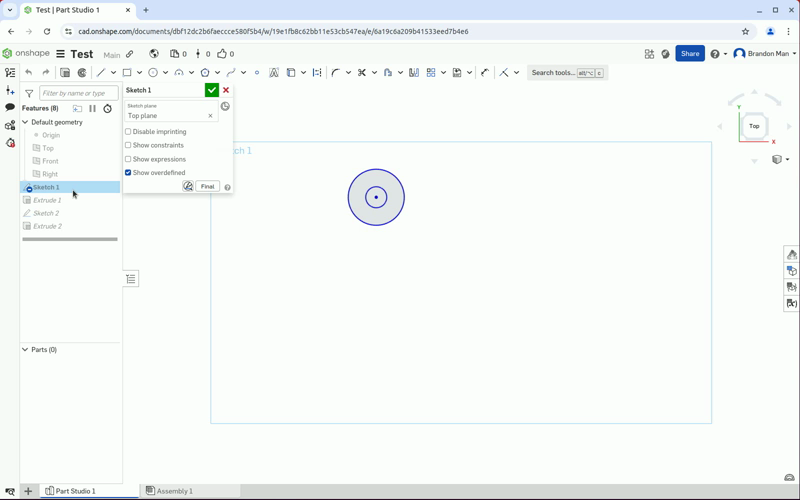
mouse_move(229, 92)
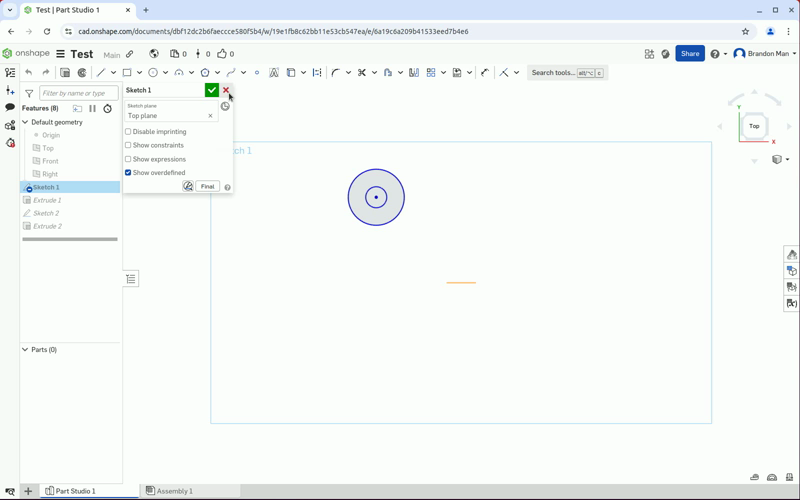
click(229, 92)
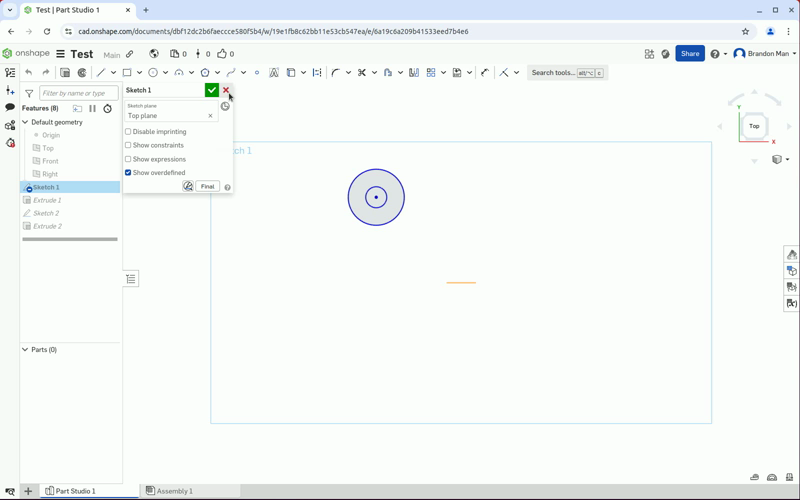
key(shift+s)
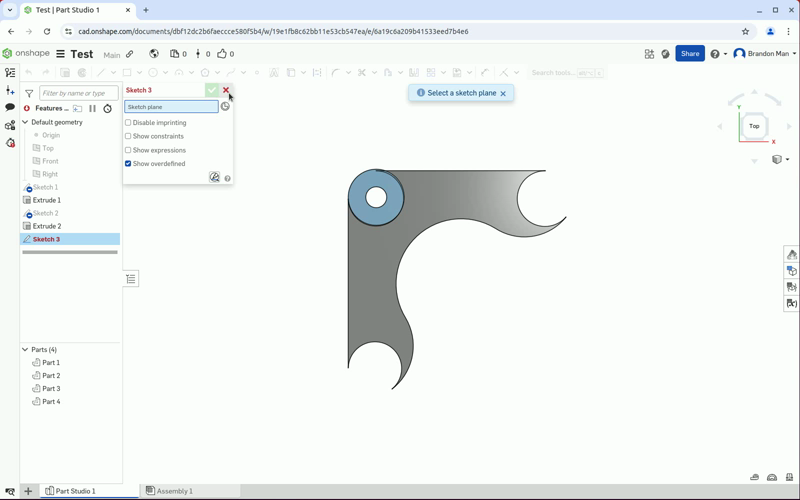
mouse_move(73, 150)
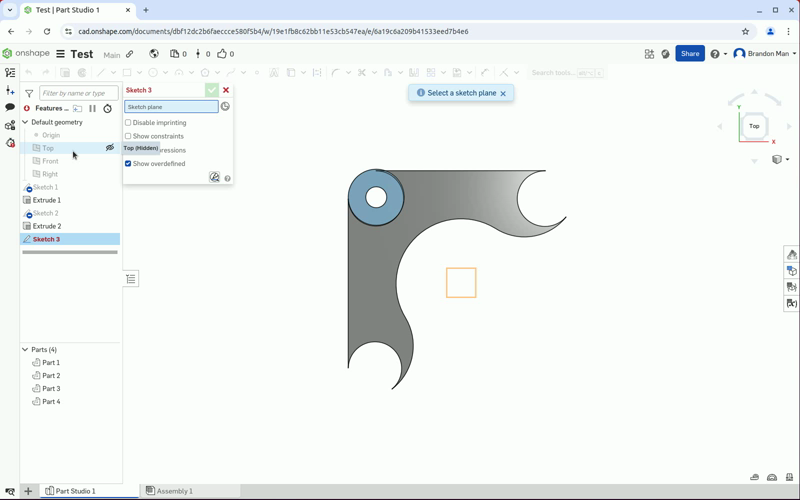
click(73, 150)
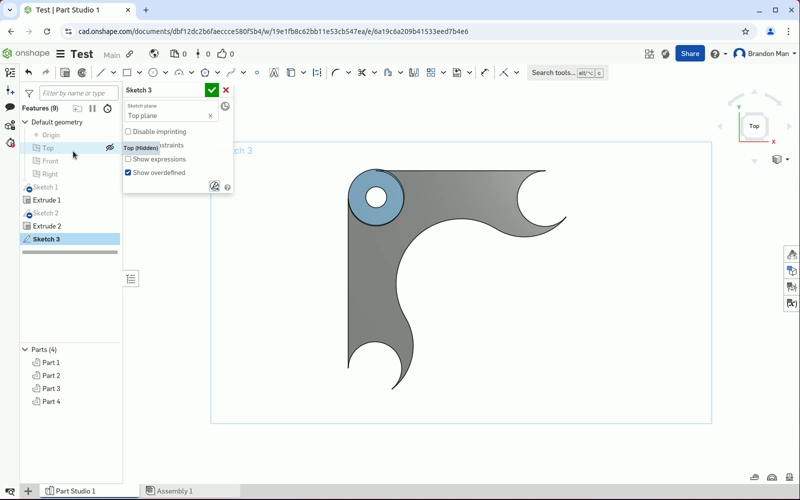
mouse_move(73, 352)
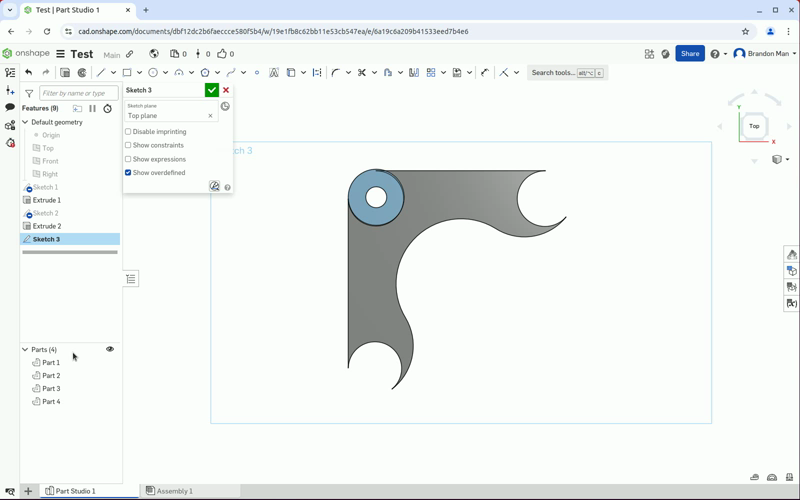
key(y)
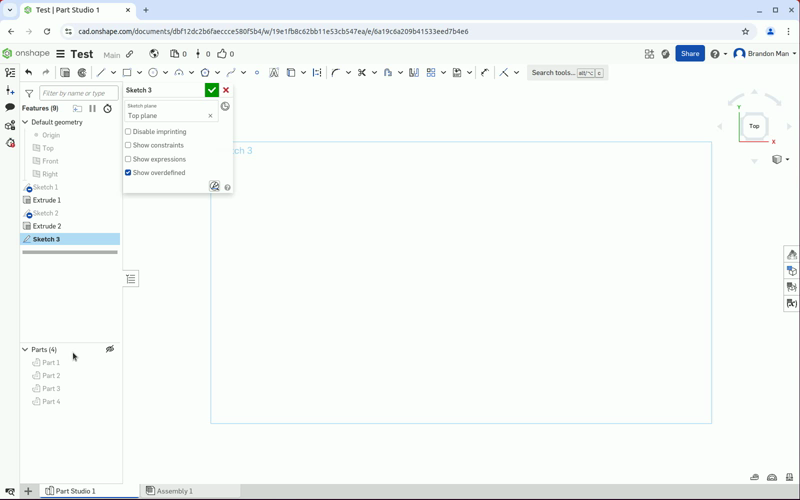
key(c)
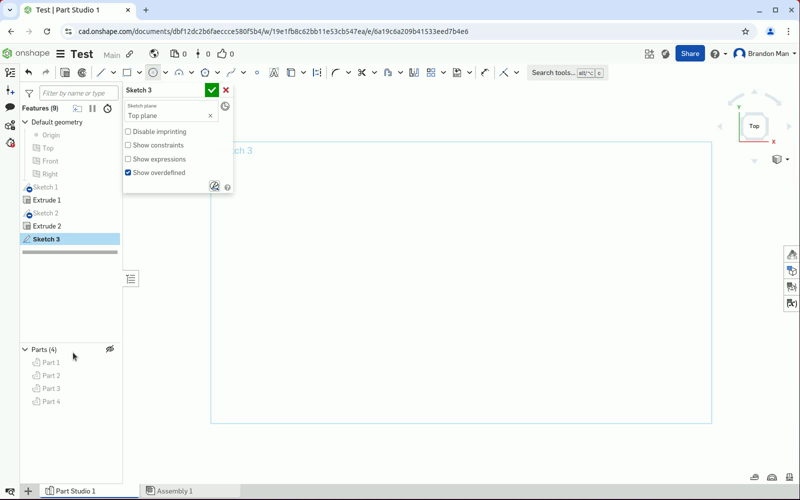
key_down(shift)
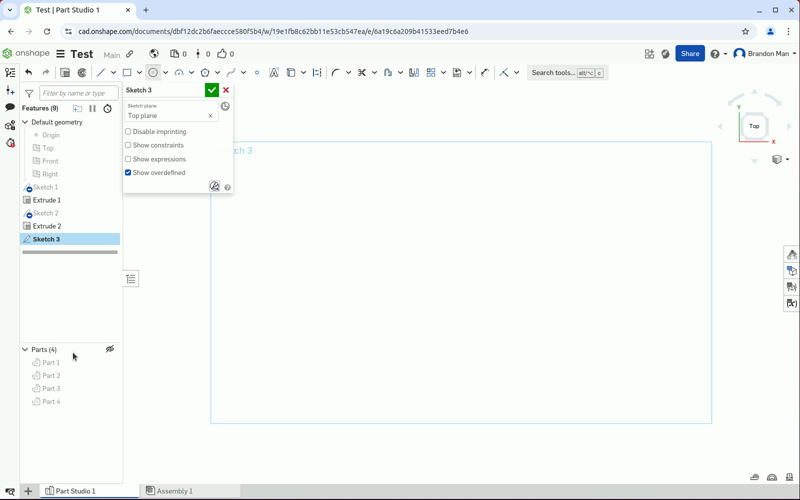
mouse_move(546, 197)
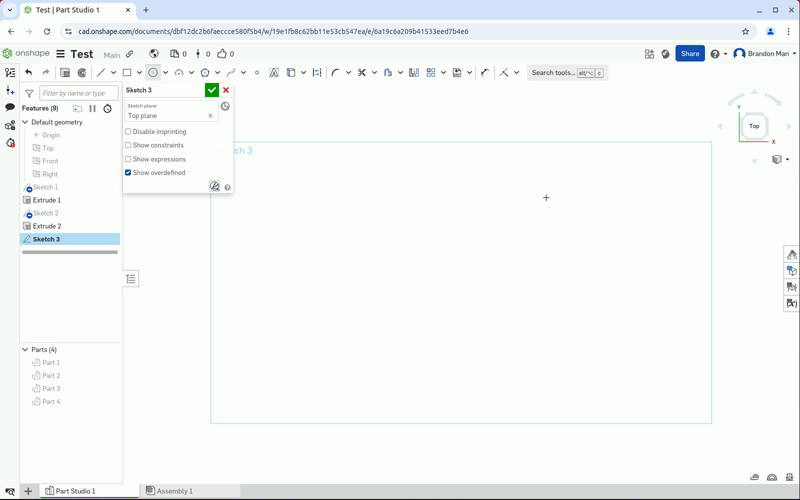
click(546, 197)
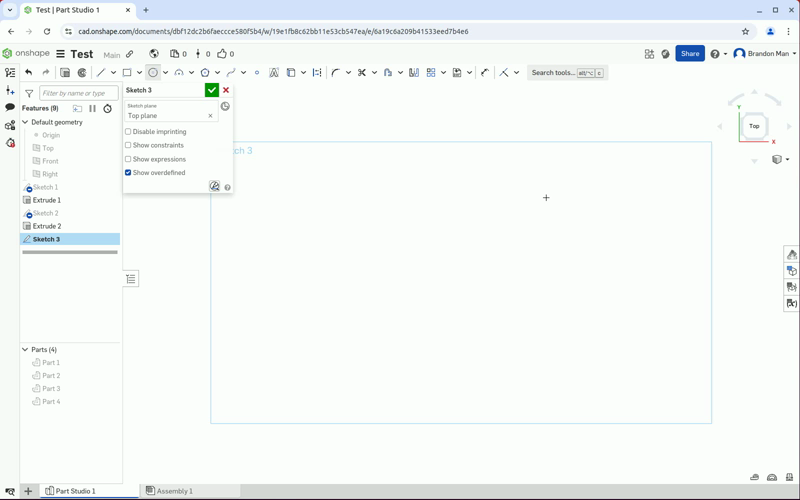
key_up(shift)
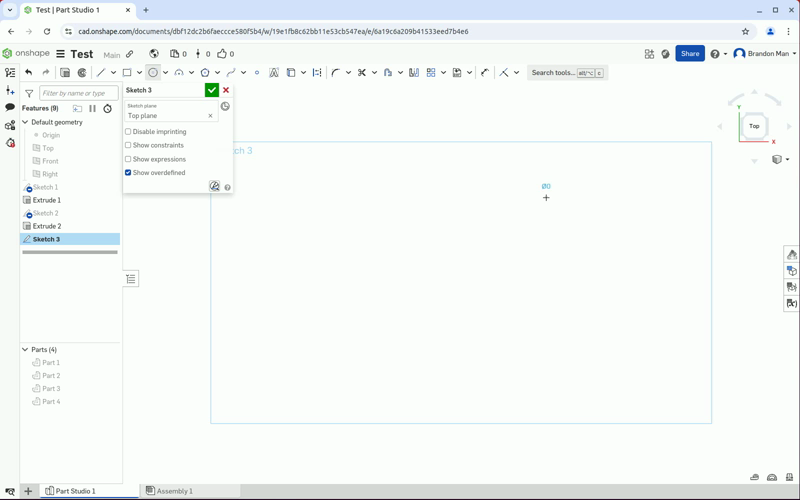
mouse_move(573, 197)
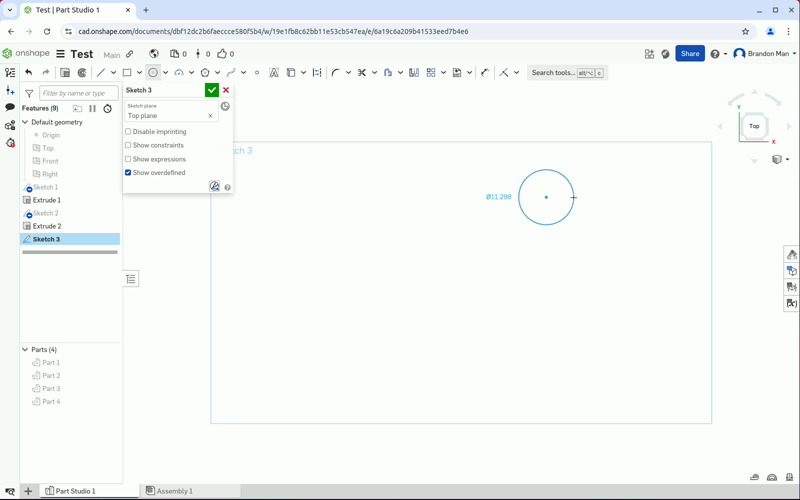
click(573, 197)
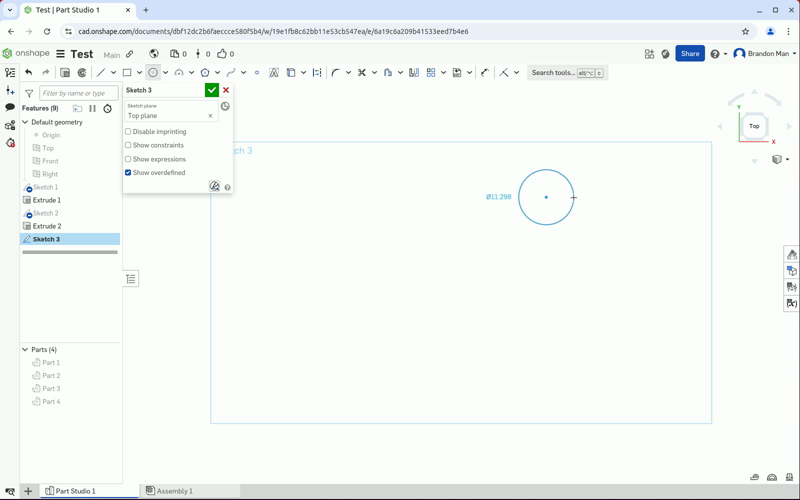
key(esc)
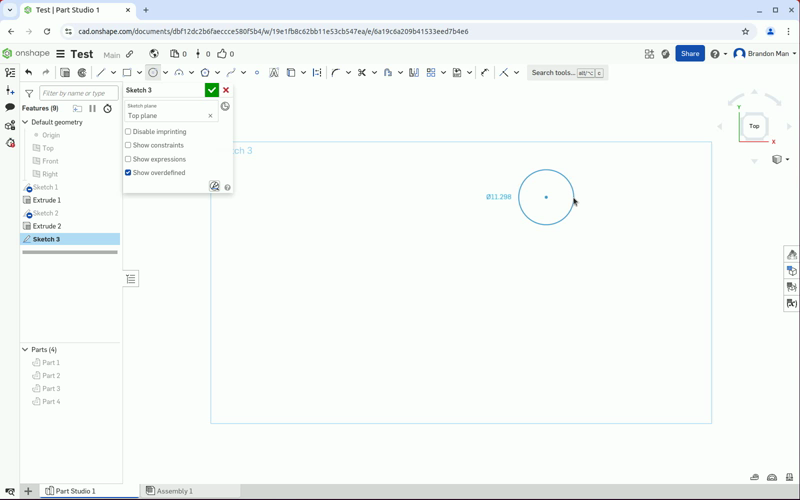
key(c)
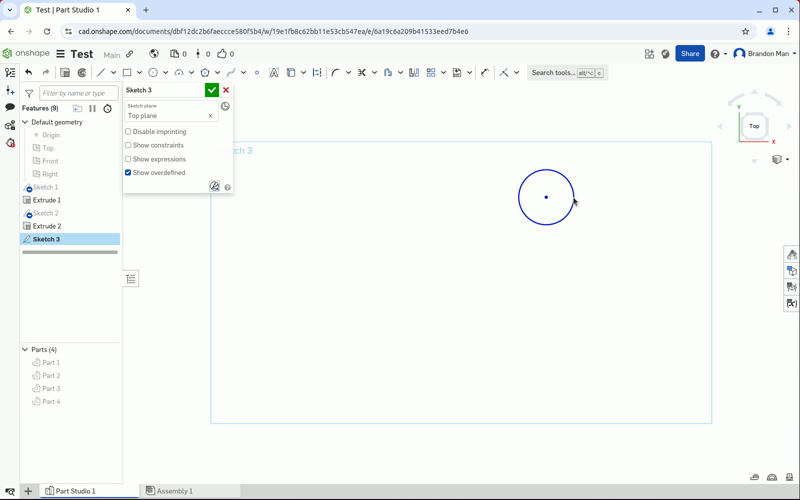
key_down(shift)
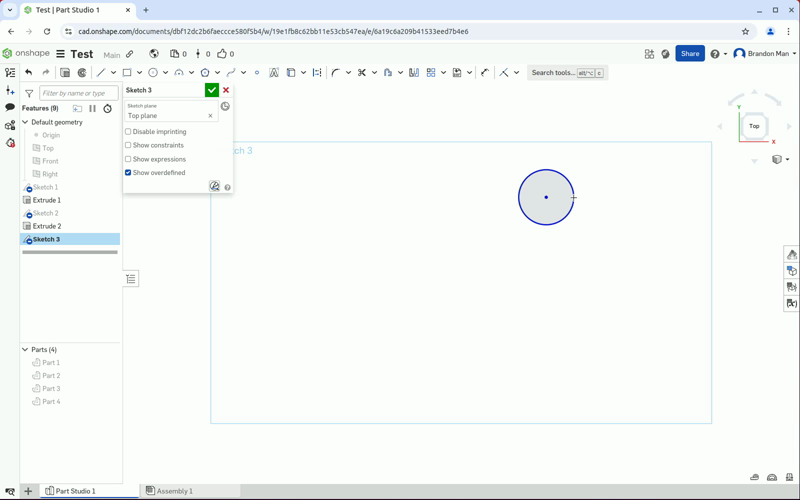
mouse_move(546, 197)
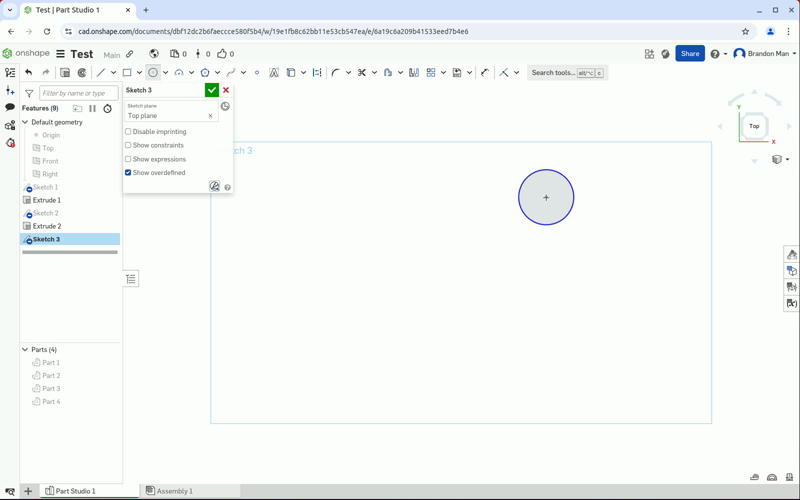
click(546, 197)
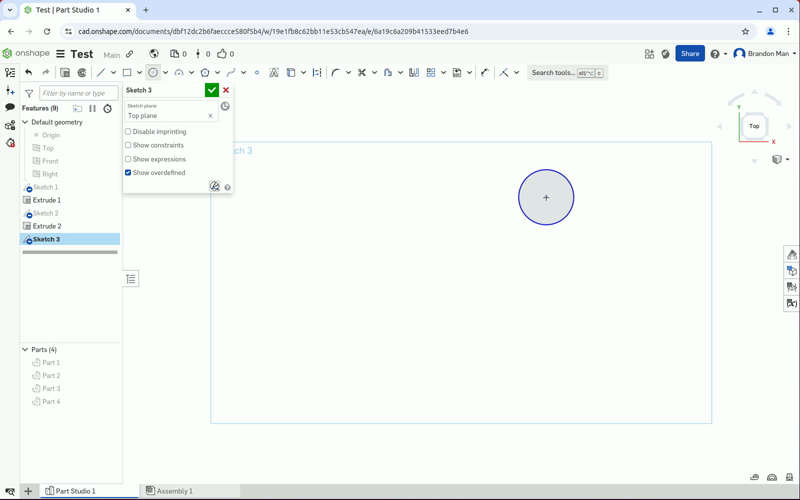
key_up(shift)
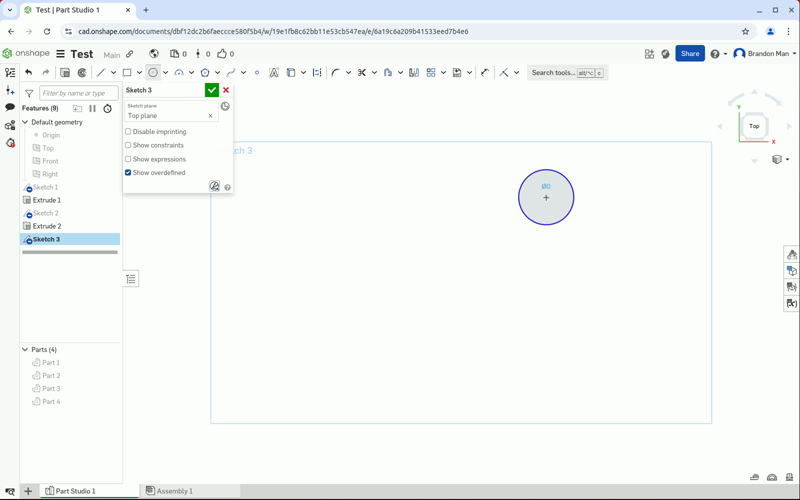
mouse_move(556, 197)
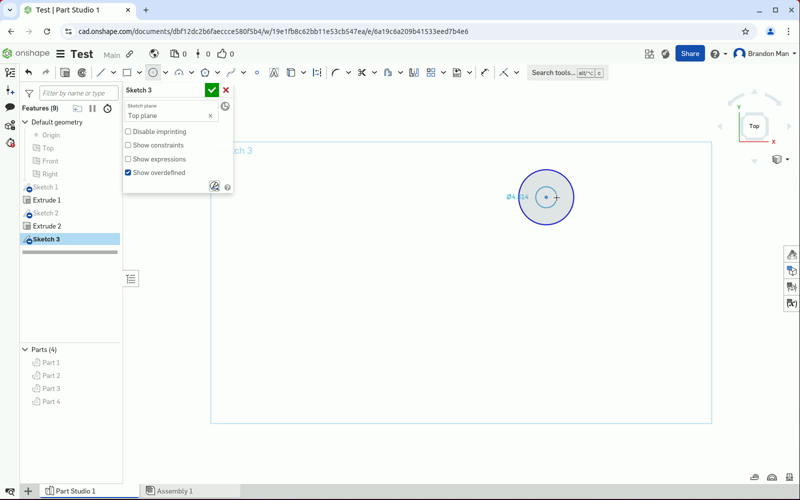
click(556, 197)
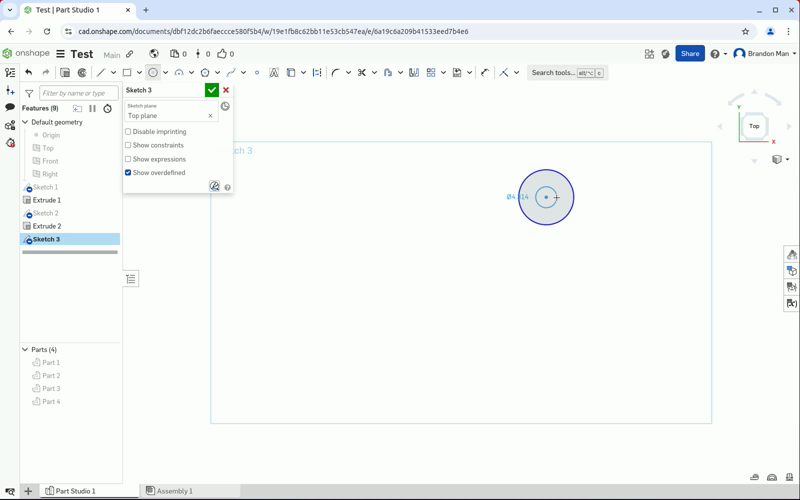
key(esc)
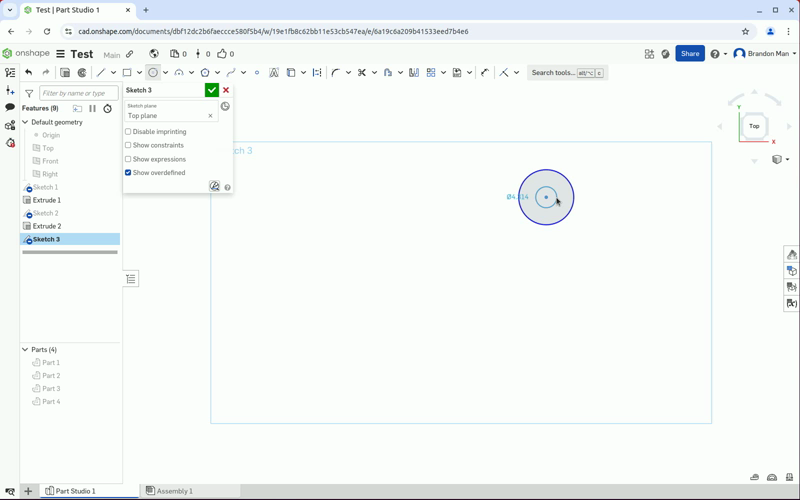
mouse_move(522, 199)
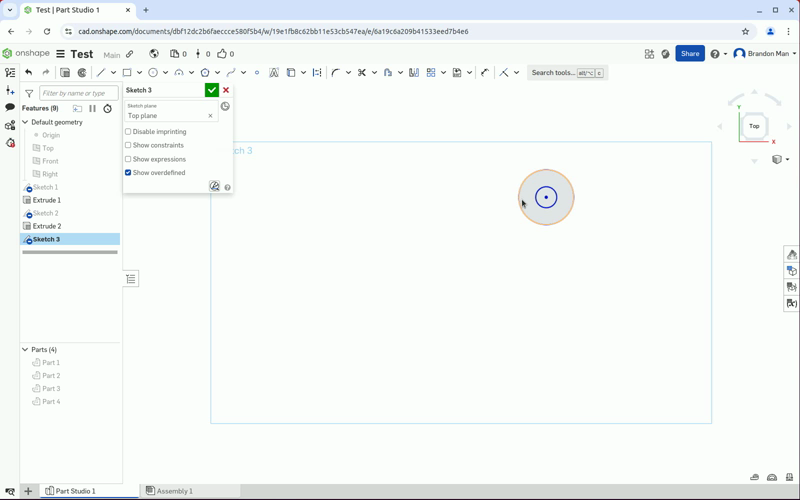
click(522, 199)
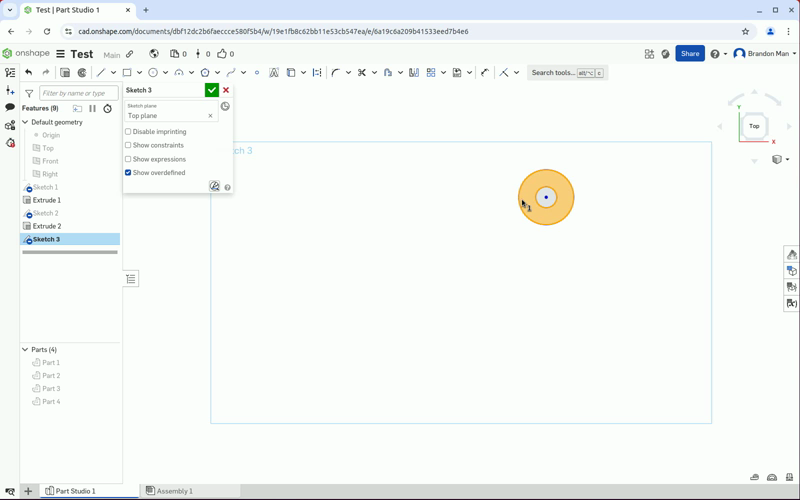
mouse_move(73, 352)
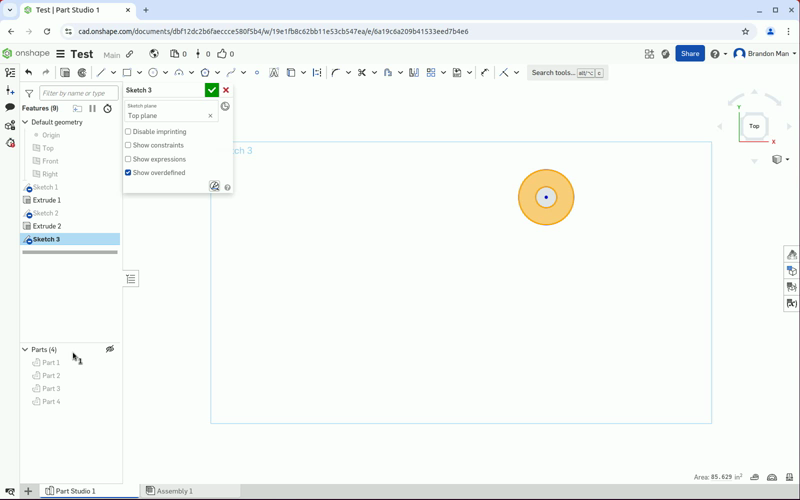
key(shift+y)
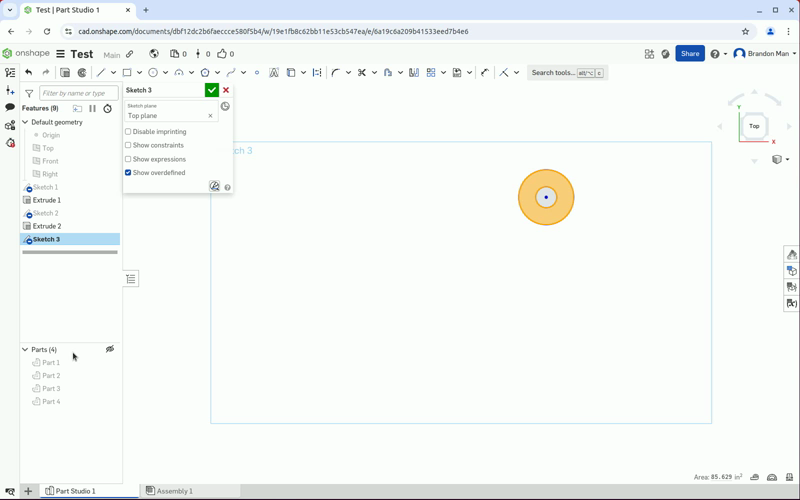
key(shift+e)
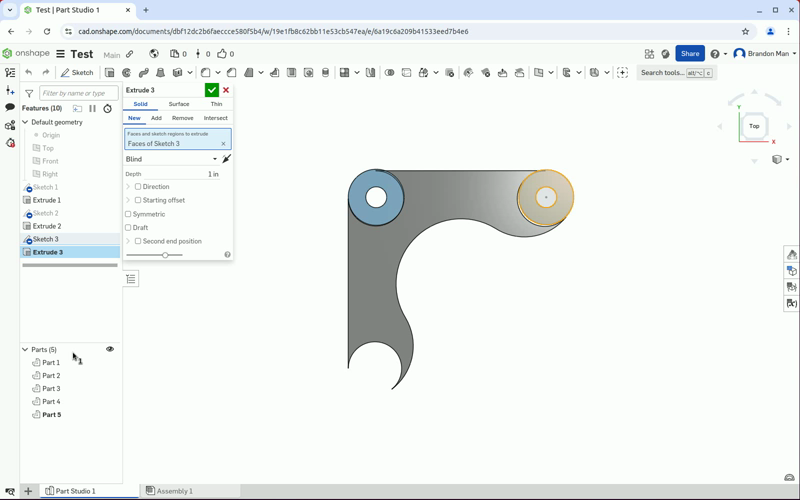
mouse_move(143, 106)
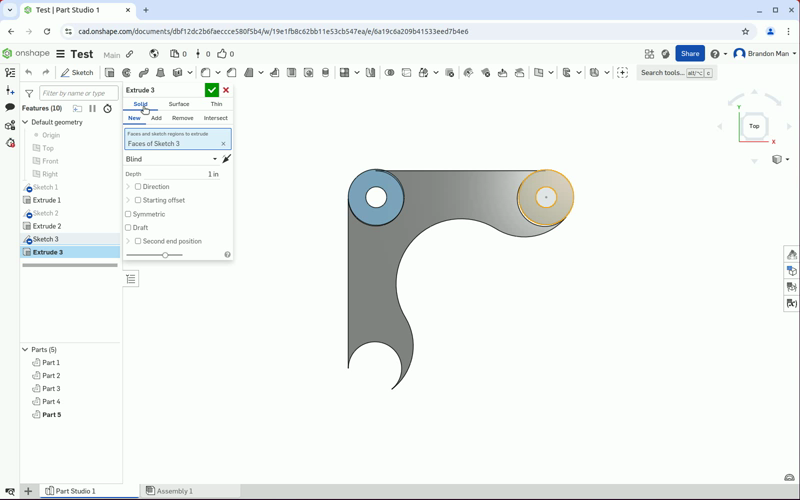
click(143, 106)
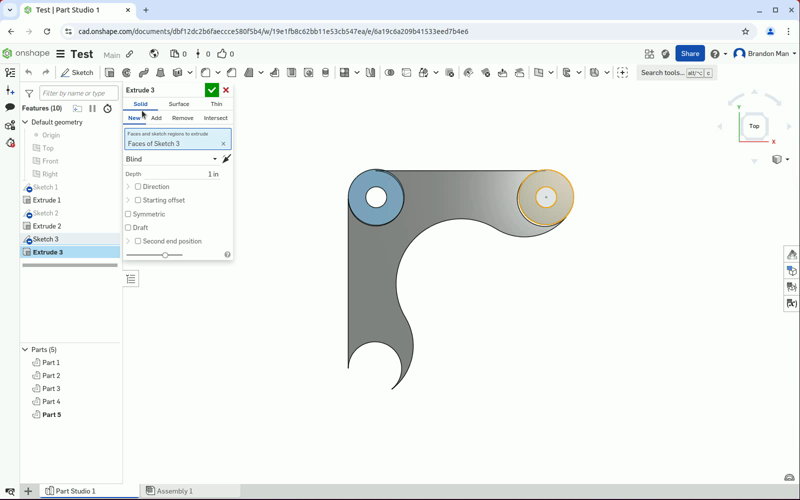
mouse_move(137, 120)
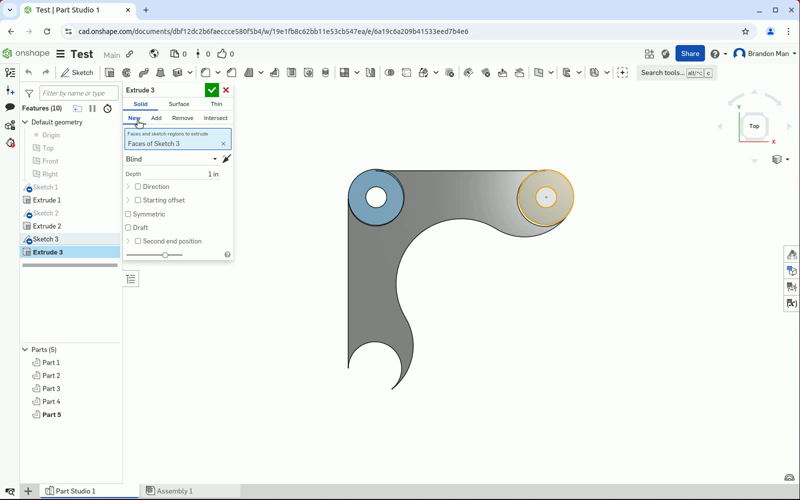
click(137, 120)
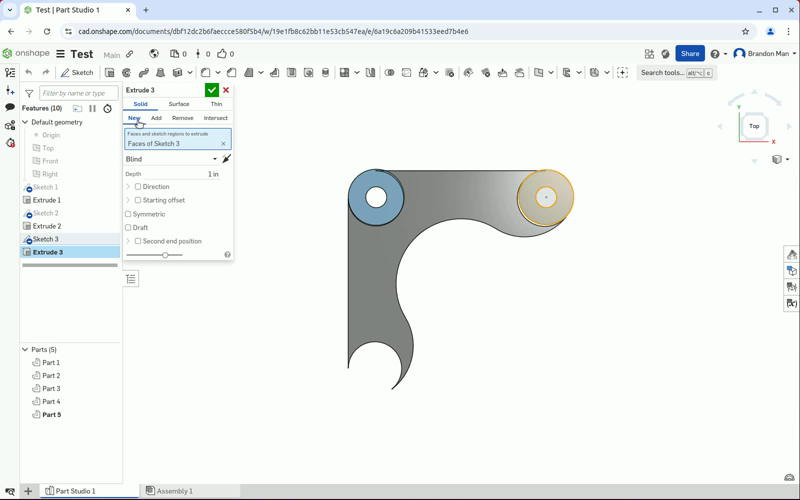
key(tab, 4)
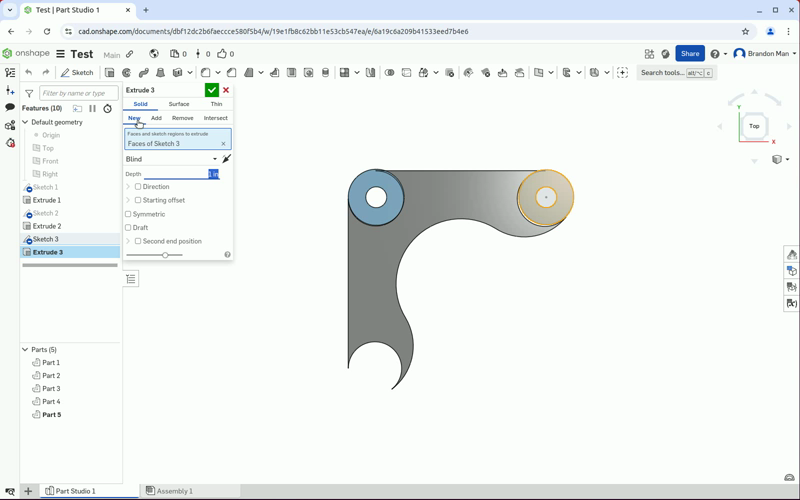
text(3.37)
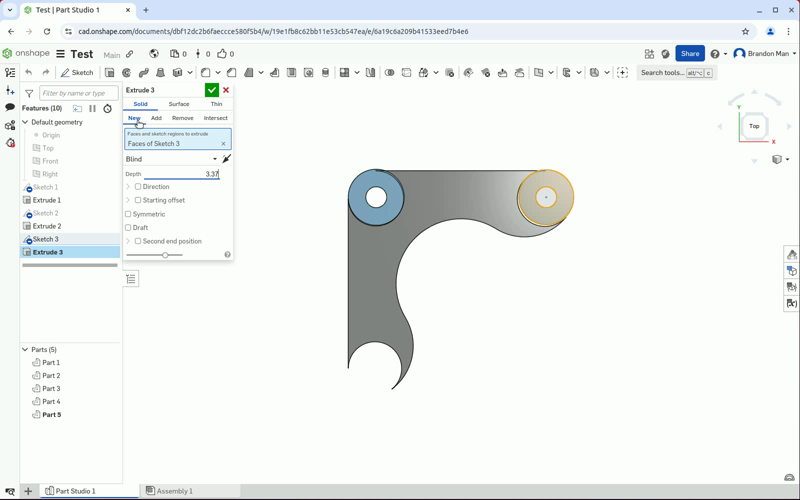
key(enter)
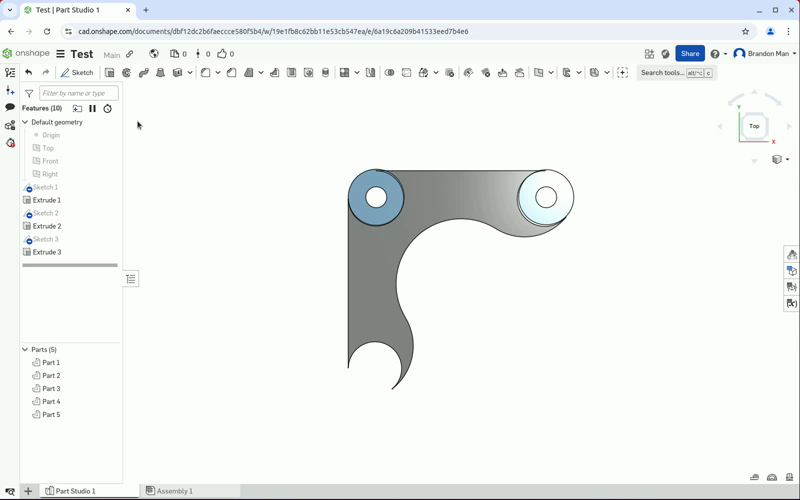
key(shift+h)
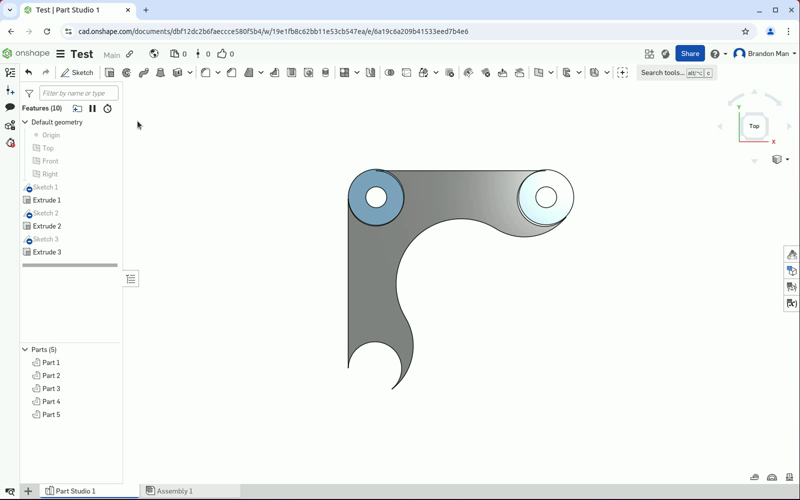
key(shift+h)
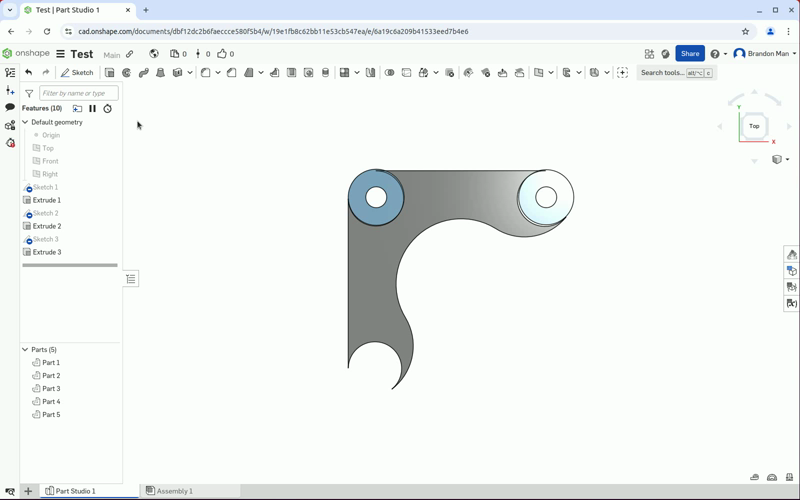
mouse_move(73, 189)
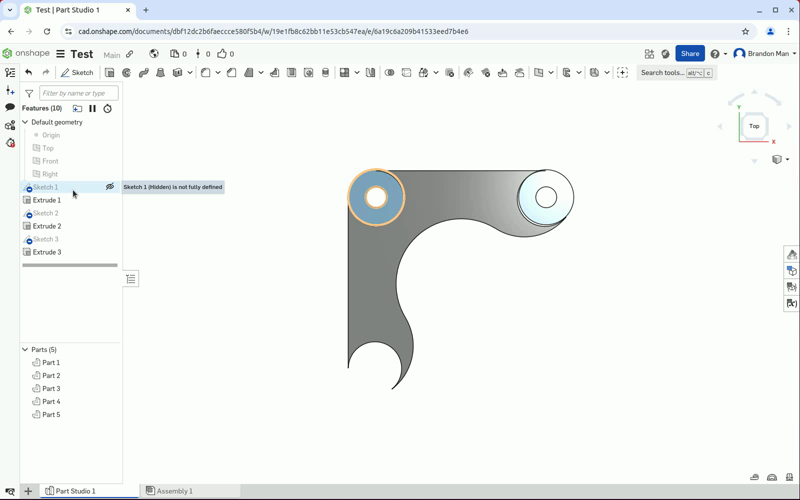
click(73, 189)
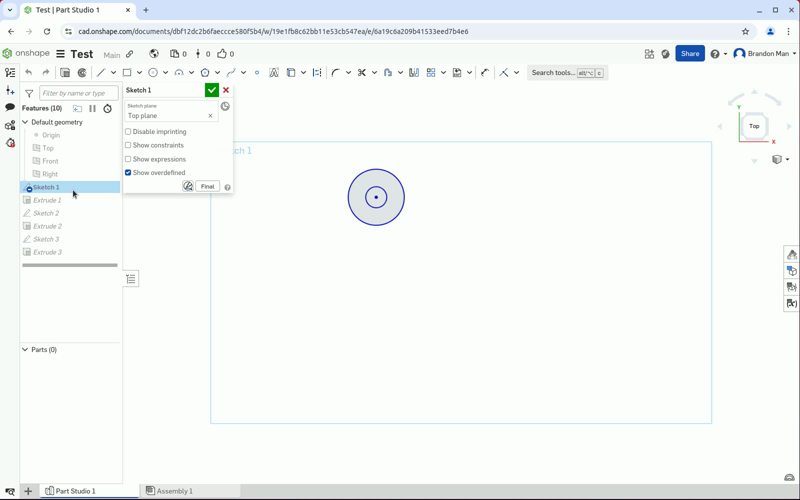
mouse_move(229, 92)
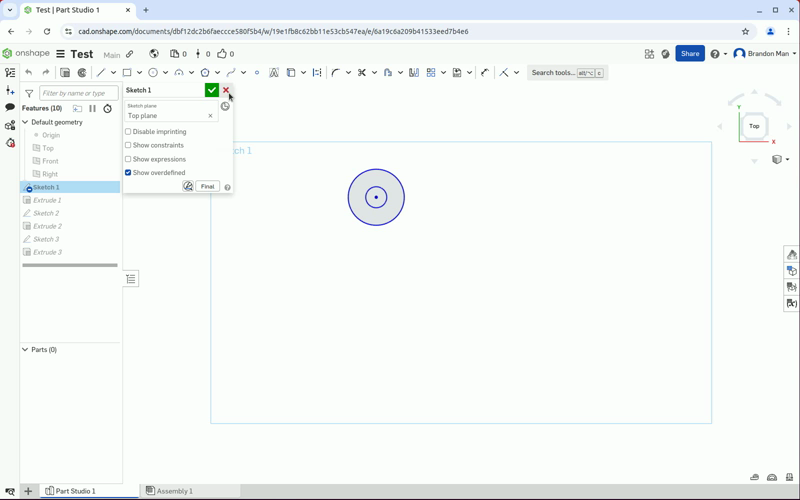
click(229, 92)
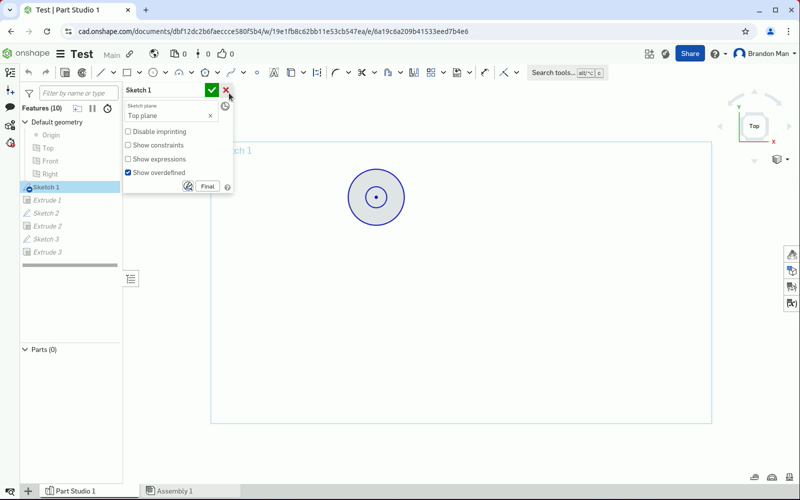
key(shift+s)
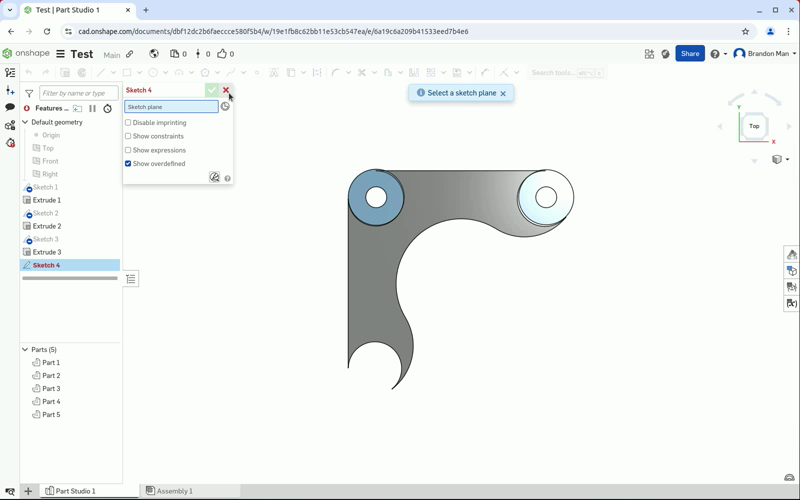
mouse_move(73, 150)
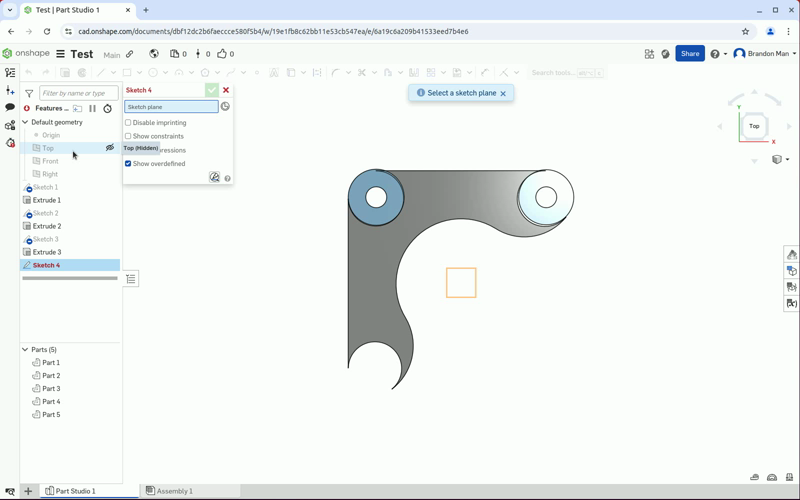
click(73, 150)
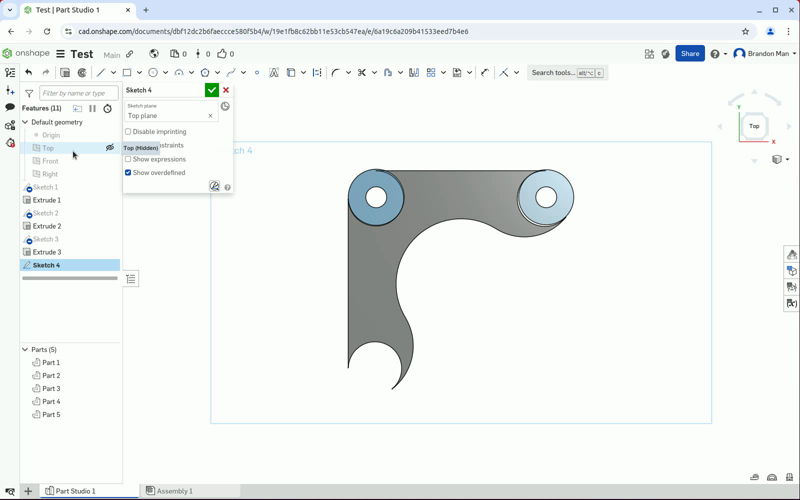
mouse_move(73, 352)
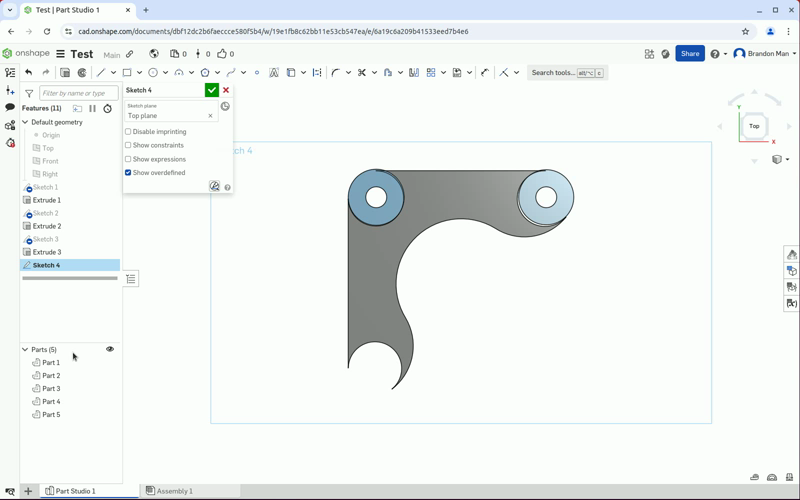
key(y)
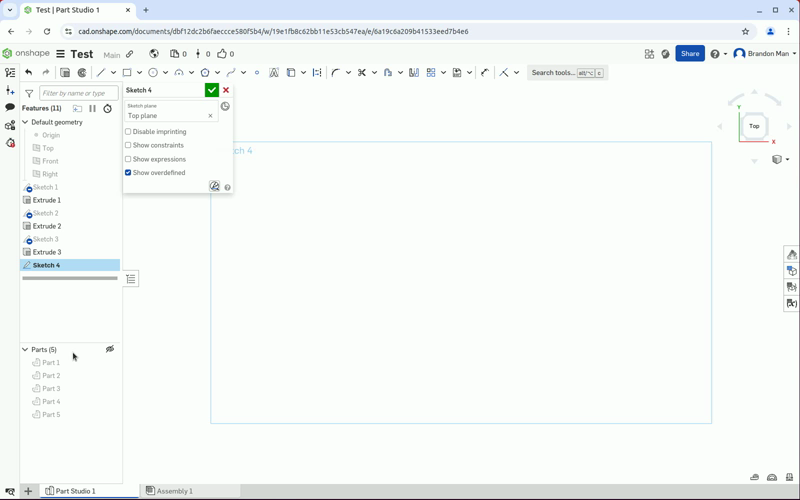
key(c)
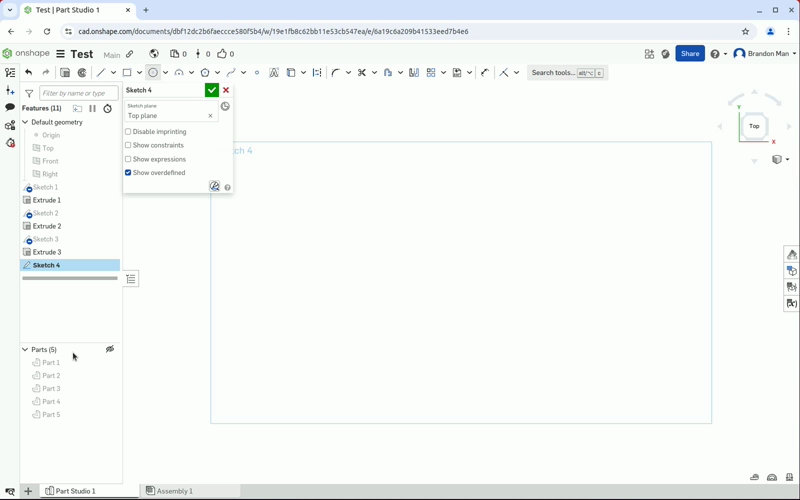
key_down(shift)
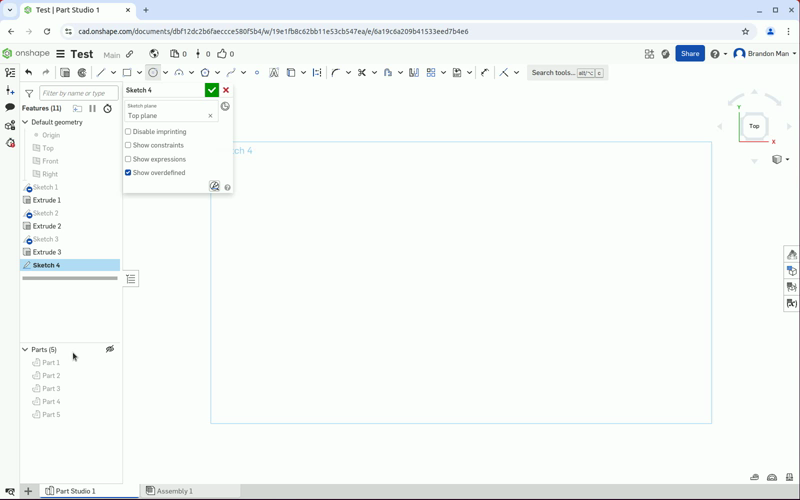
mouse_move(376, 368)
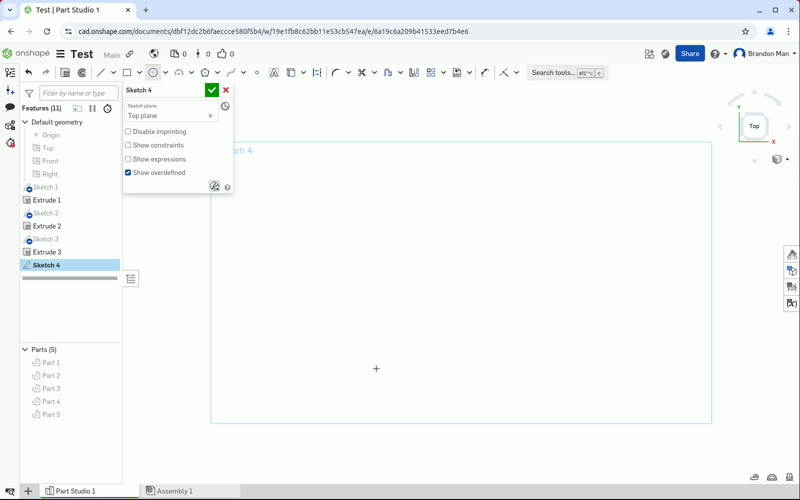
click(376, 368)
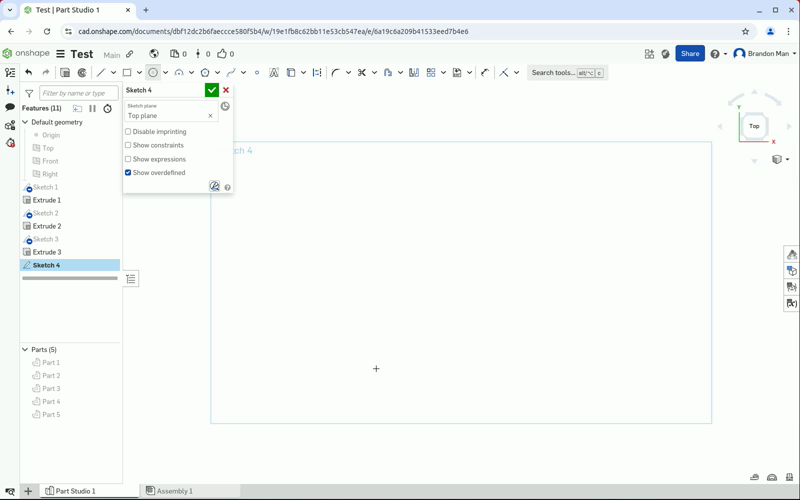
key_up(shift)
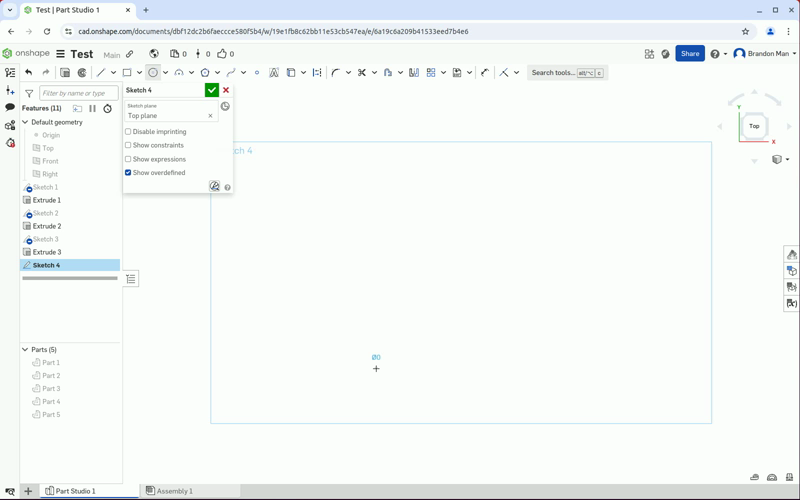
mouse_move(404, 368)
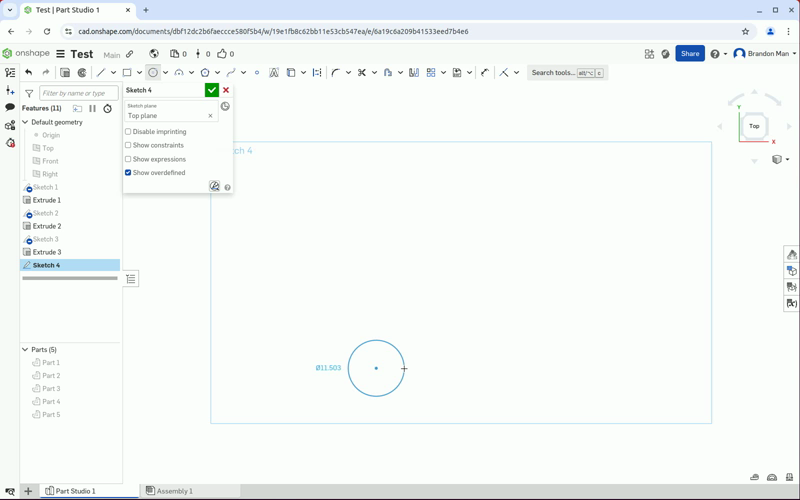
click(404, 368)
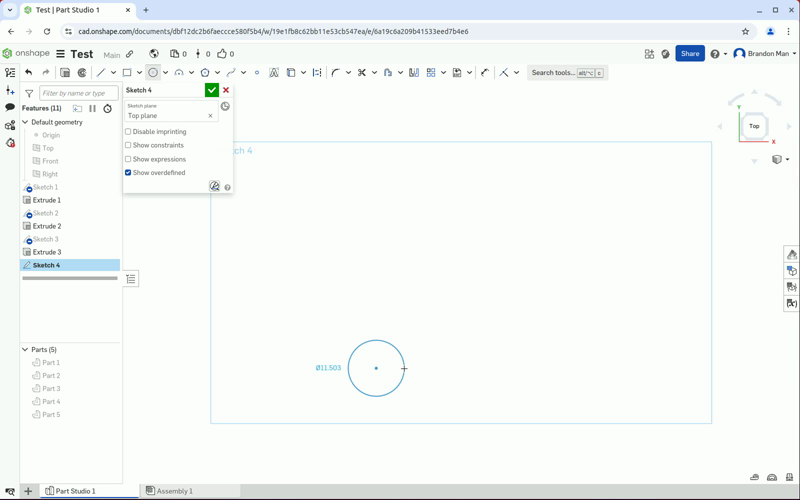
key(esc)
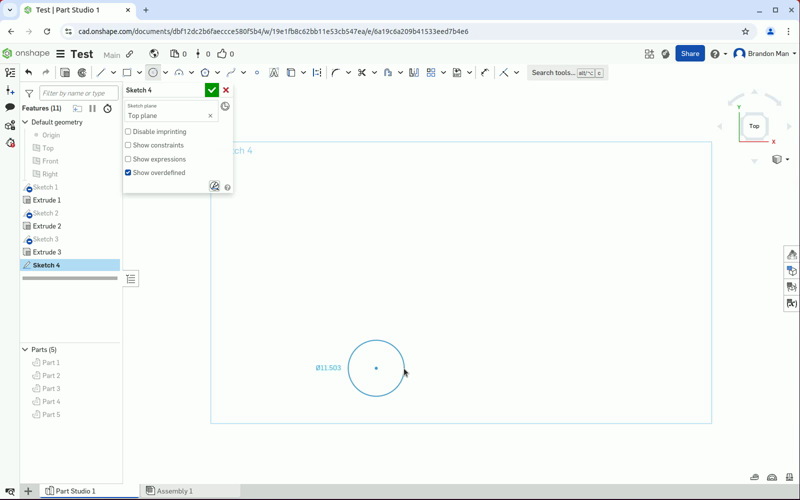
key(c)
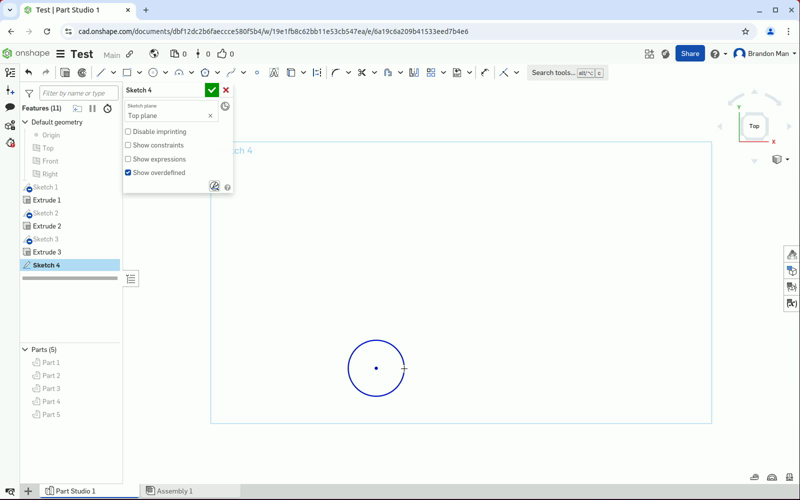
key_down(shift)
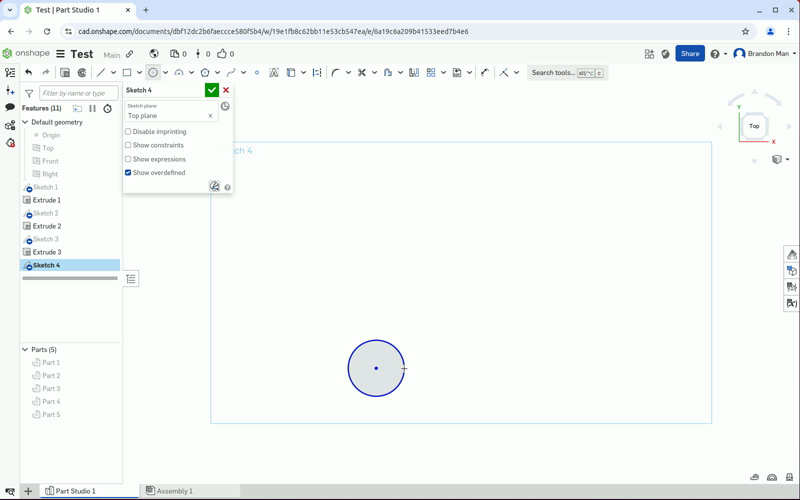
mouse_move(376, 368)
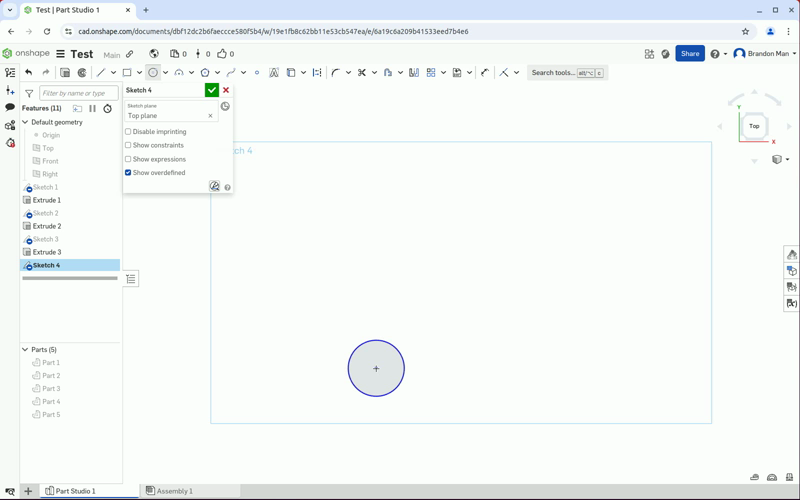
click(376, 368)
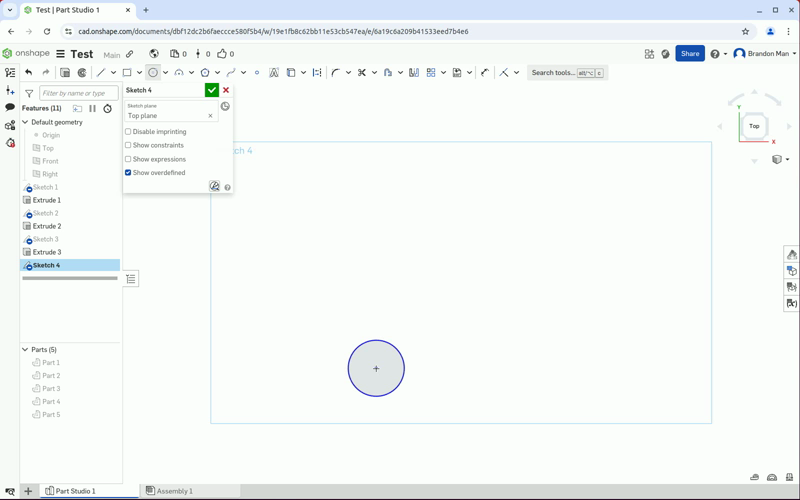
key_up(shift)
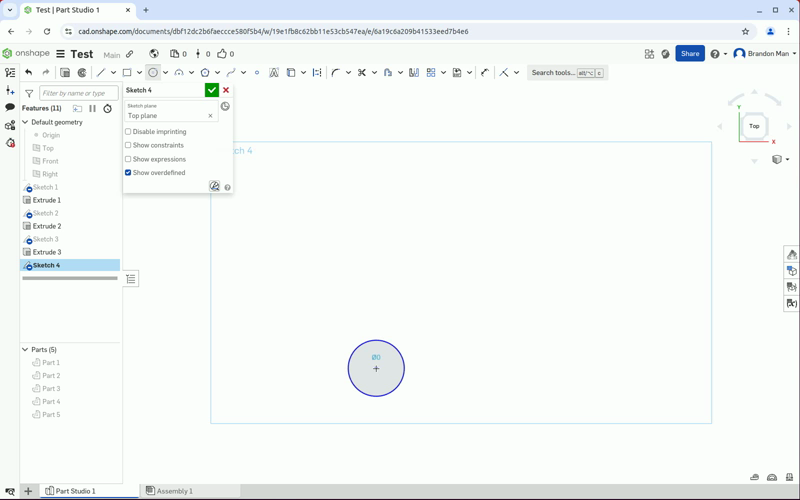
mouse_move(386, 368)
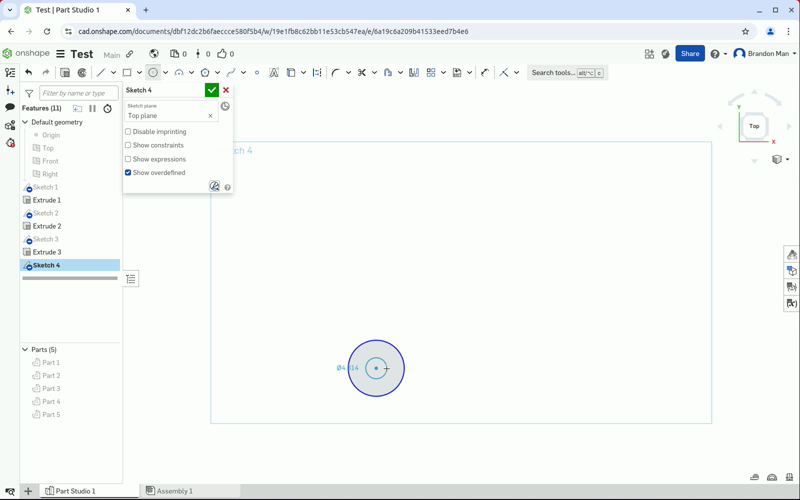
click(386, 368)
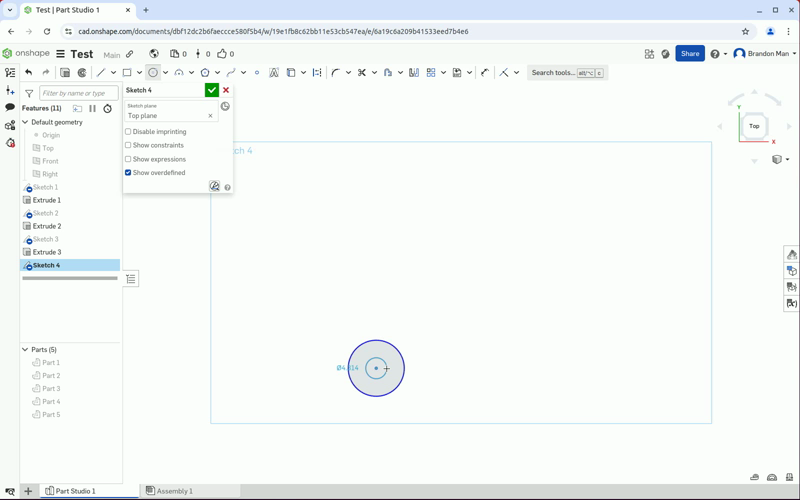
key(esc)
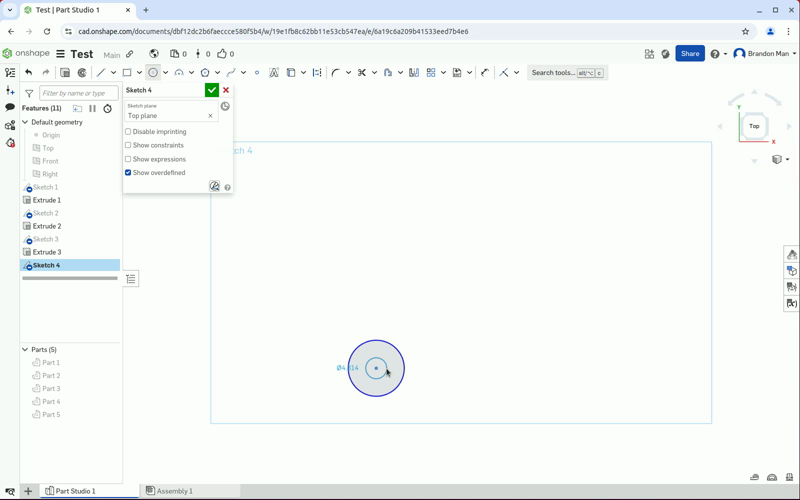
mouse_move(377, 390)
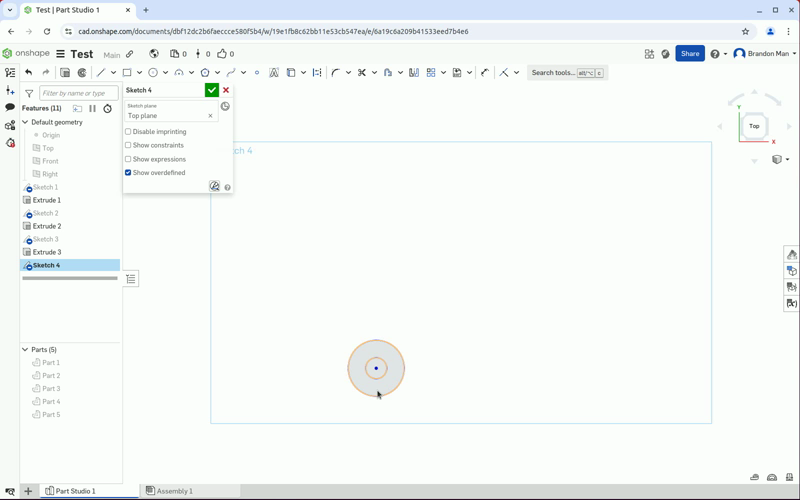
click(377, 390)
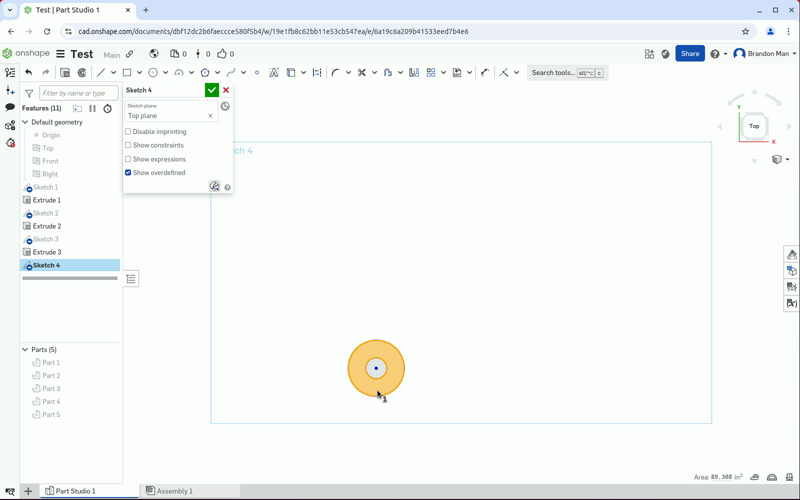
mouse_move(73, 352)
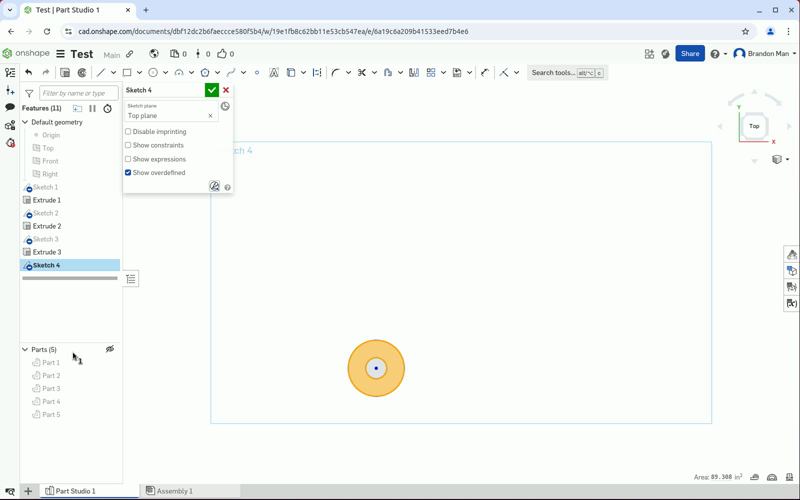
key(shift+y)
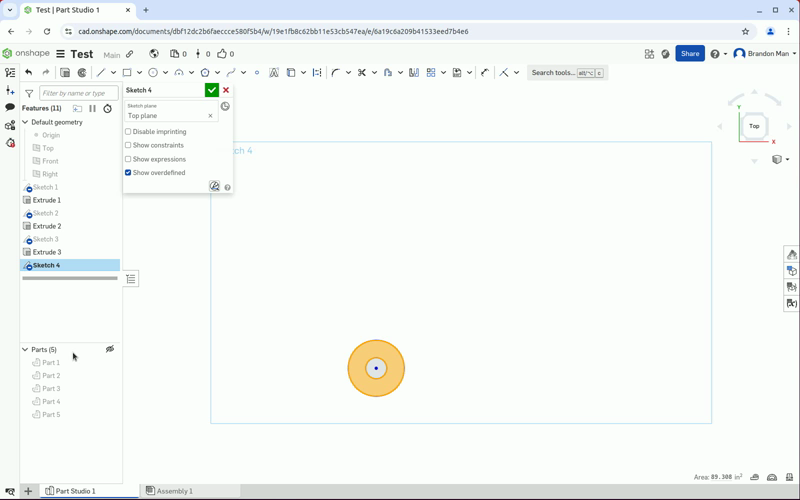
key(shift+e)
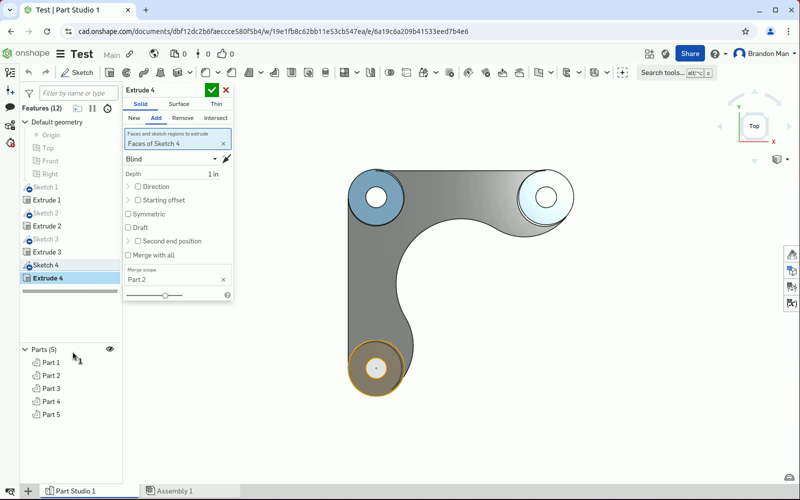
mouse_move(143, 106)
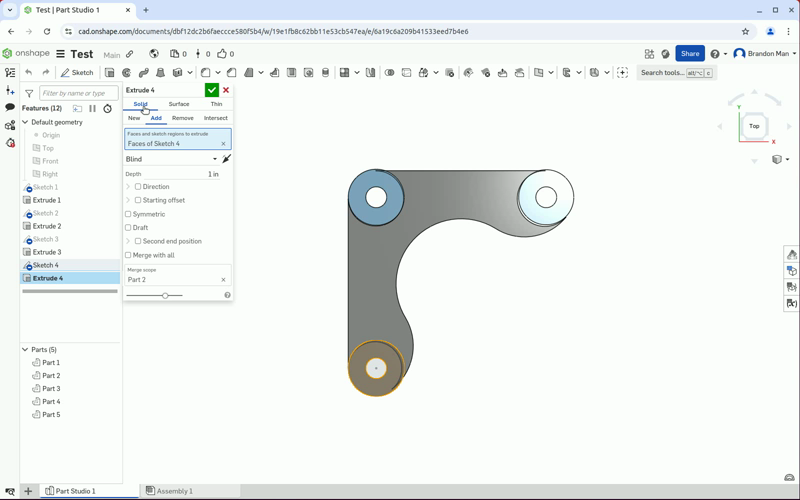
click(143, 106)
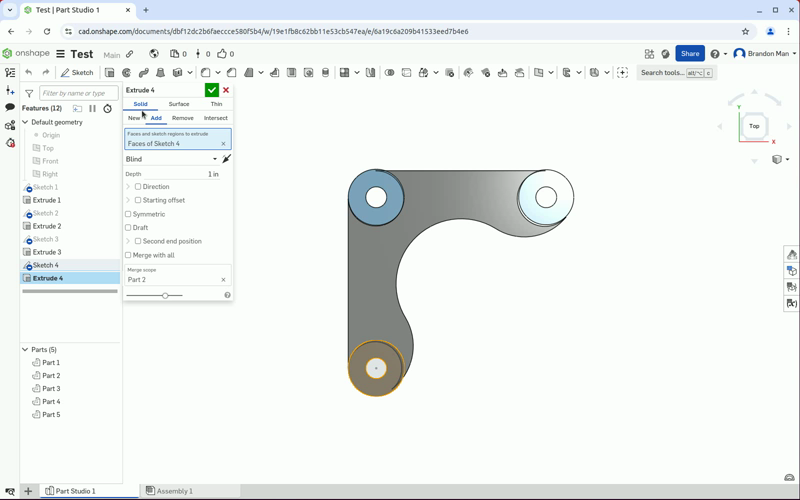
mouse_move(137, 120)
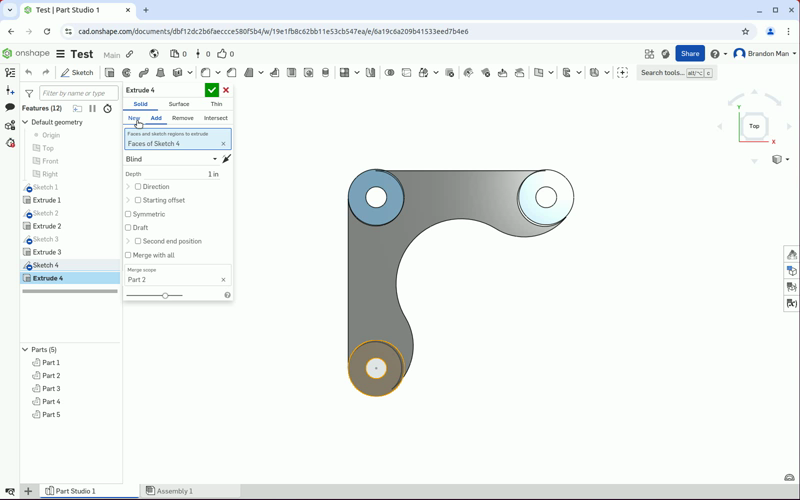
click(137, 120)
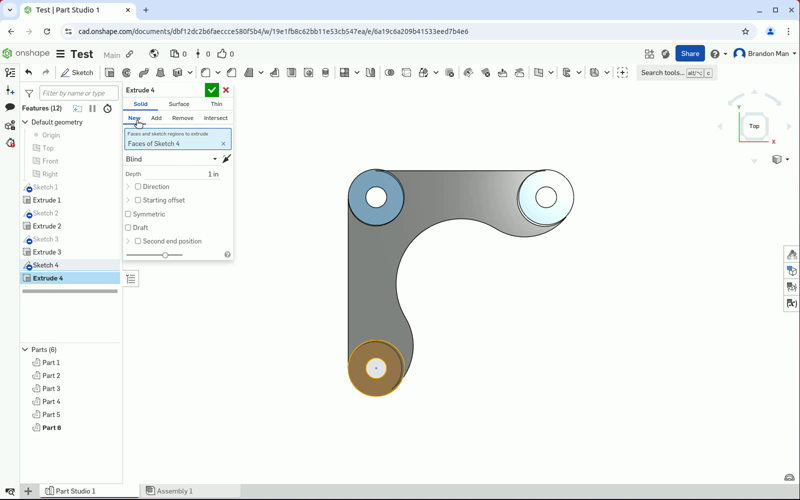
key(tab, 4)
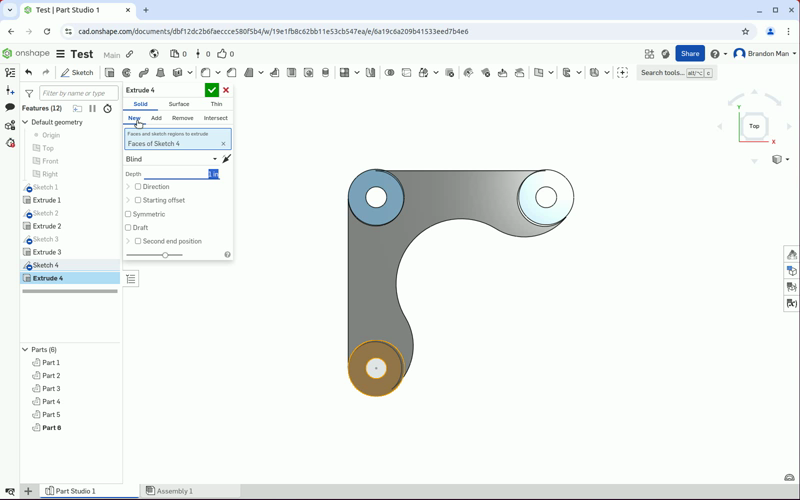
text(3.37)
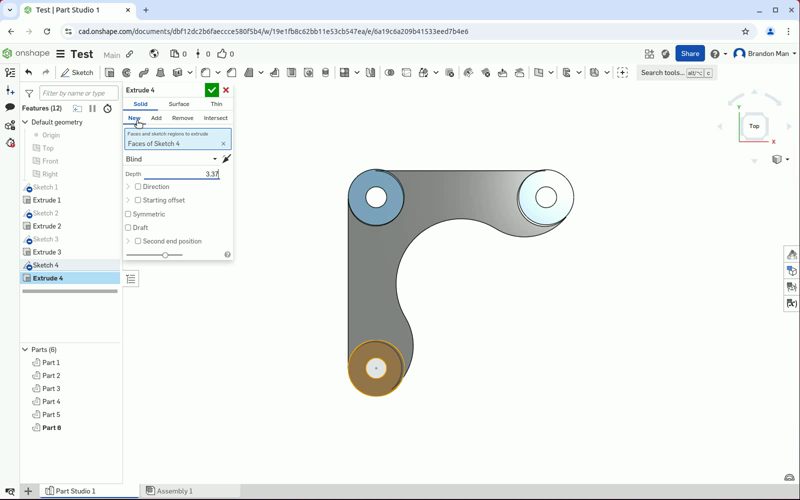
key(enter)
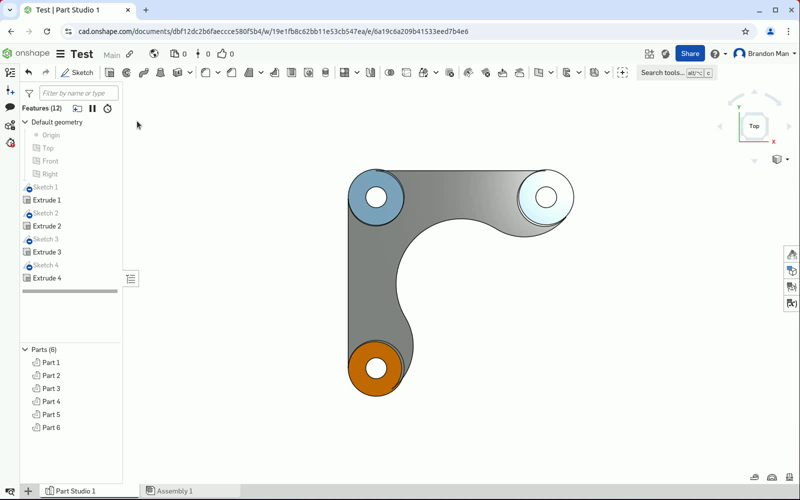
key(shift+h)
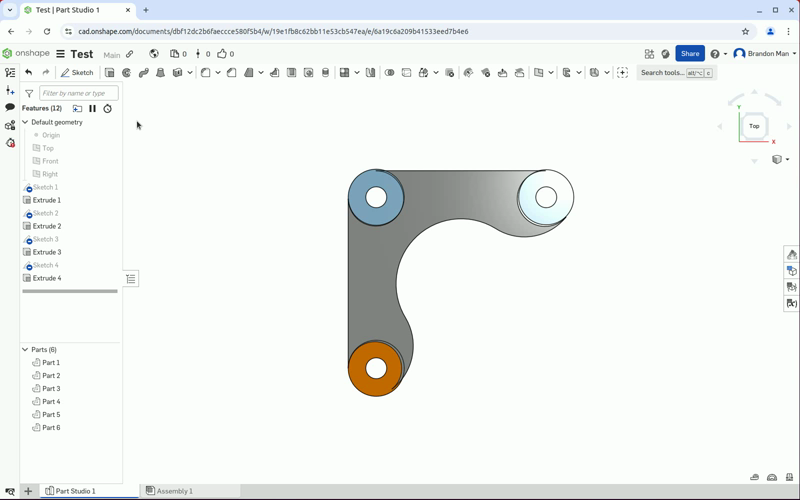
key(shift+h)
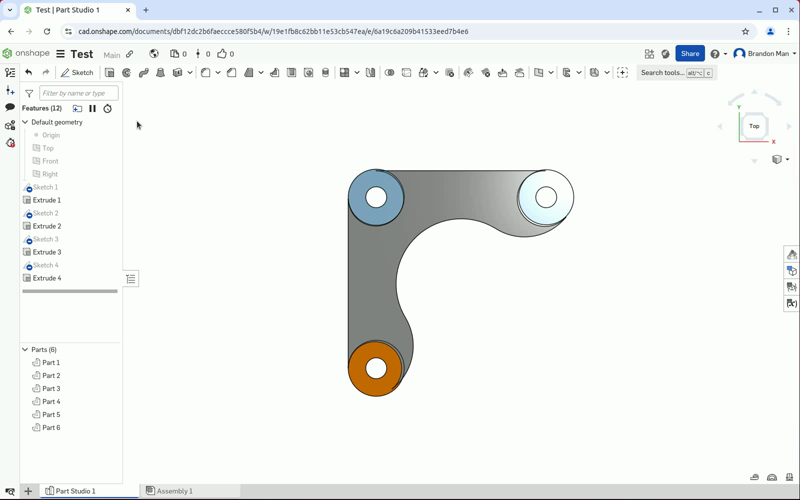
key(shift+7)
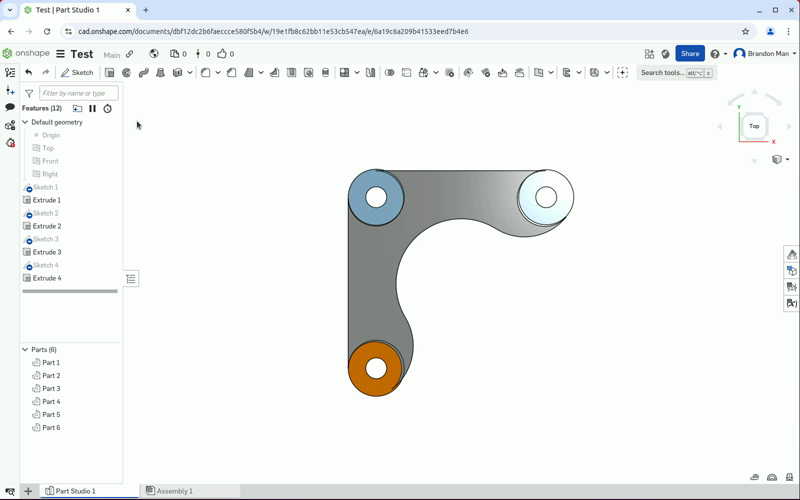
key(up, 3)
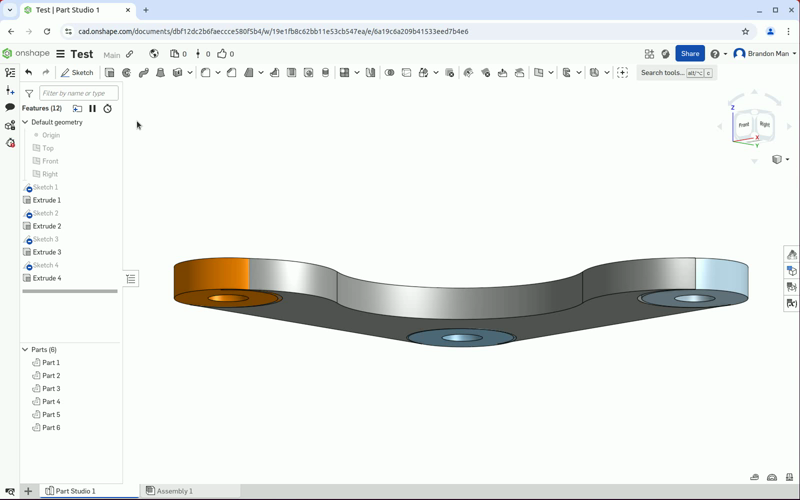
key(left, 3)
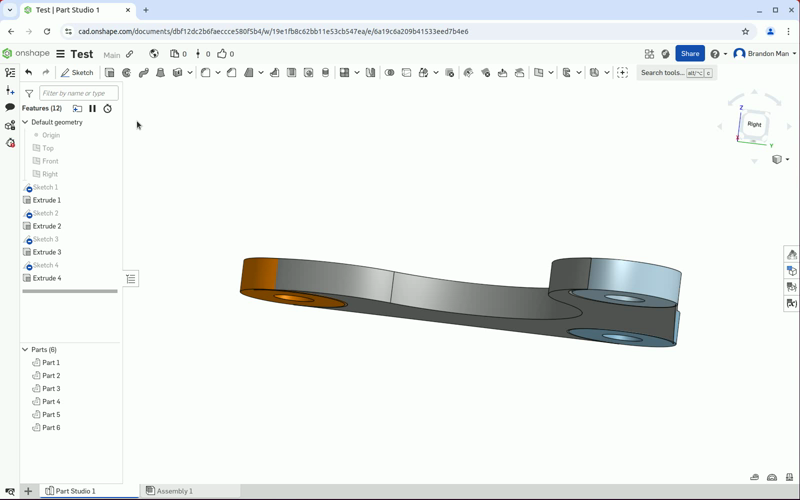
key(right, 3)
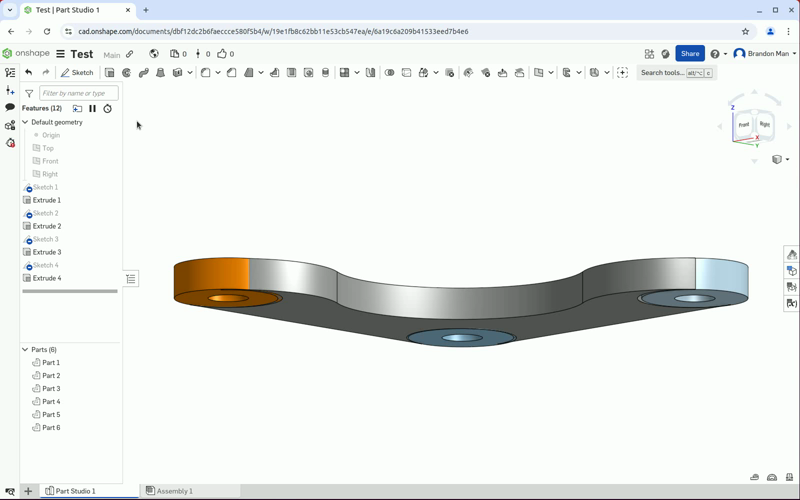
key(down, 3)
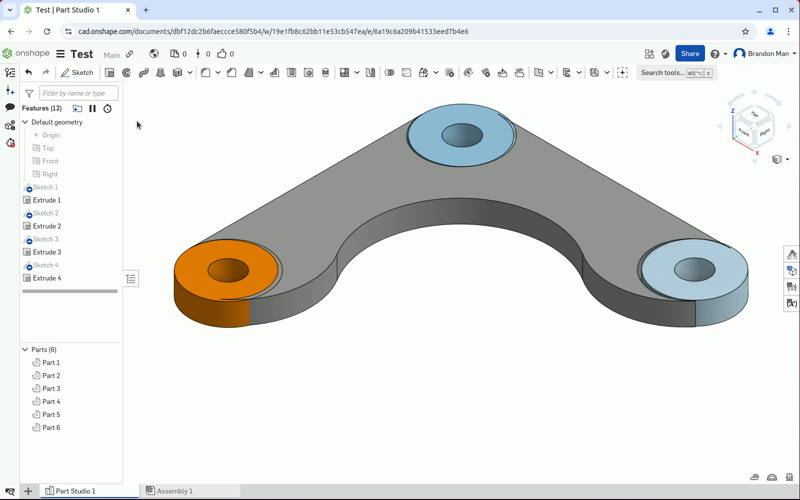
mouse_move(73, 189)
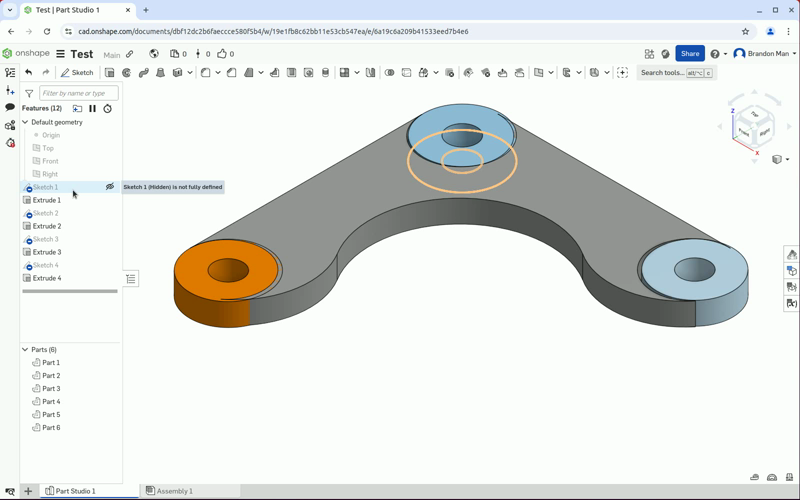
click(73, 189)